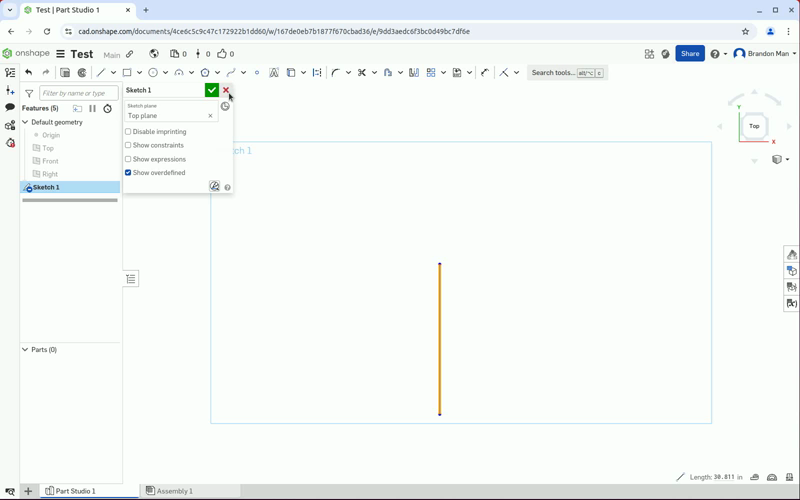
key(shift+h)
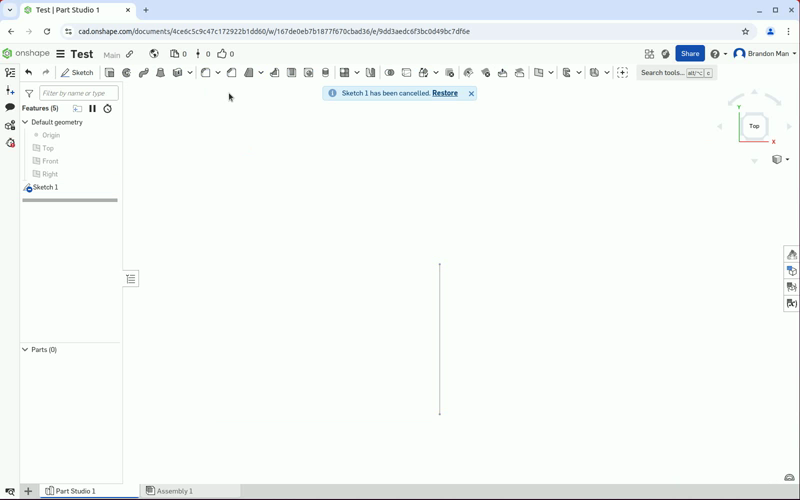
key(shift+s)
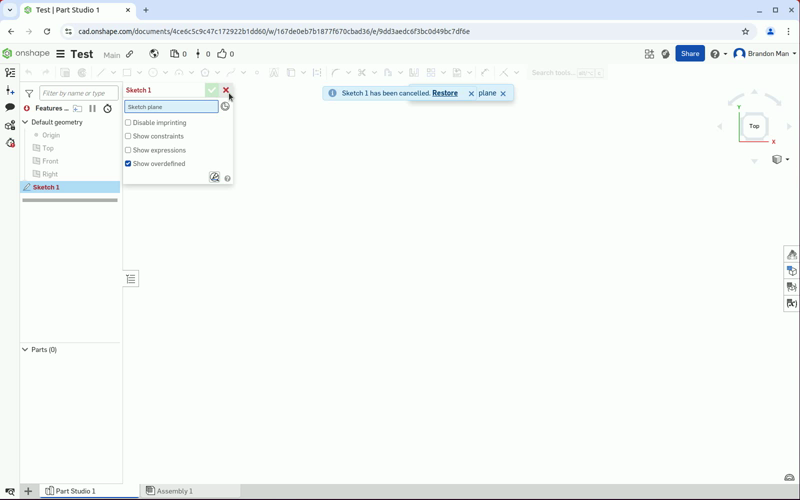
mouse_move(73, 150)
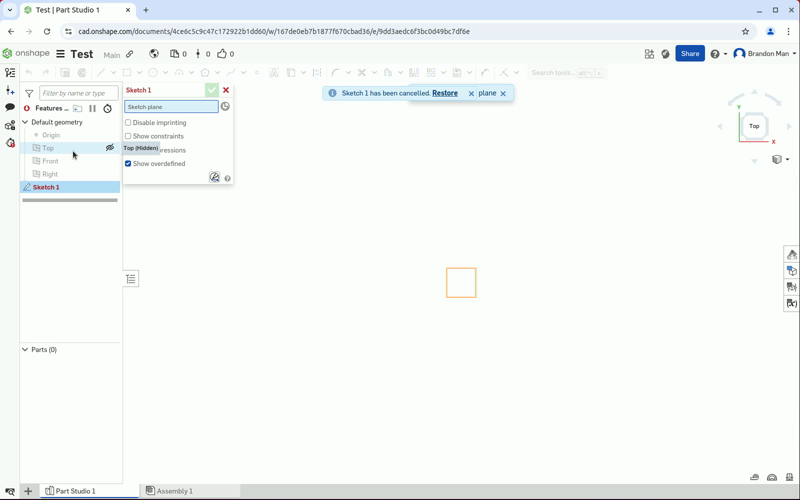
click(73, 150)
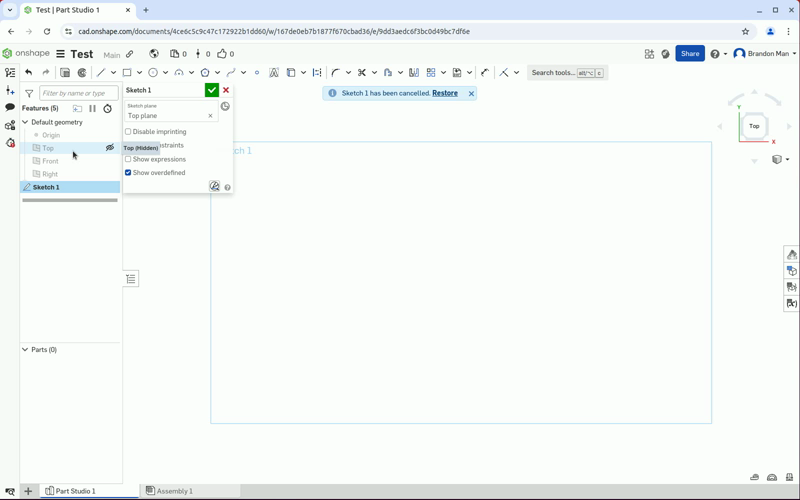
mouse_move(73, 352)
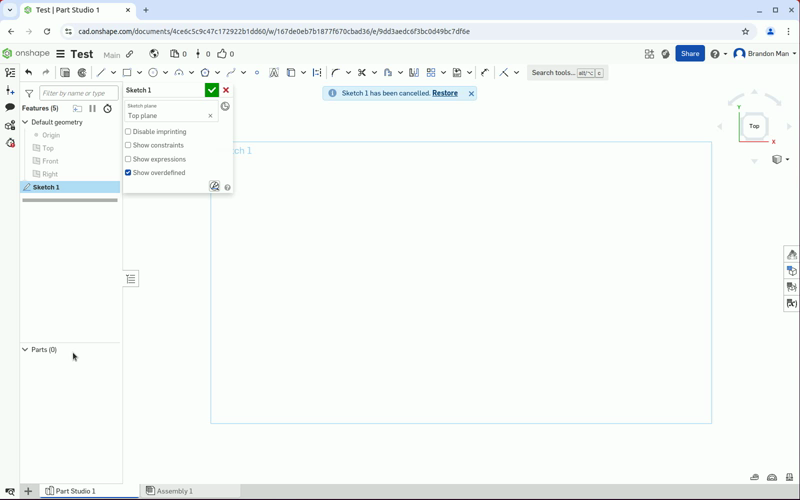
key(y)
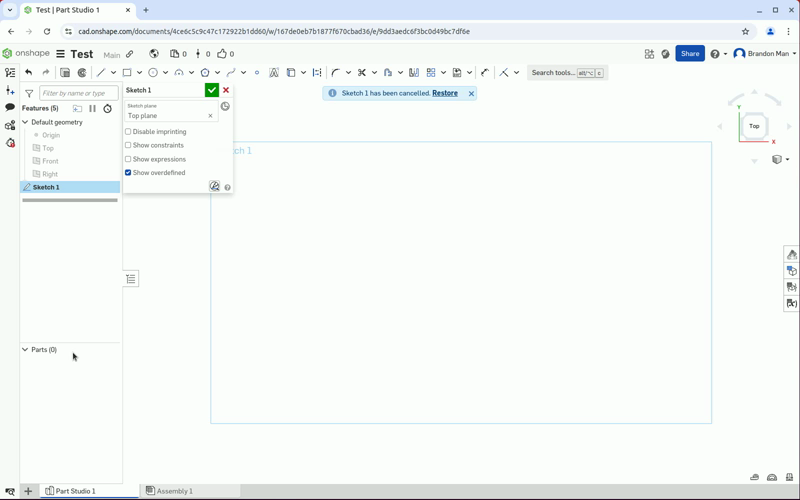
key(l)
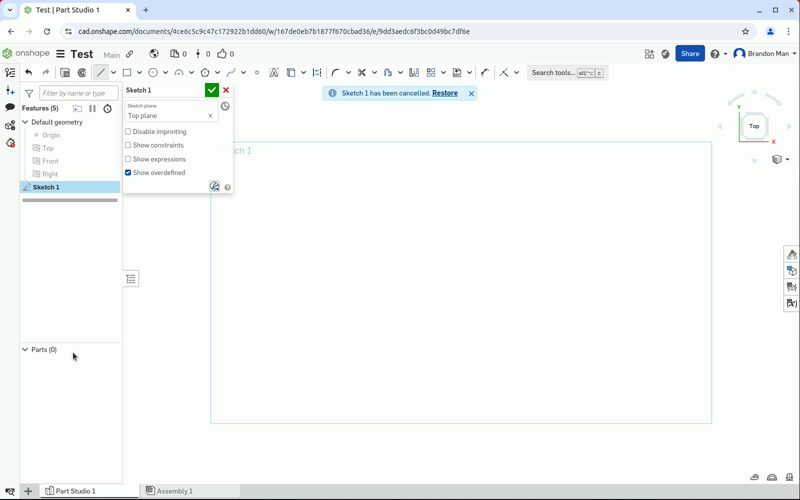
key_down(shift)
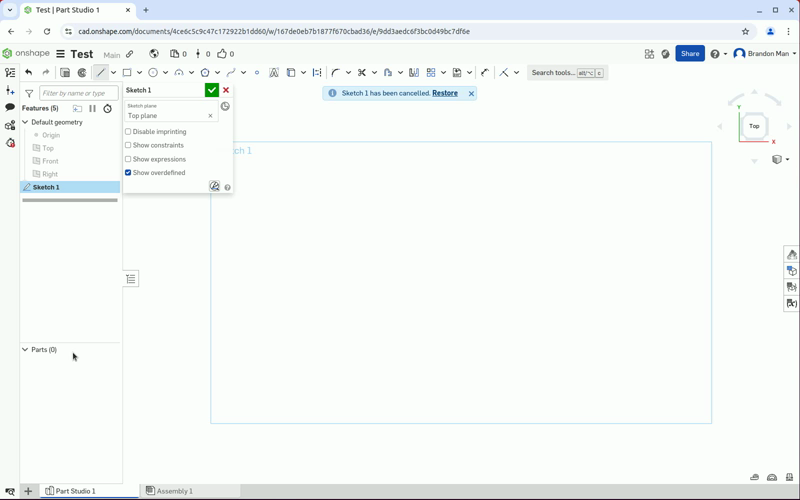
mouse_move(348, 292)
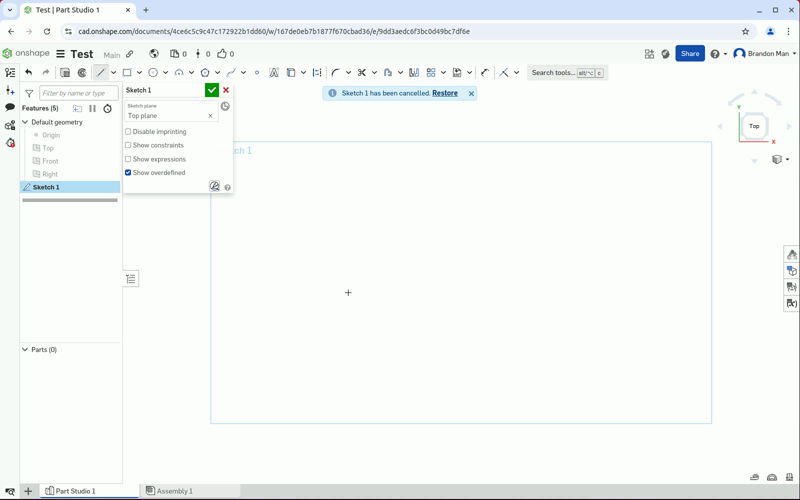
click(348, 292)
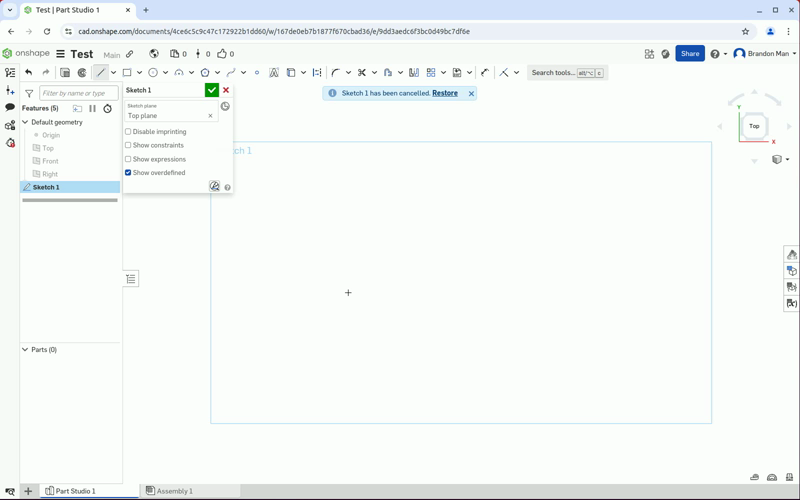
key_up(shift)
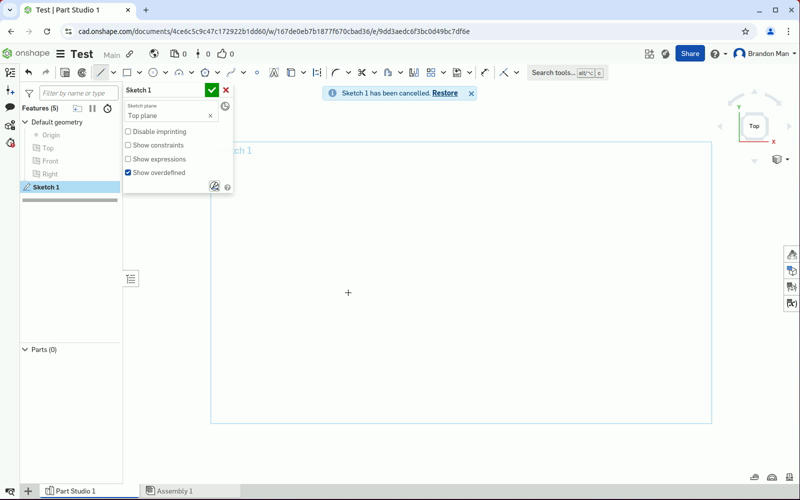
key_down(shift)
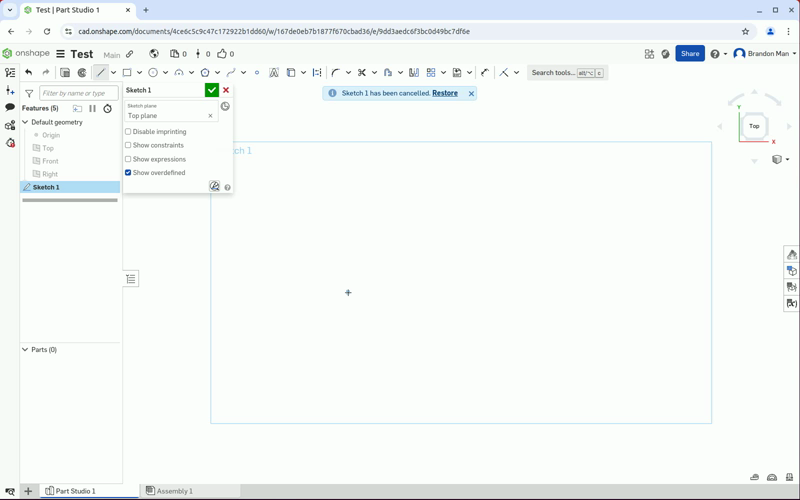
mouse_move(378, 292)
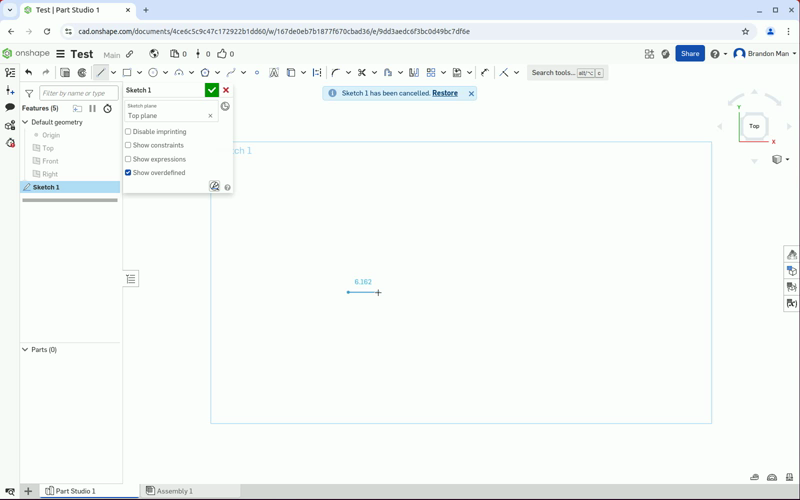
mouse_move(367, 292)
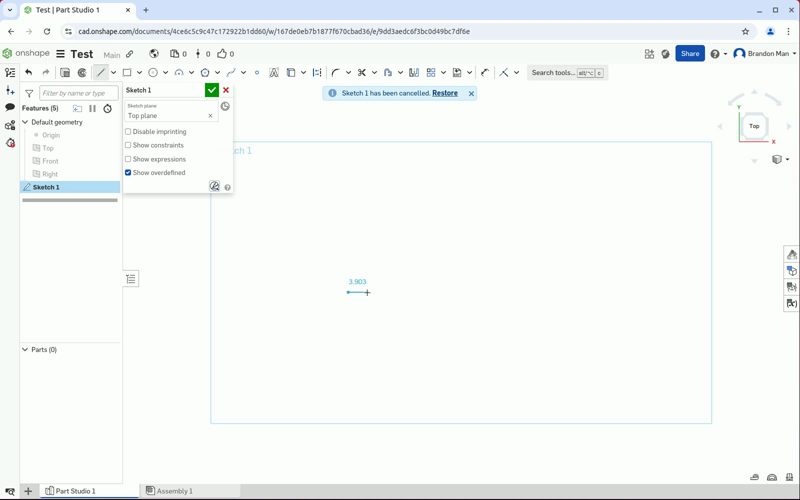
click(367, 292)
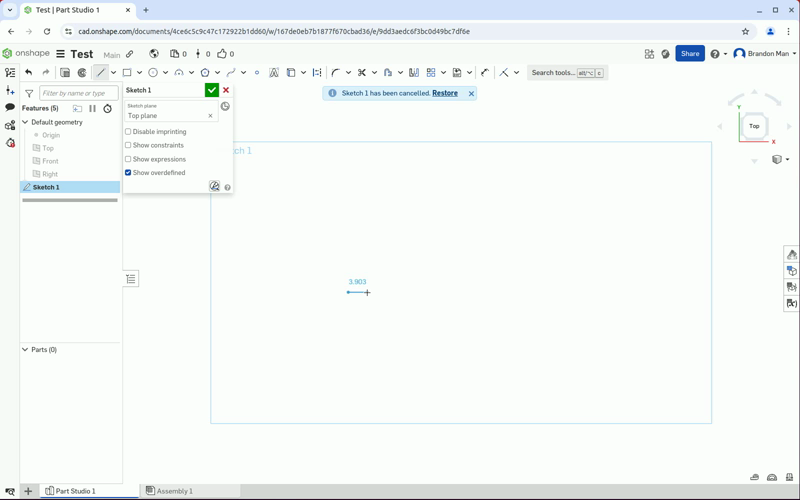
key_up(shift)
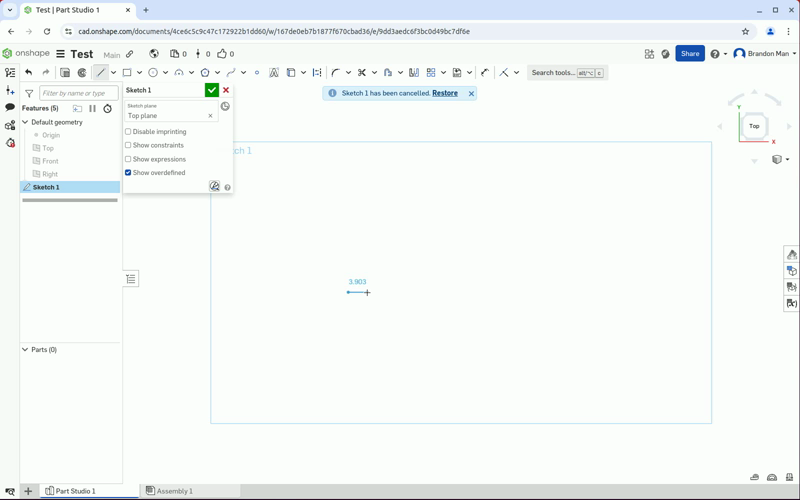
key_down(shift)
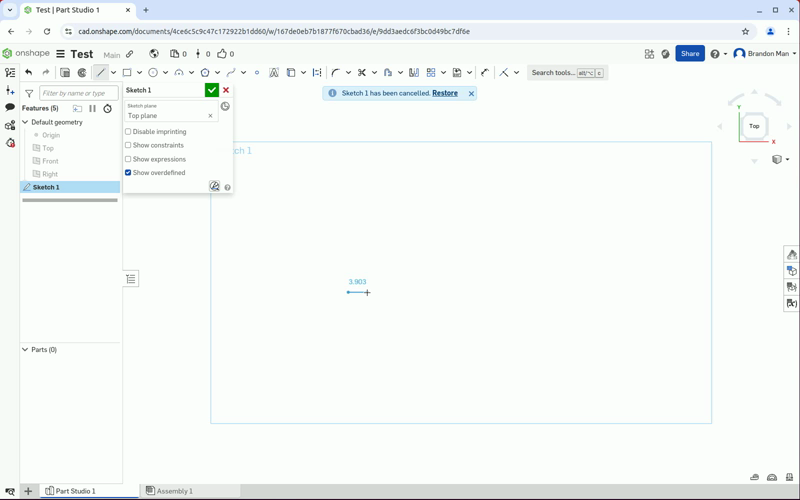
mouse_move(367, 357)
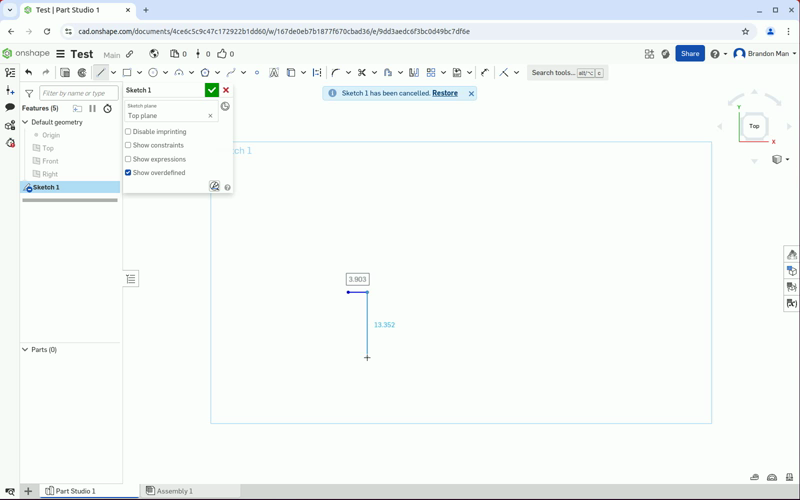
click(367, 357)
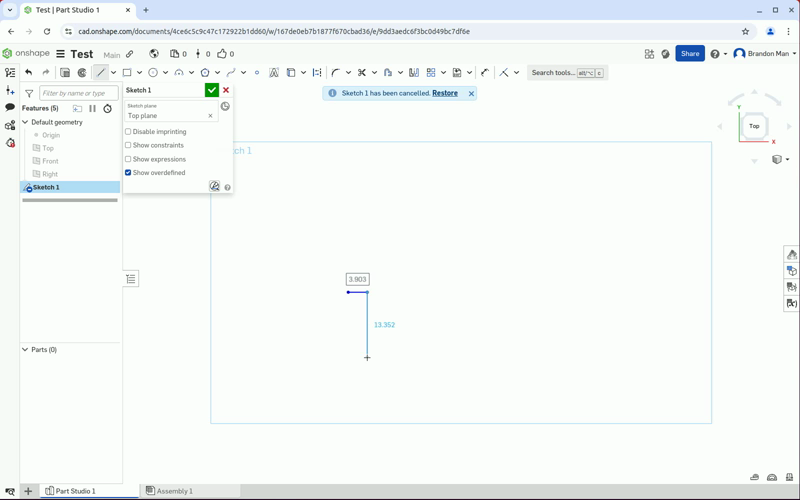
key_up(shift)
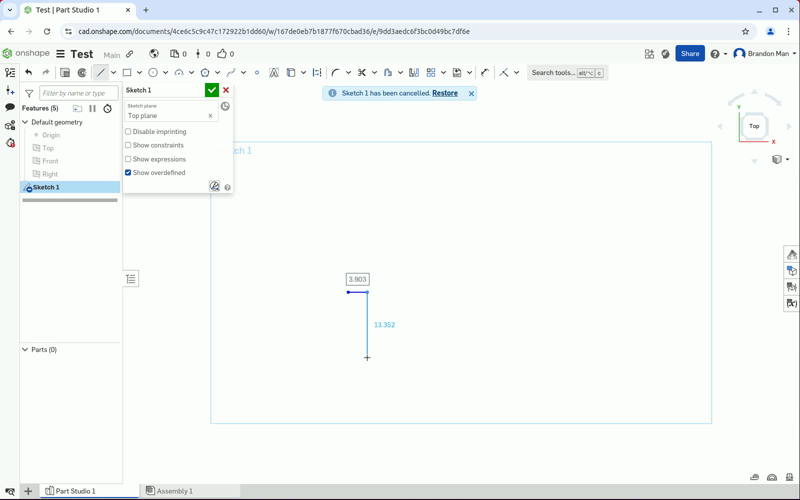
key_down(shift)
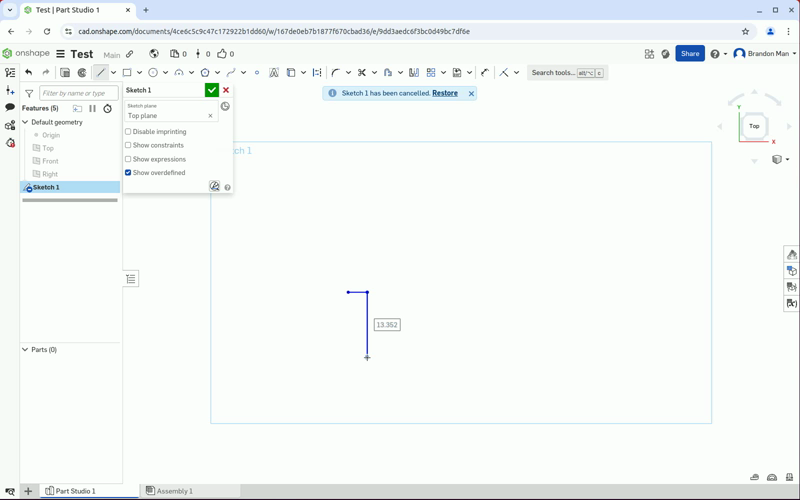
mouse_move(441, 357)
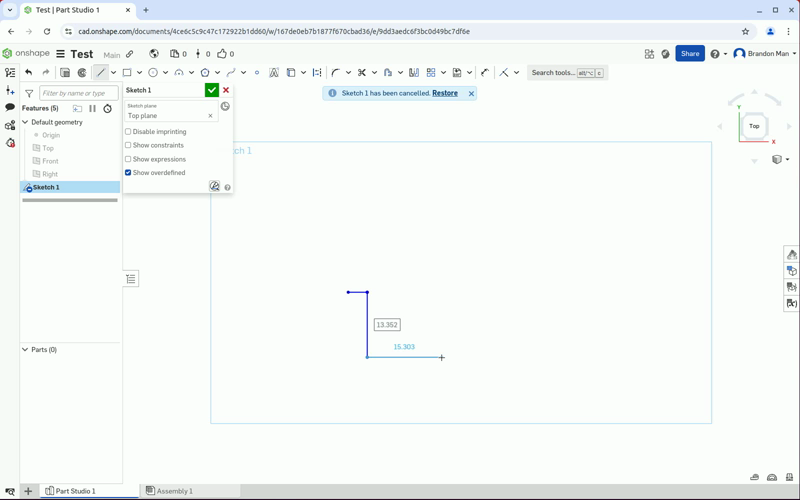
click(441, 357)
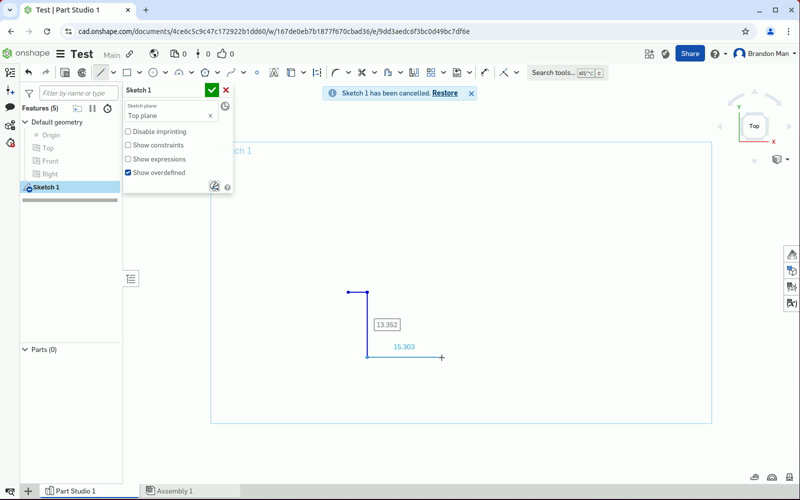
key_up(shift)
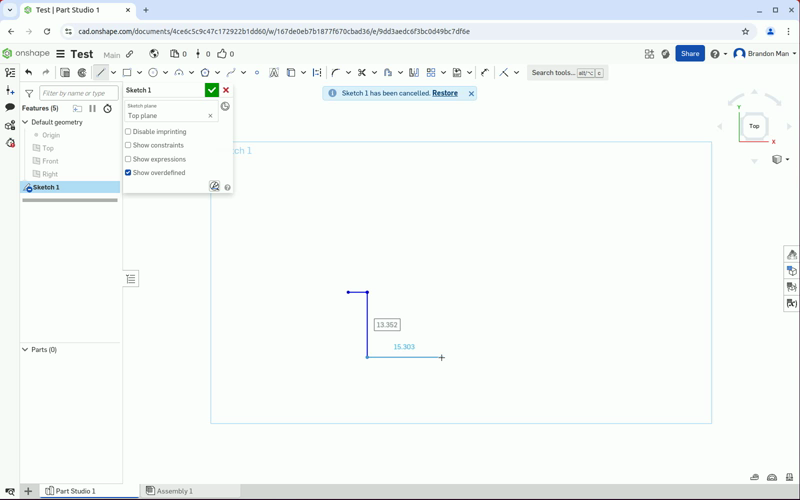
key_down(shift)
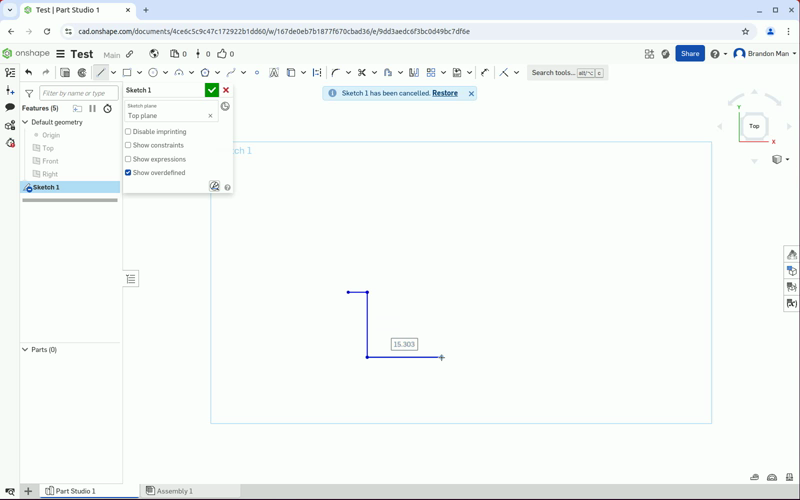
mouse_move(441, 292)
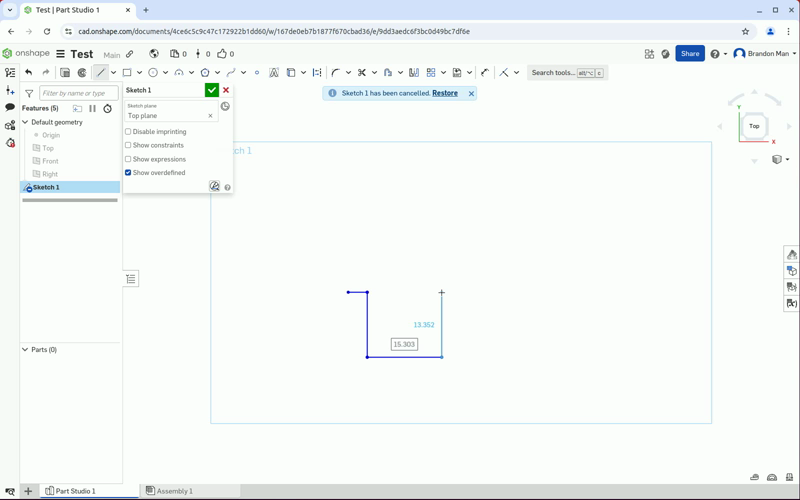
click(441, 292)
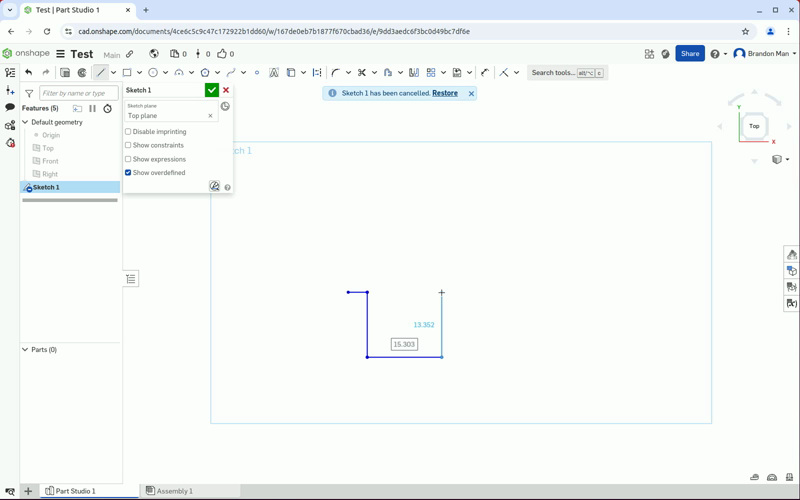
key_up(shift)
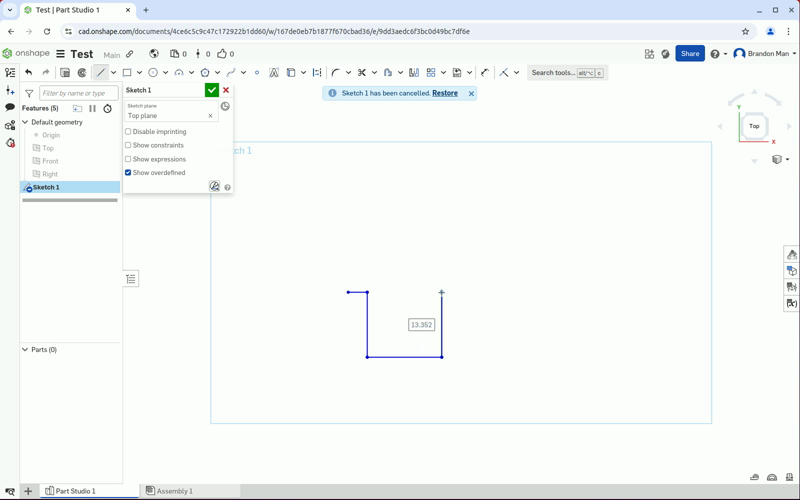
key_down(shift)
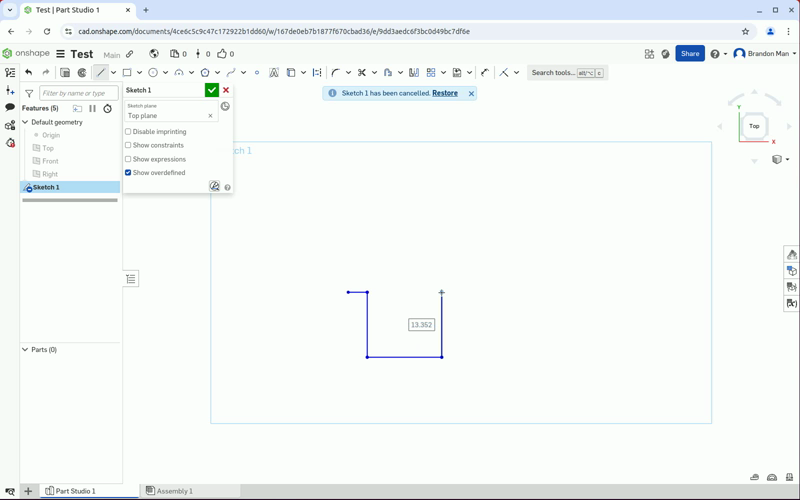
mouse_move(471, 292)
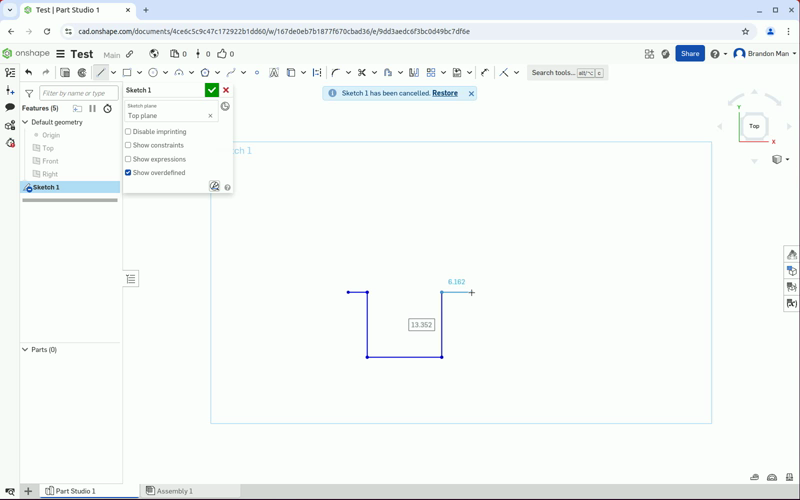
mouse_move(460, 292)
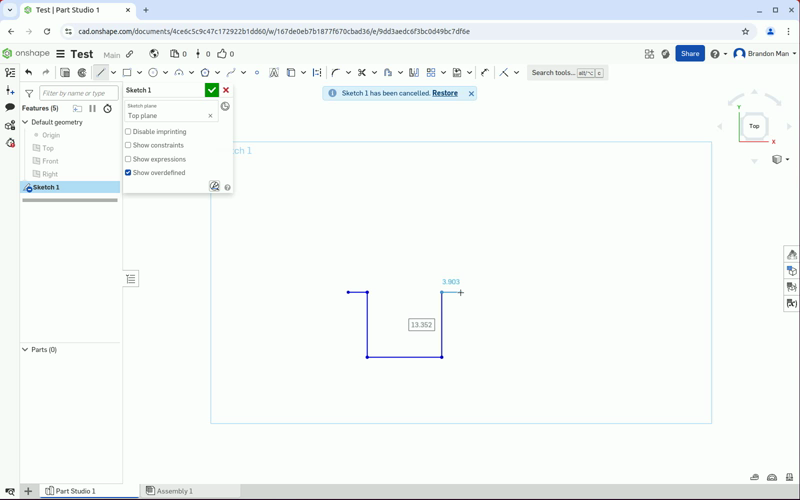
click(460, 292)
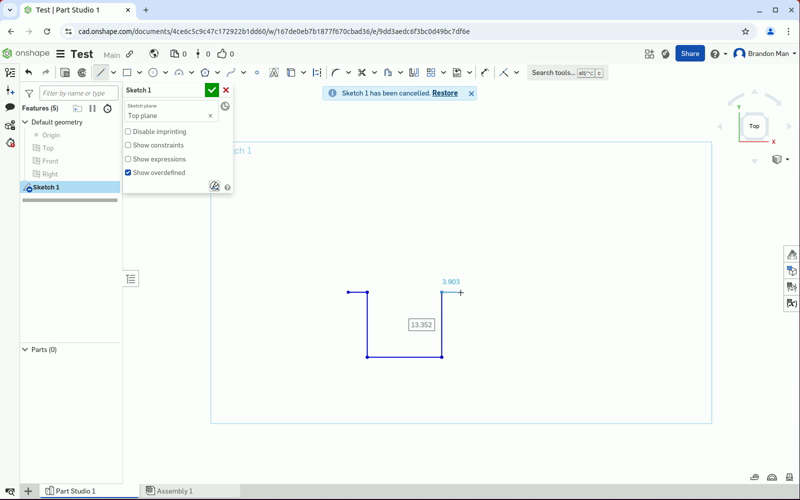
key_up(shift)
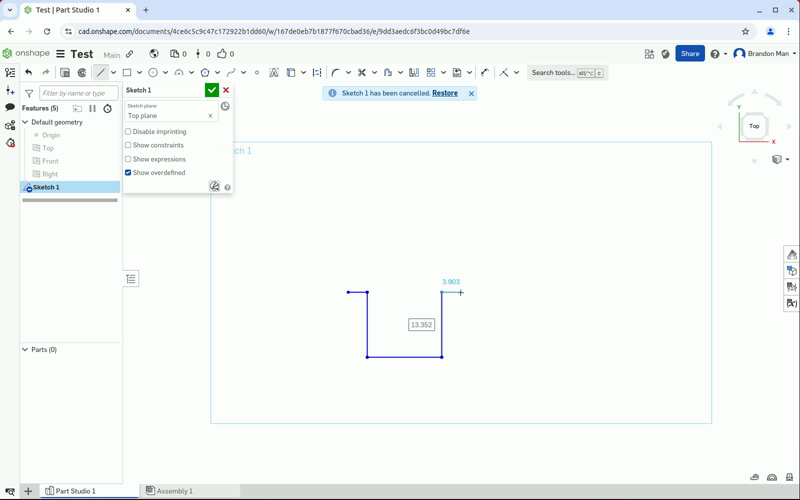
key_down(shift)
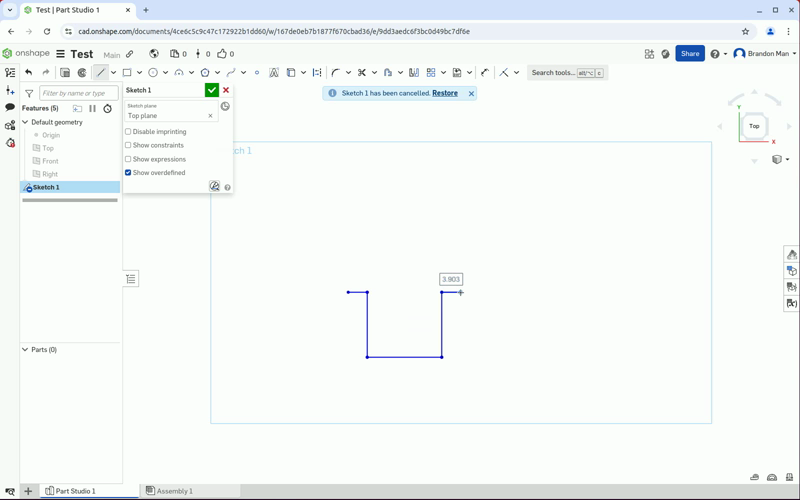
mouse_move(490, 292)
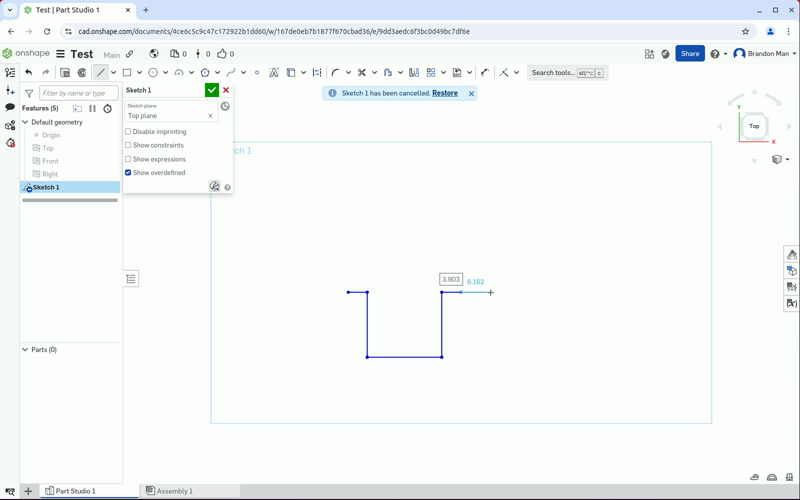
mouse_move(460, 282)
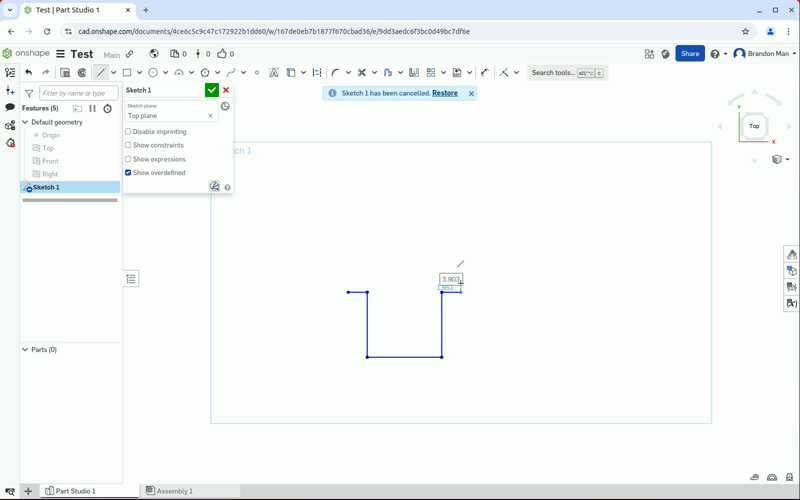
click(460, 282)
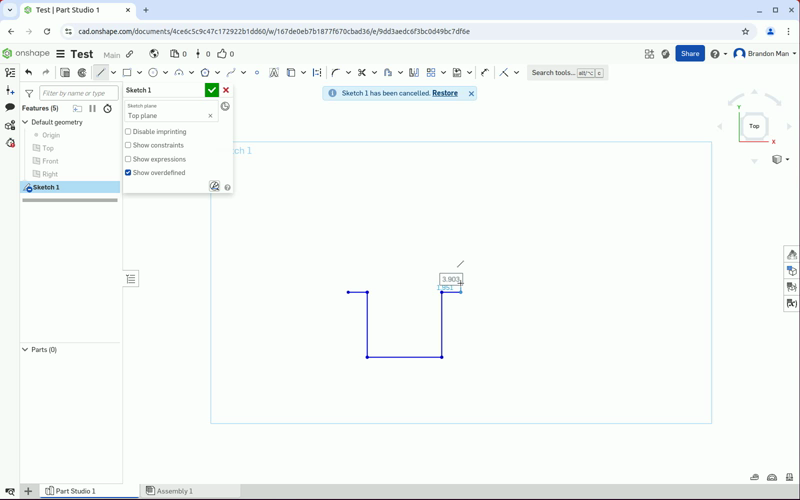
key_up(shift)
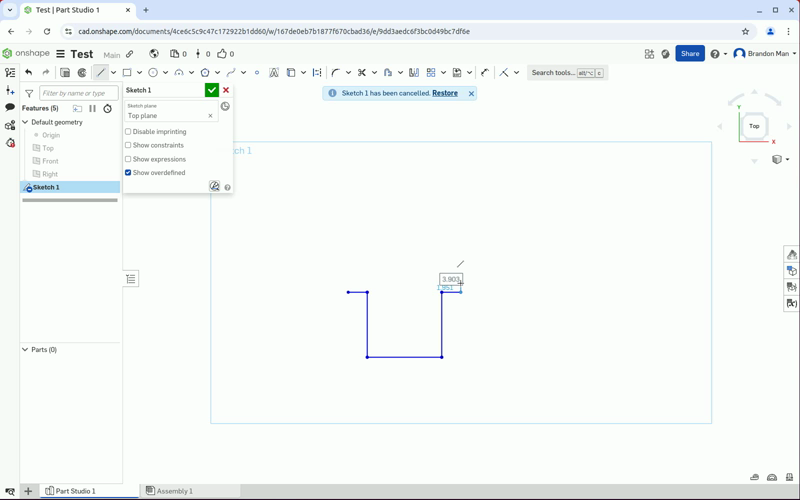
key_down(shift)
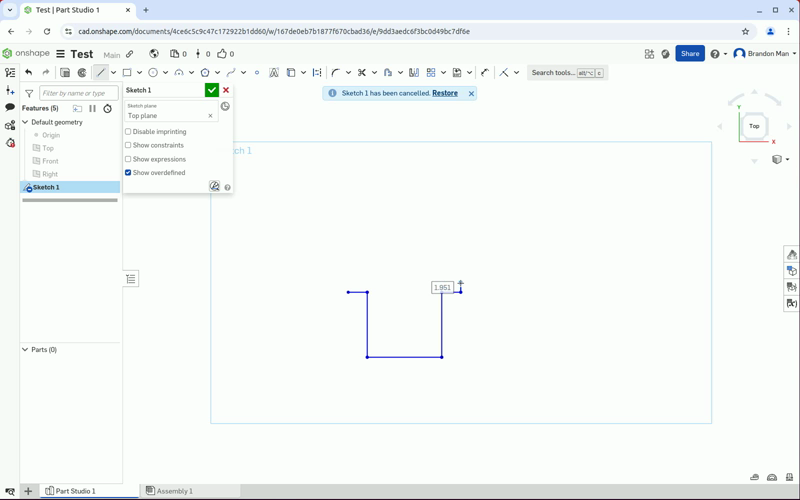
mouse_move(348, 282)
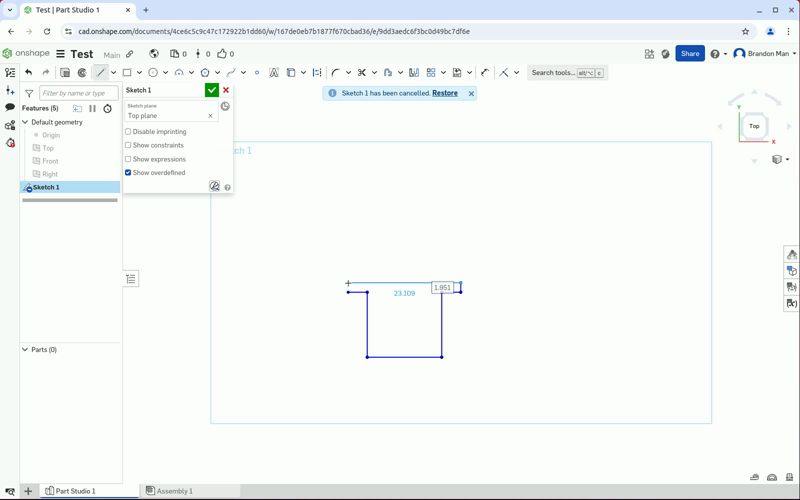
click(348, 282)
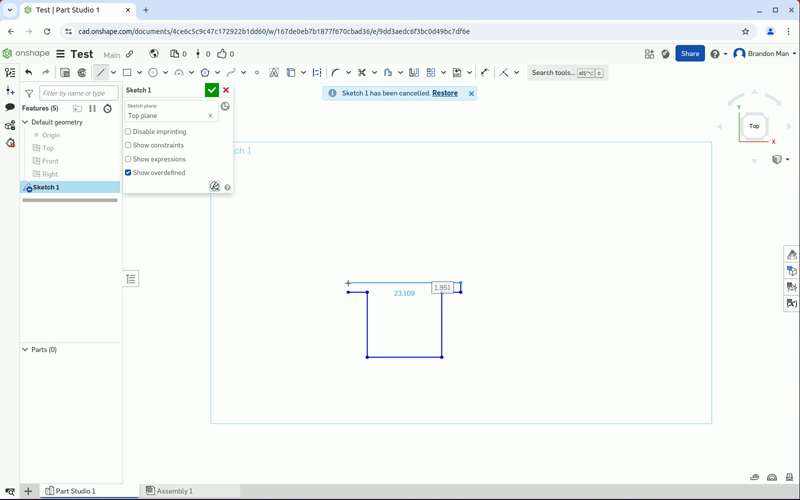
key_up(shift)
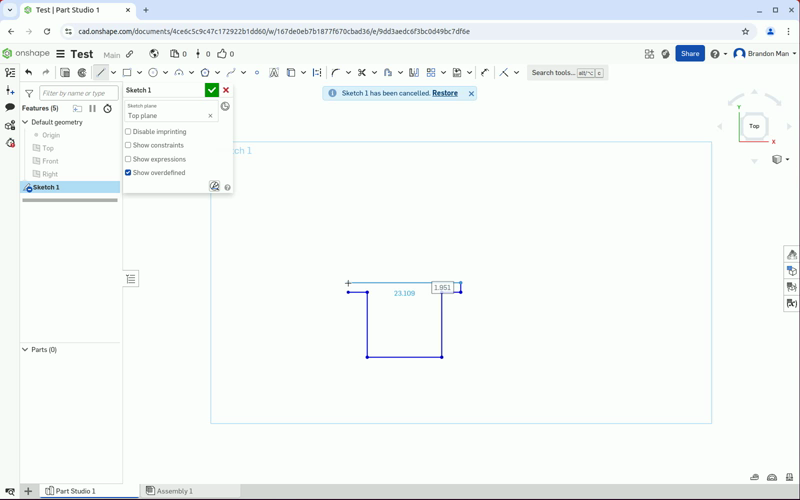
mouse_move(378, 282)
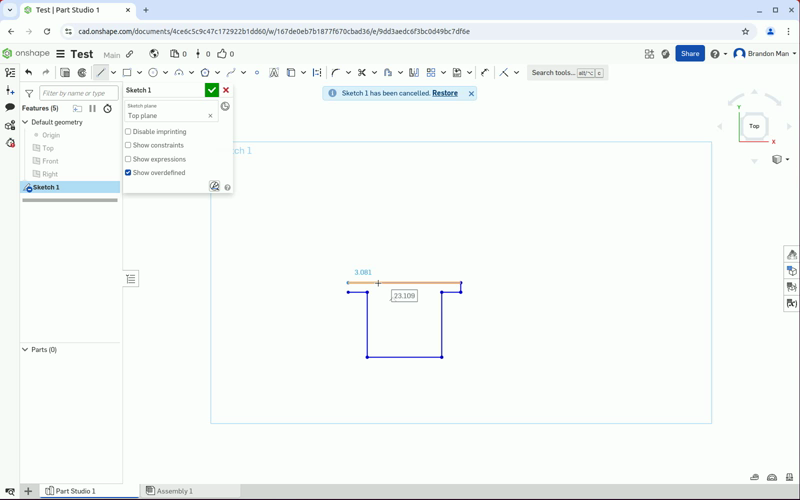
key_down(shift)
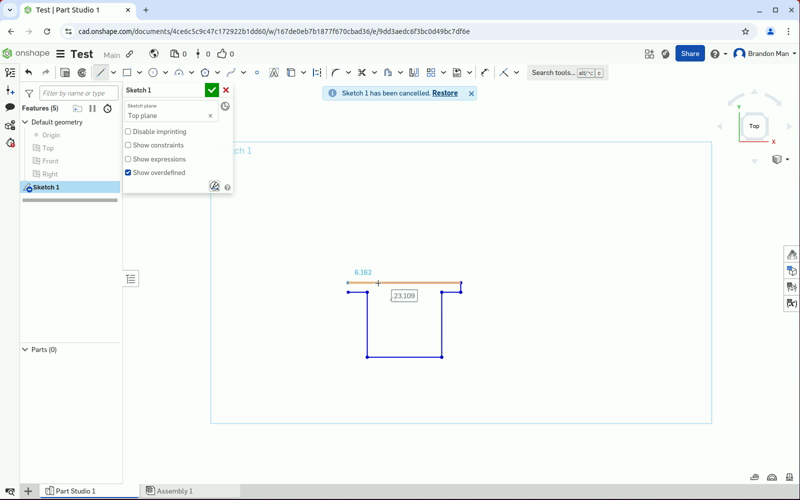
mouse_move(348, 292)
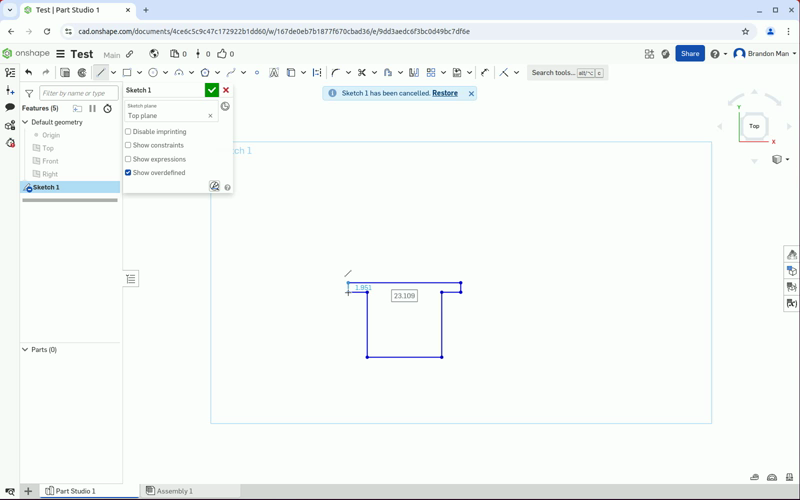
key_up(shift)
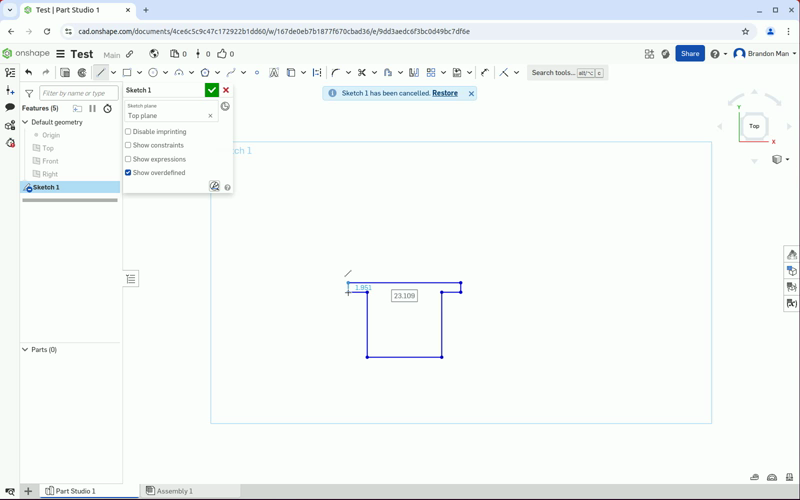
click(348, 292)
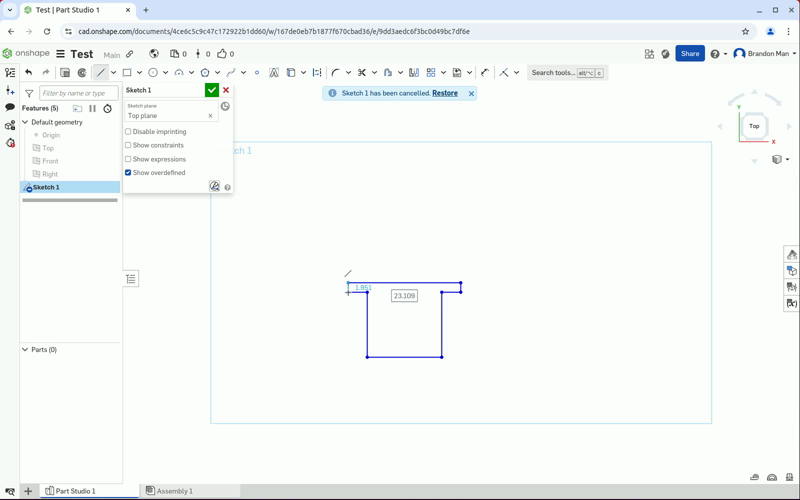
key(esc)
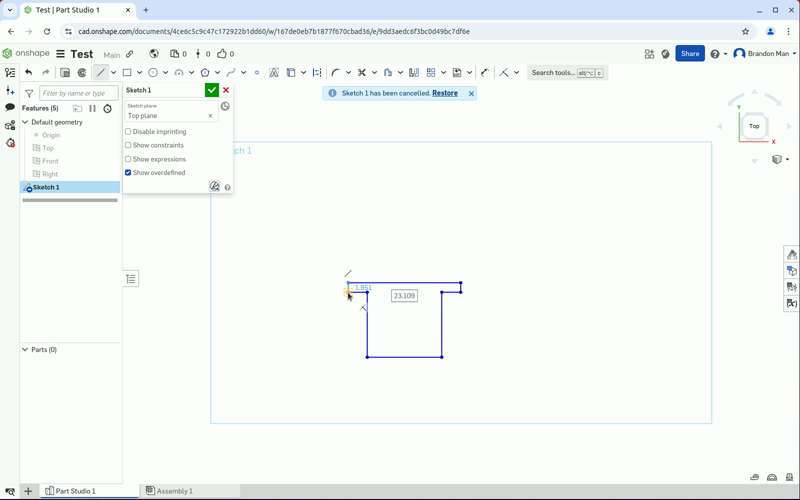
mouse_move(374, 331)
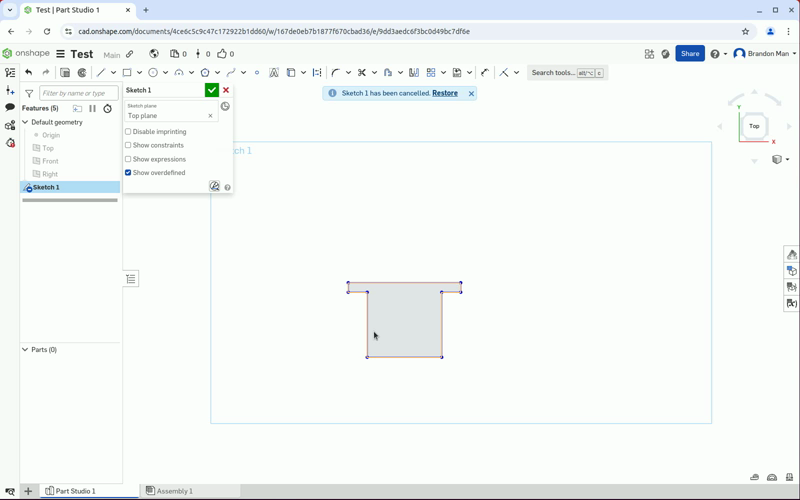
click(374, 331)
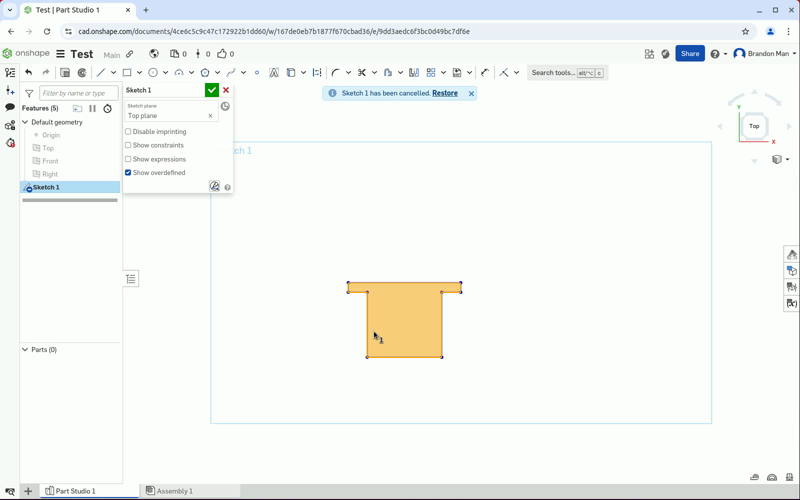
mouse_move(73, 352)
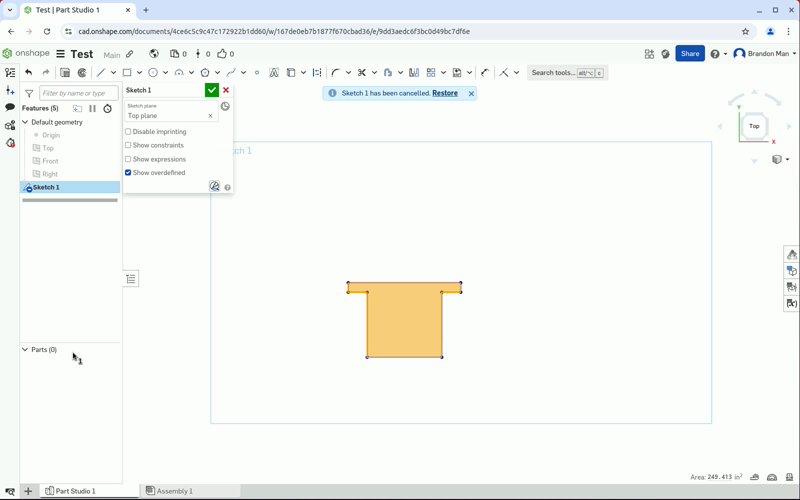
key(shift+y)
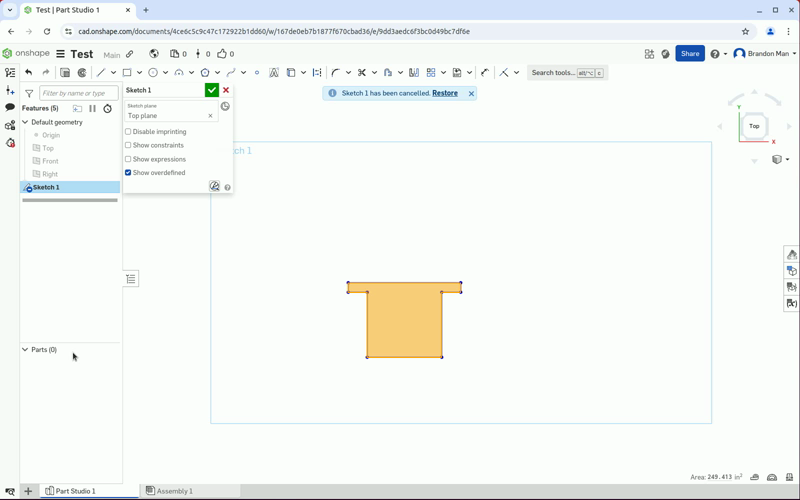
key(shift+e)
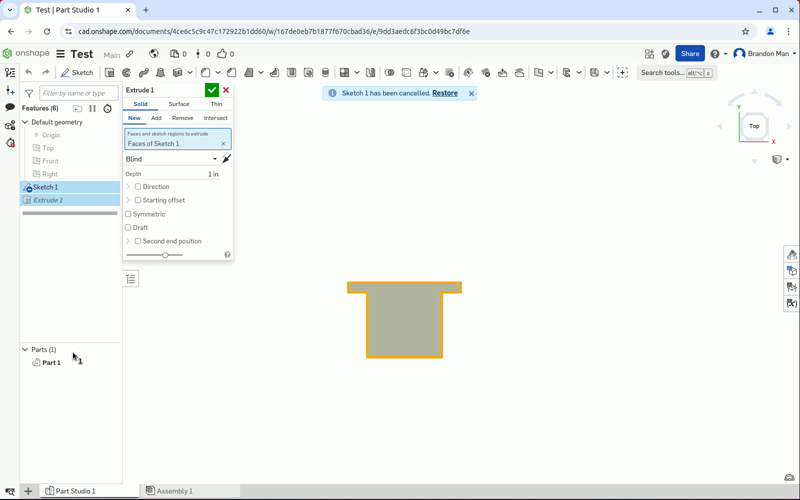
mouse_move(143, 106)
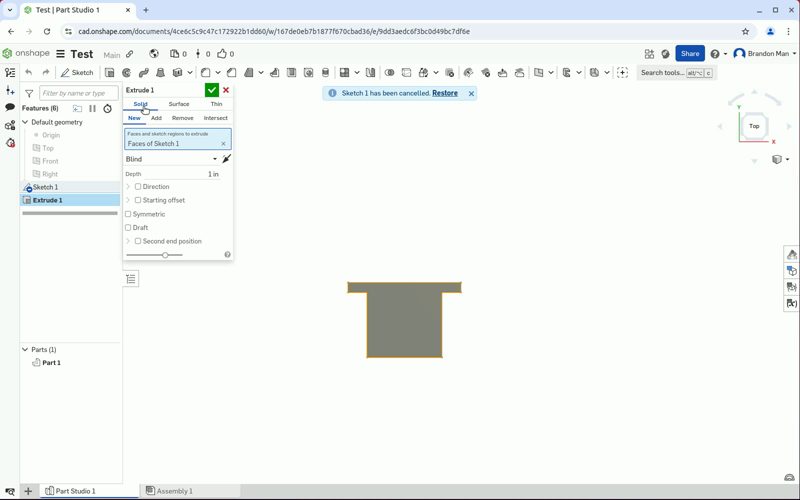
click(143, 106)
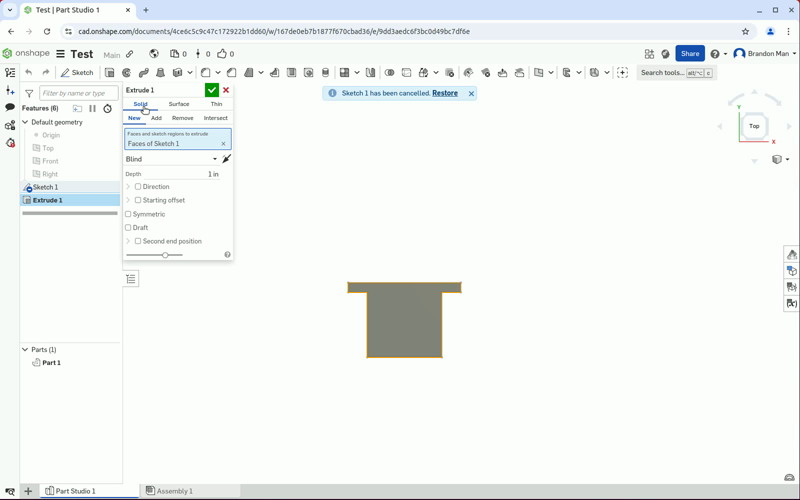
mouse_move(137, 120)
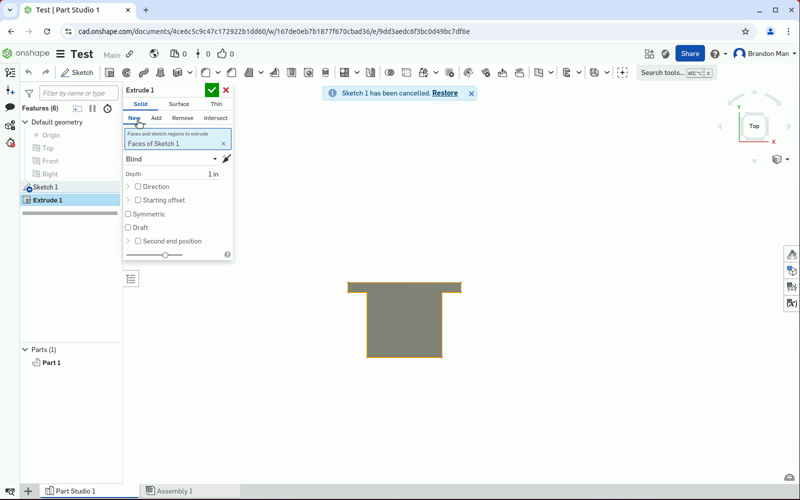
click(137, 120)
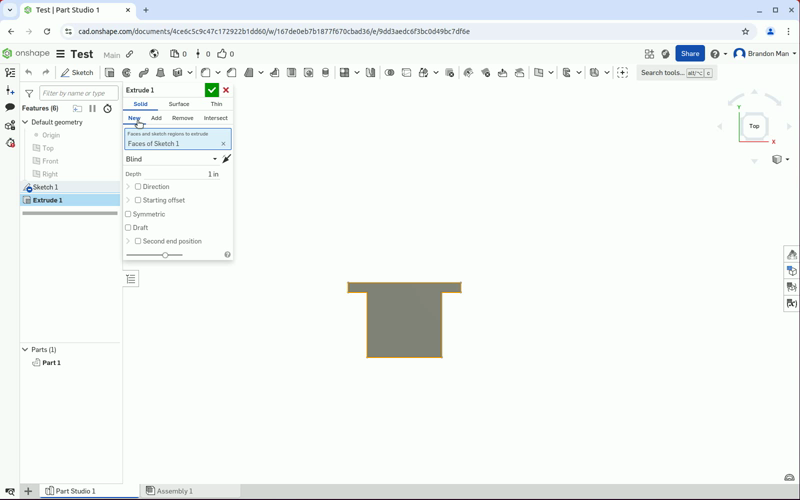
key(tab, 4)
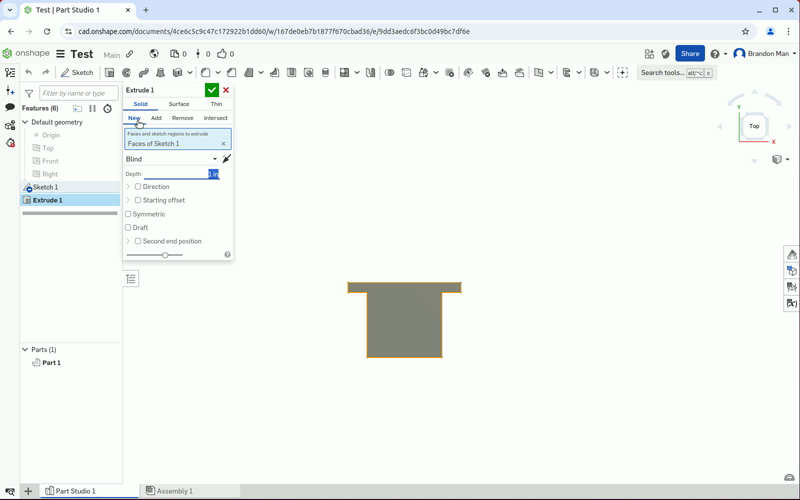
text(15.405)
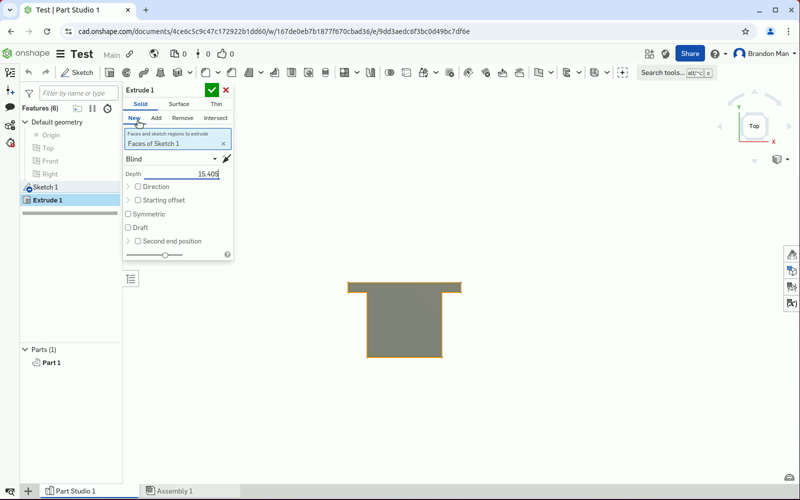
key(enter)
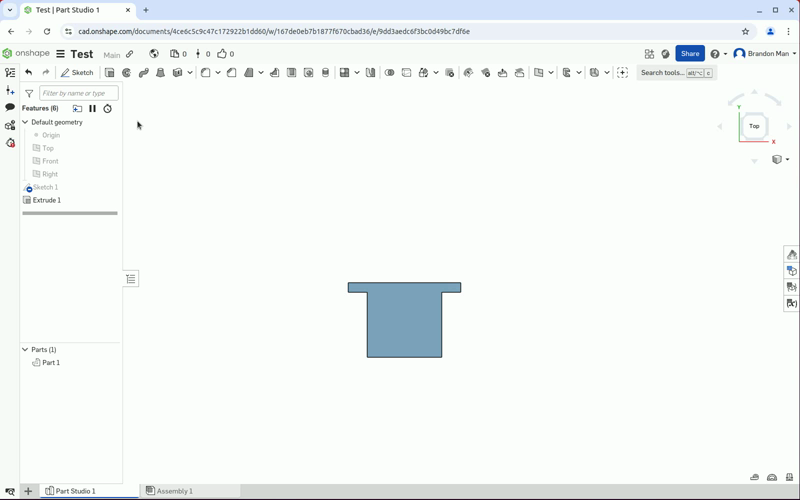
key(shift+h)
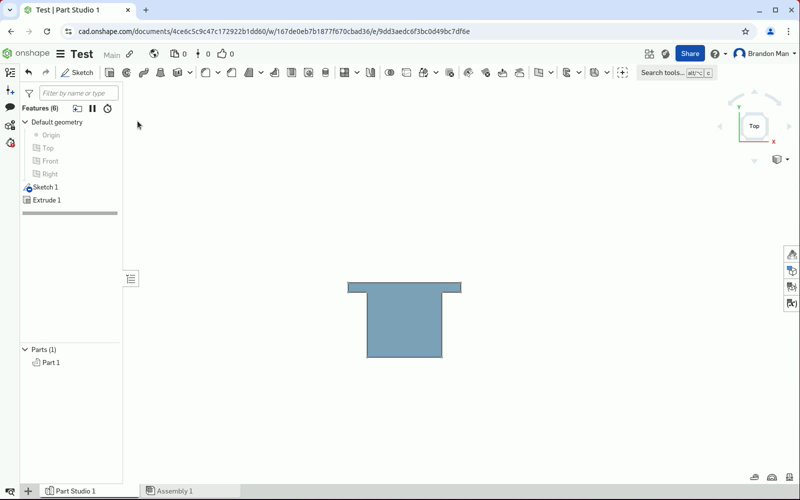
key(shift+h)
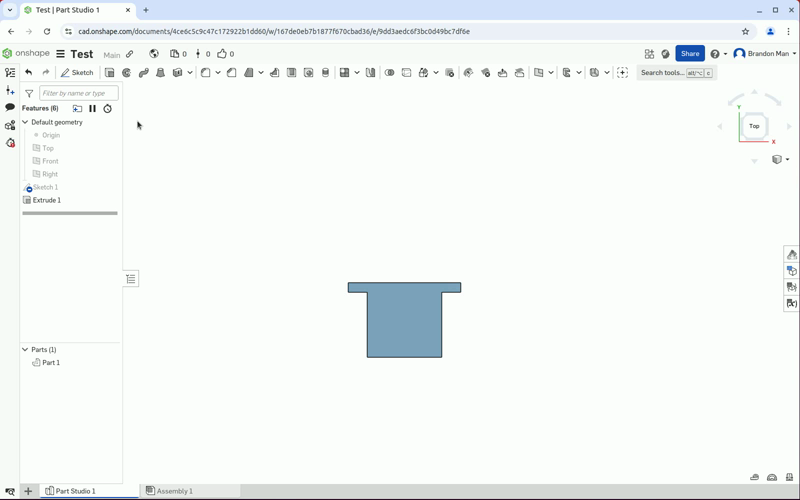
mouse_move(73, 189)
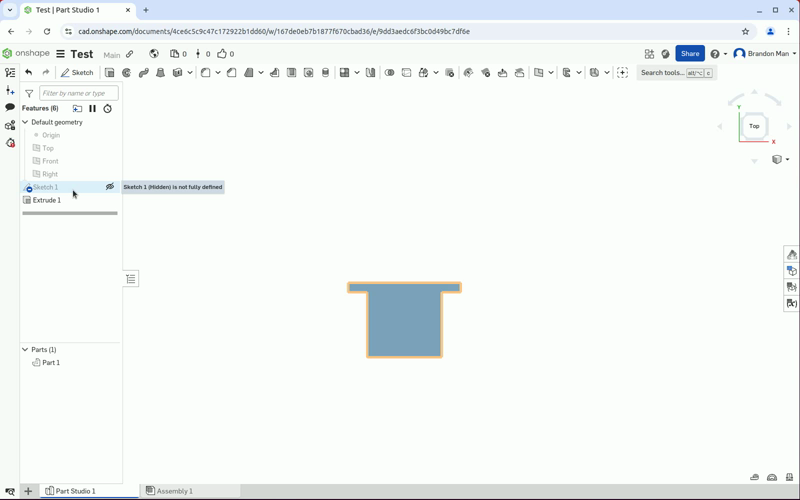
click(73, 189)
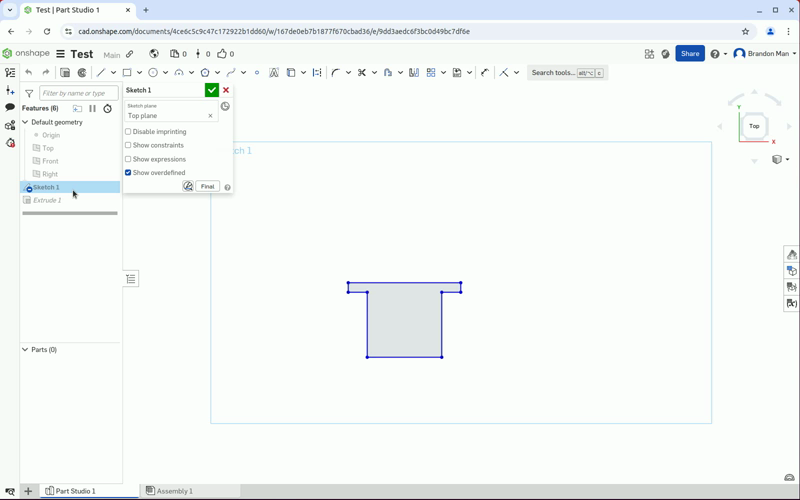
mouse_move(229, 92)
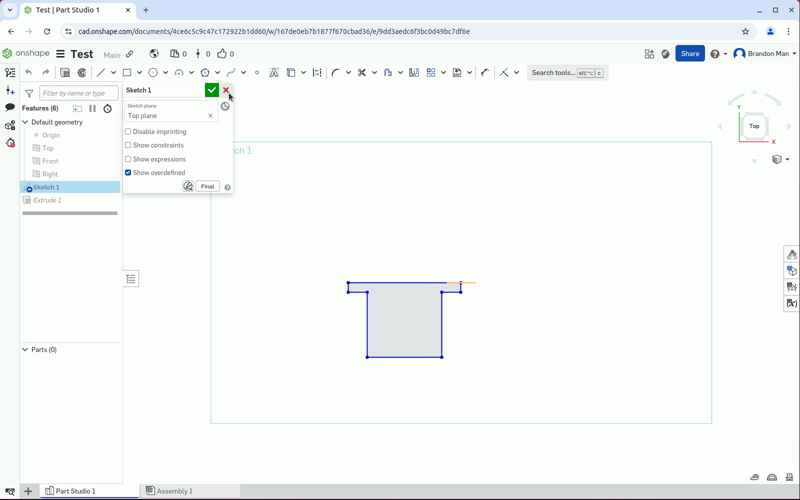
click(229, 92)
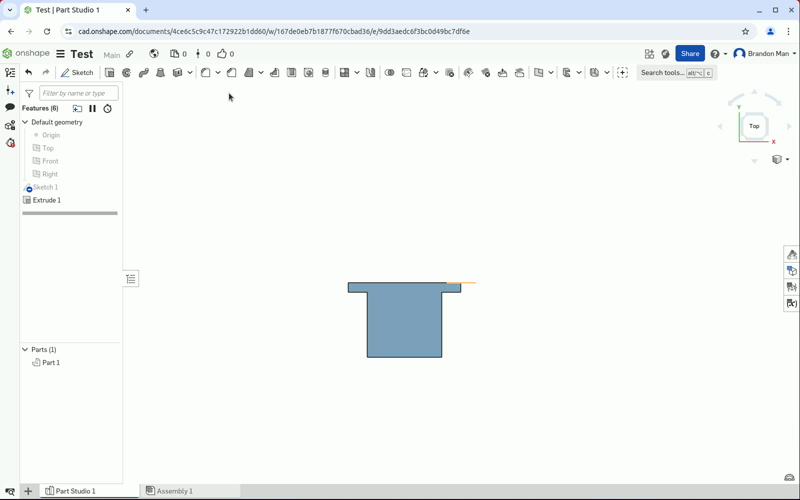
mouse_move(541, 75)
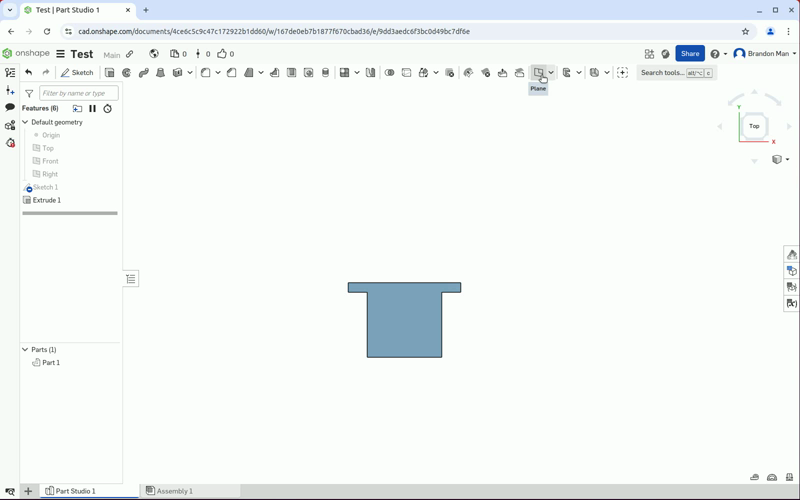
click(541, 75)
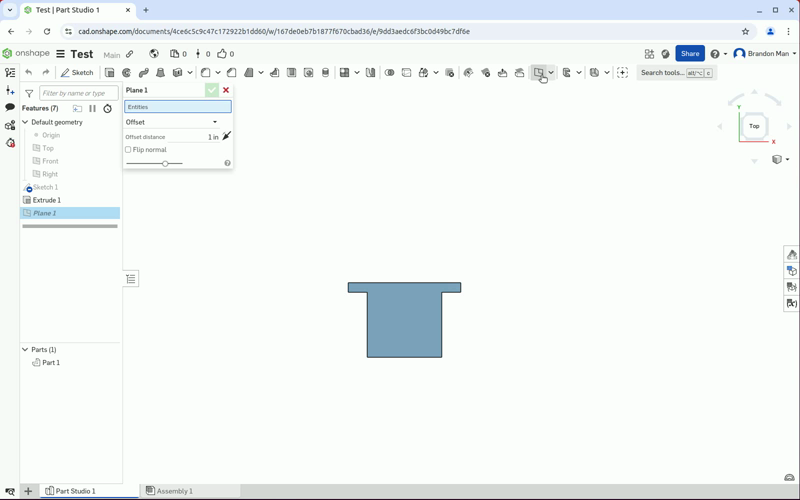
mouse_move(73, 150)
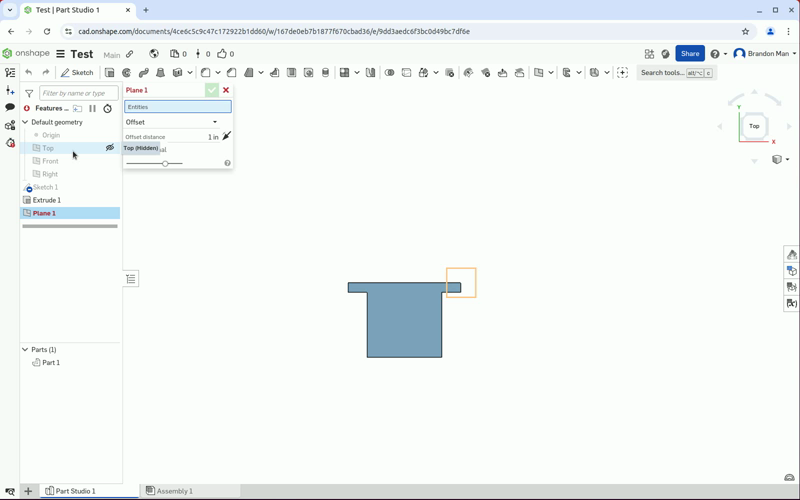
click(73, 150)
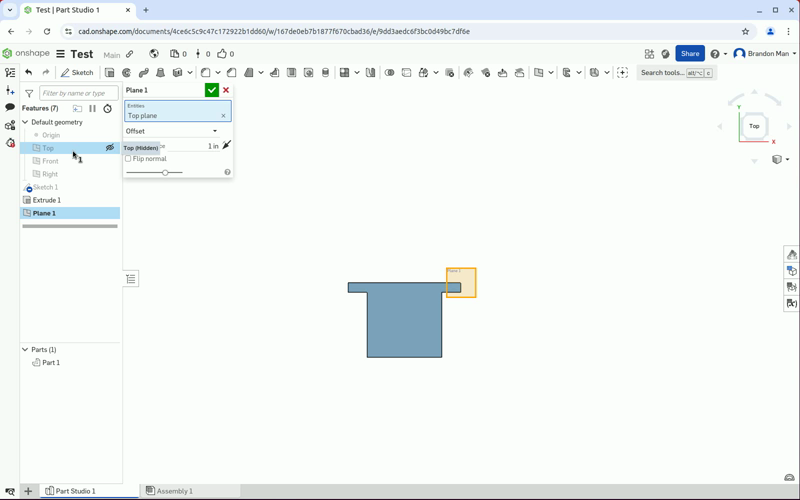
key(tab, 2)
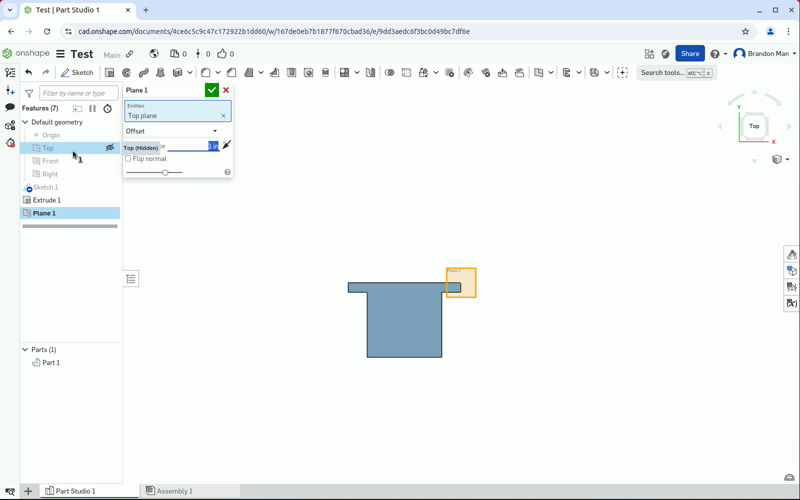
text(15.405)
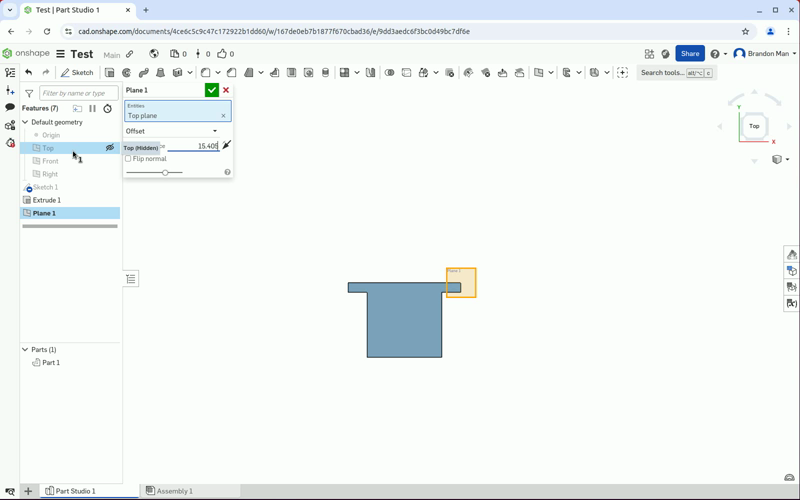
key(enter, 2)
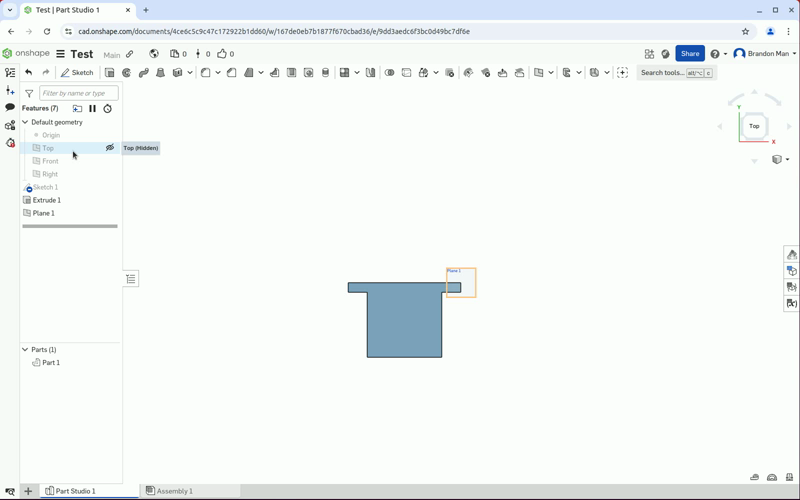
key(shift+s)
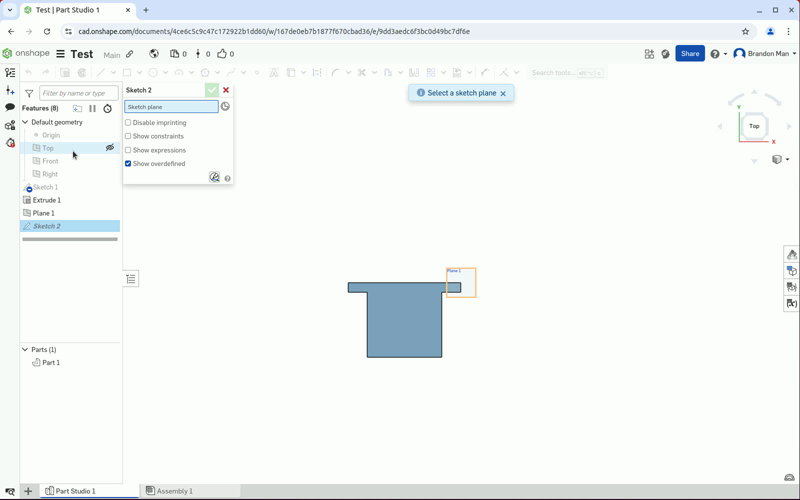
mouse_move(73, 215)
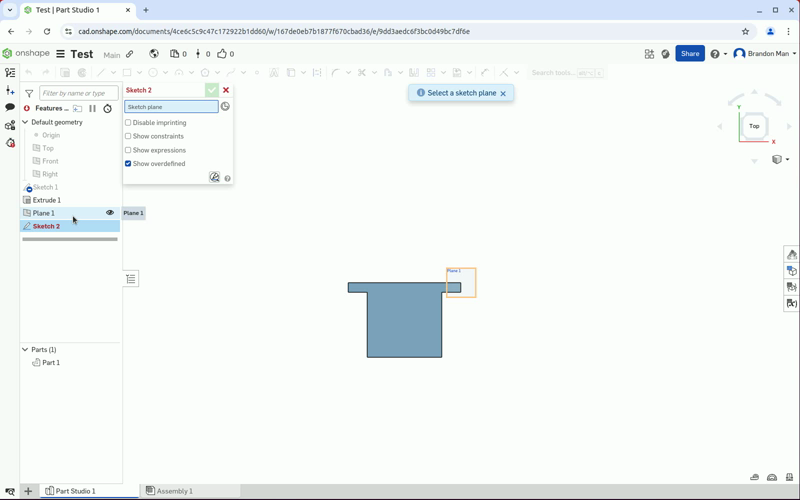
click(73, 215)
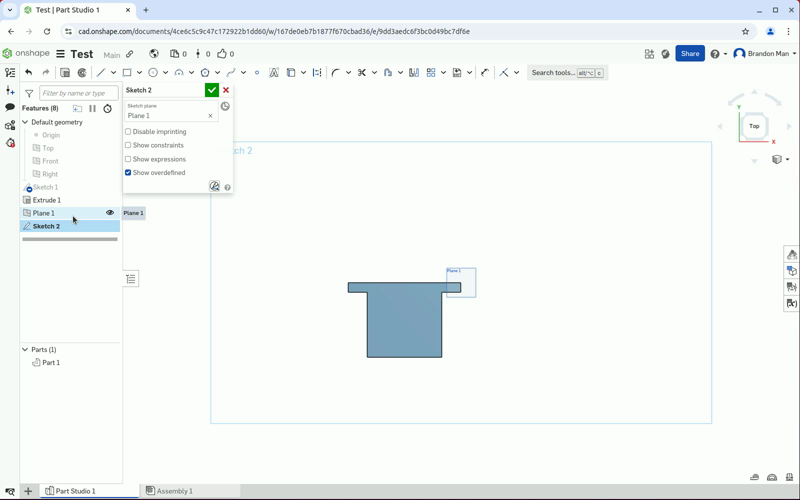
mouse_move(73, 352)
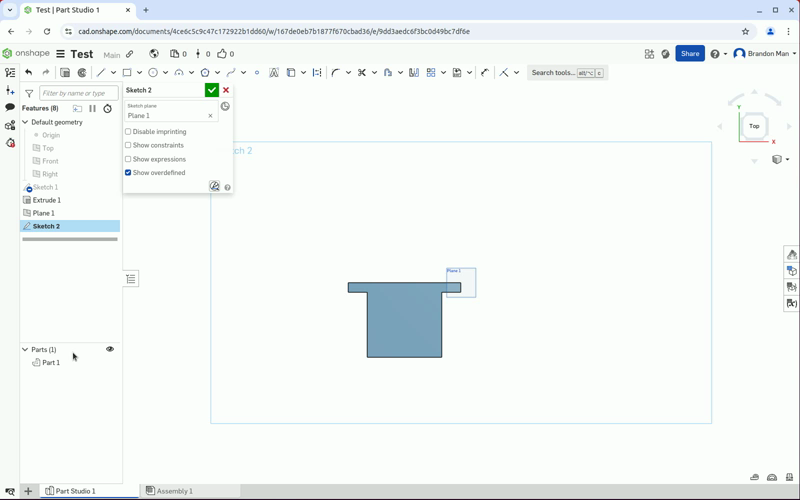
key(y)
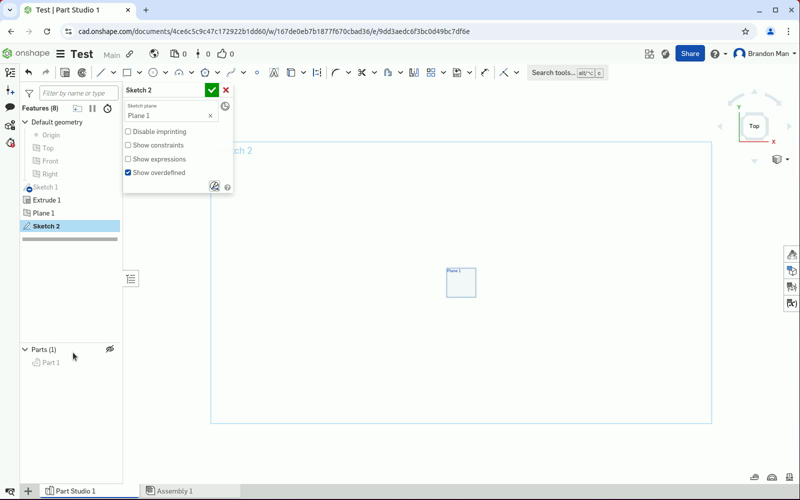
key(c)
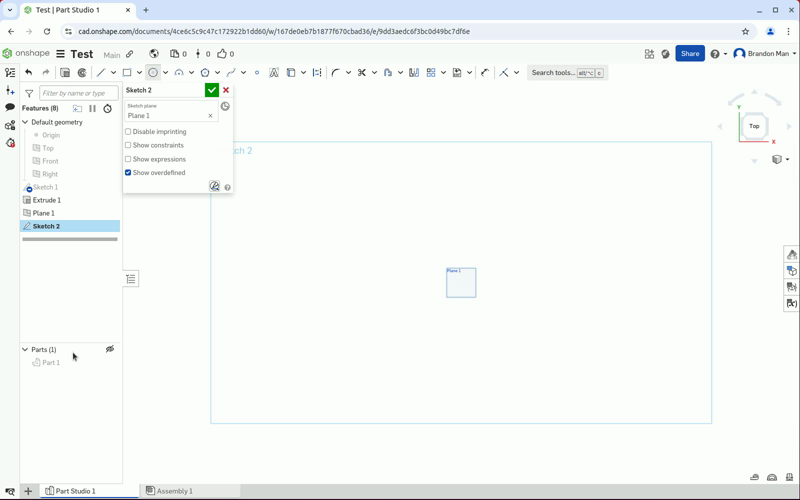
key_down(shift)
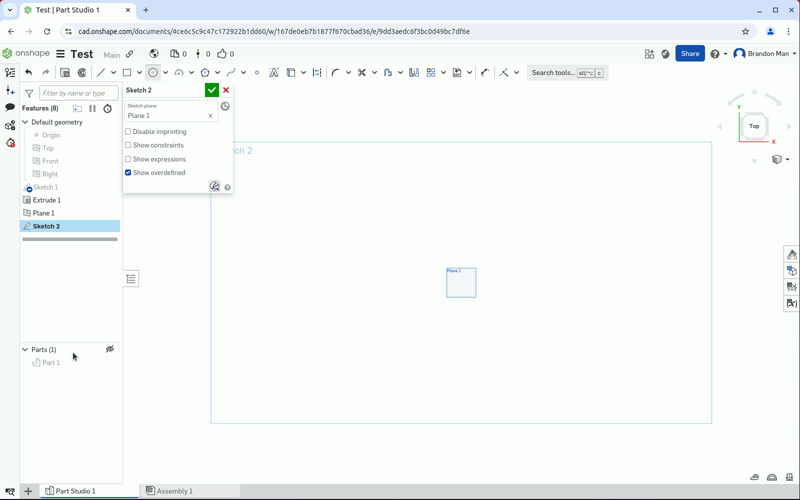
mouse_move(404, 332)
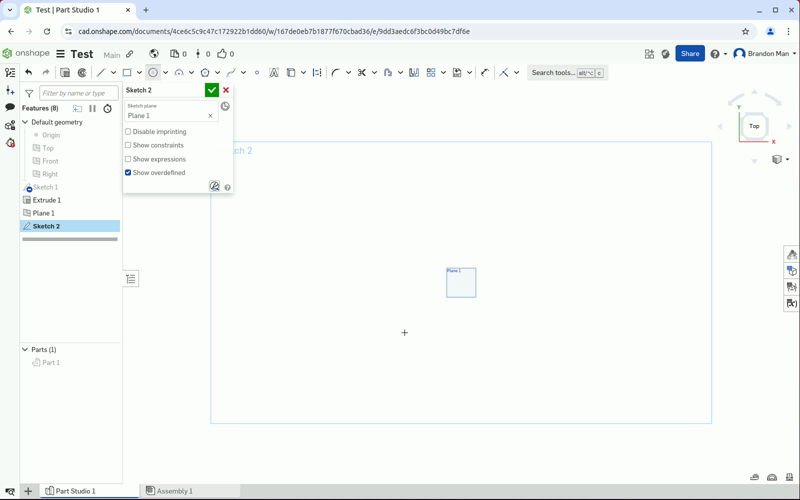
click(404, 332)
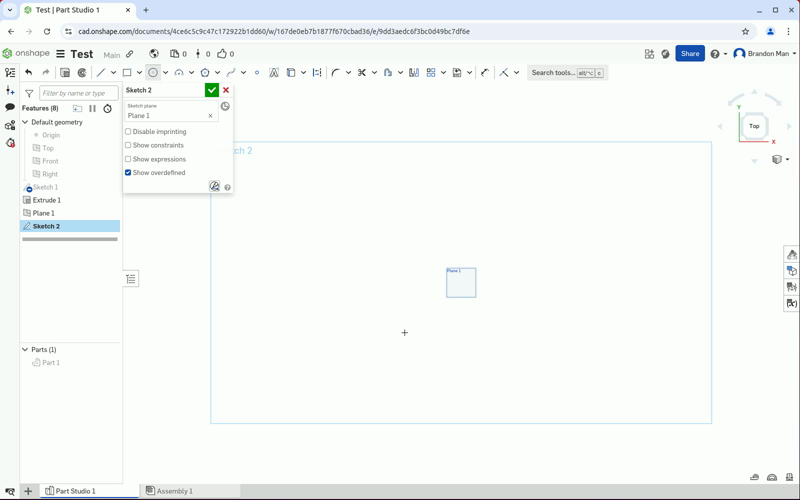
key_up(shift)
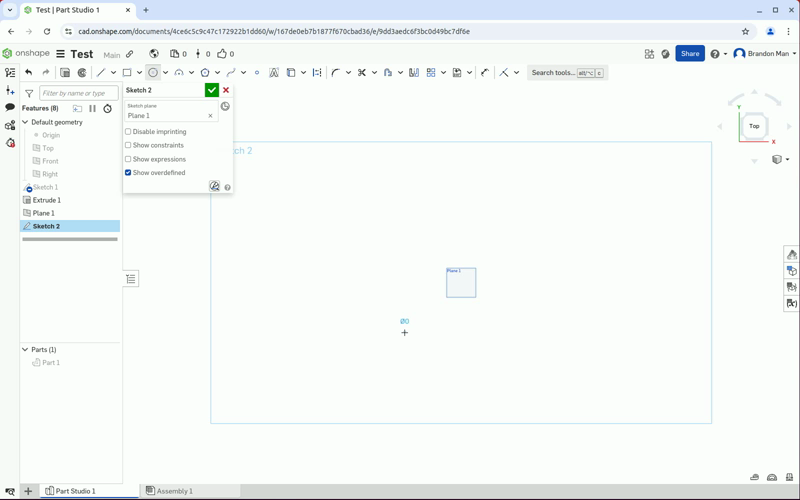
mouse_move(412, 332)
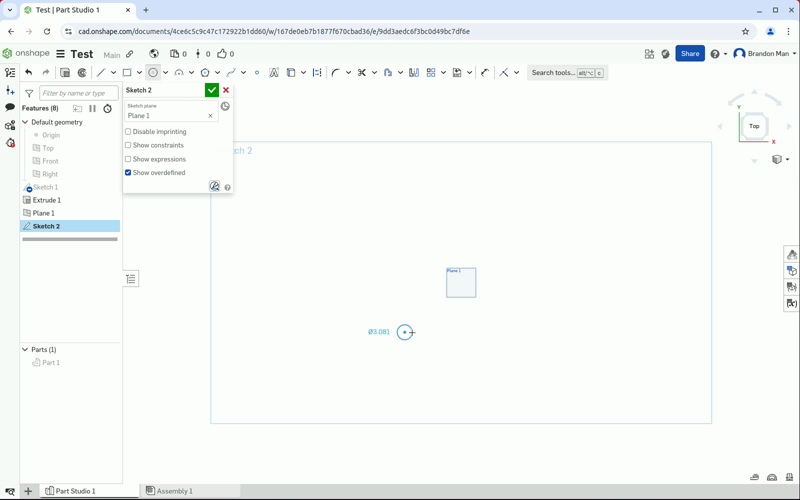
click(412, 332)
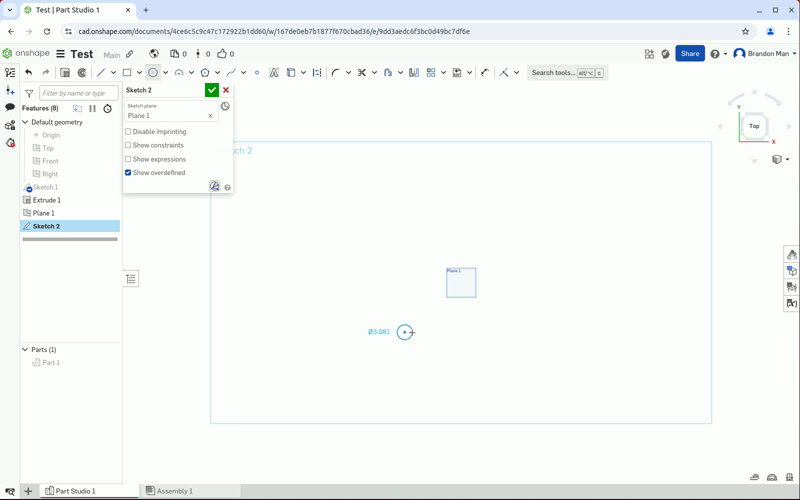
key(esc)
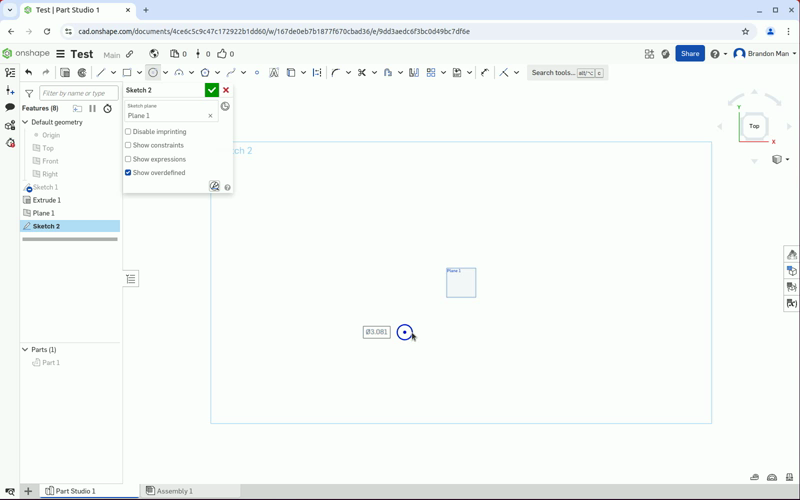
mouse_move(407, 326)
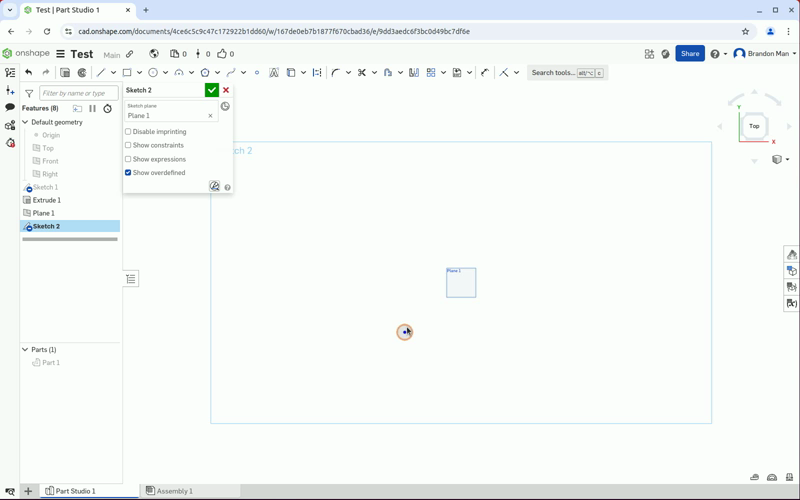
scroll(6)
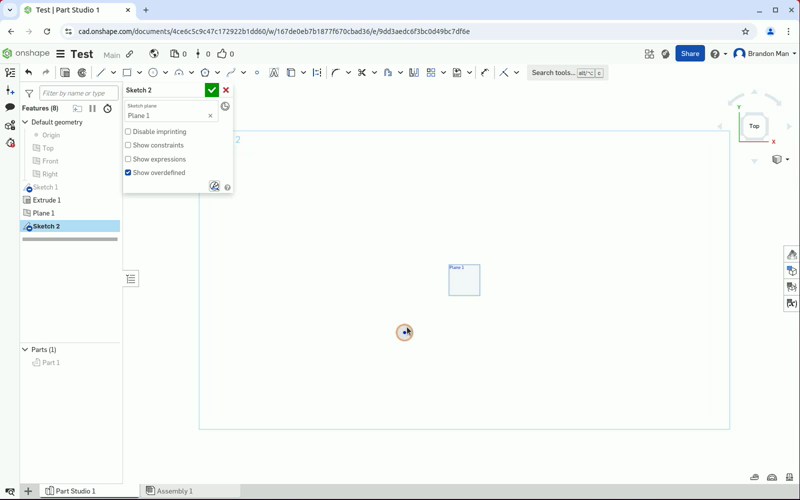
scroll(6)
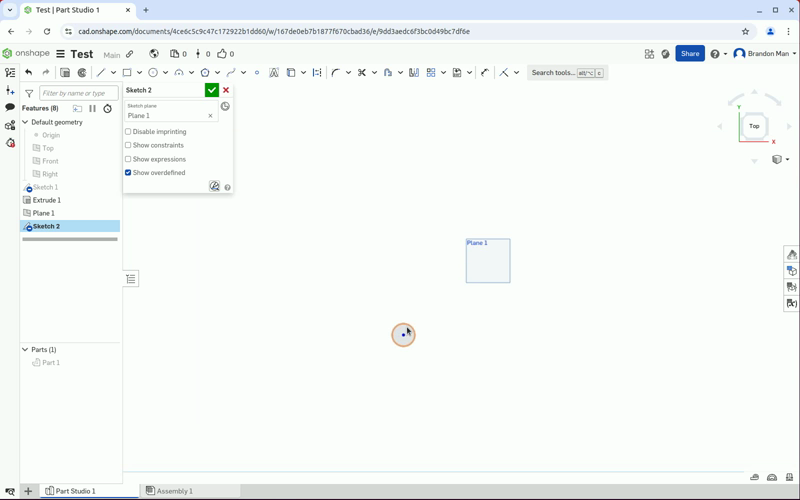
scroll(6)
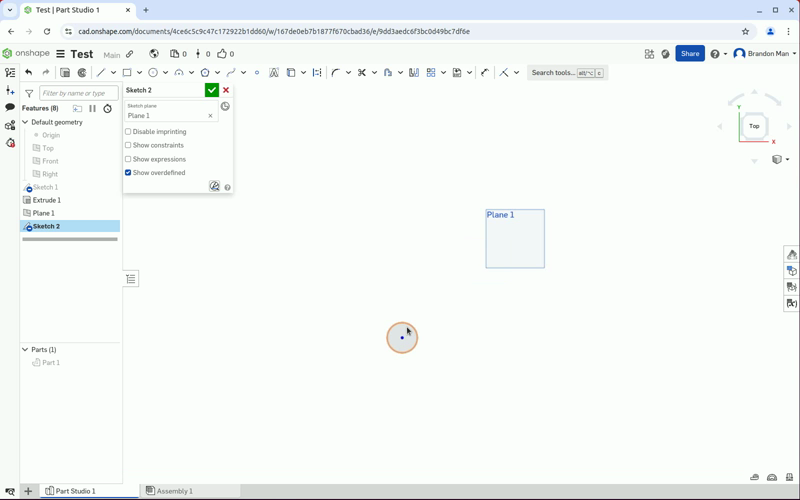
scroll(6)
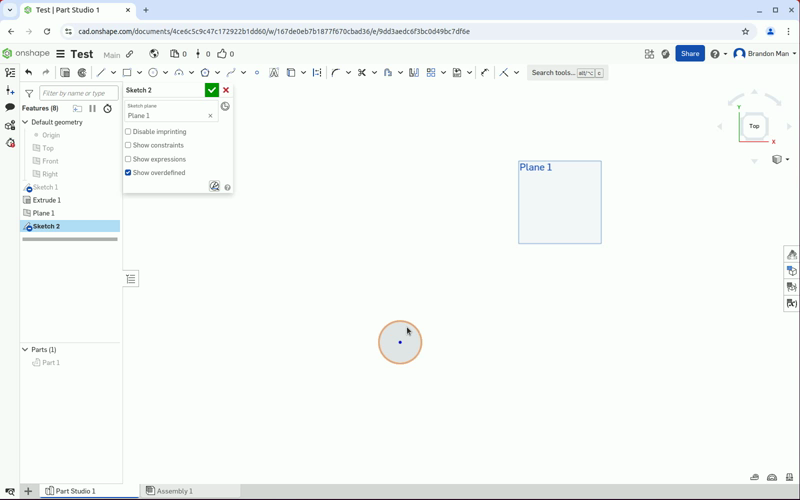
scroll(6)
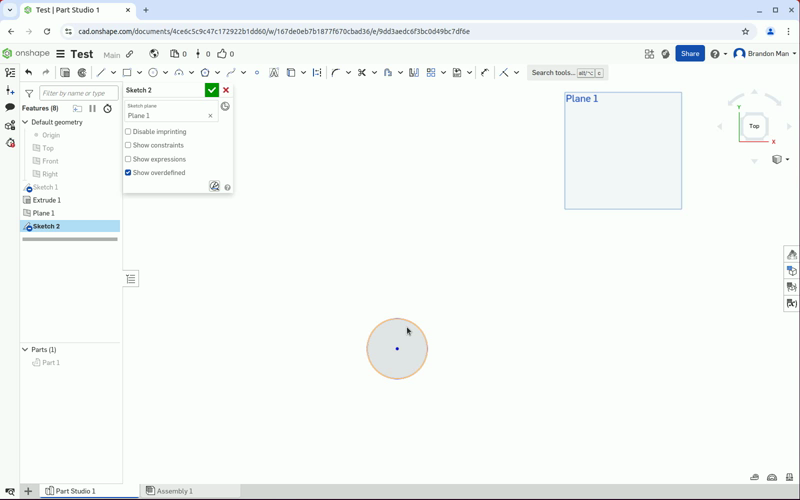
scroll(6)
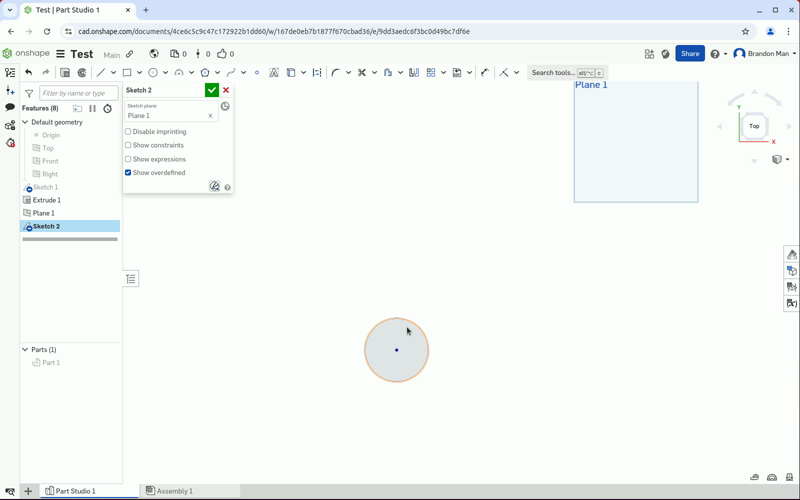
scroll(6)
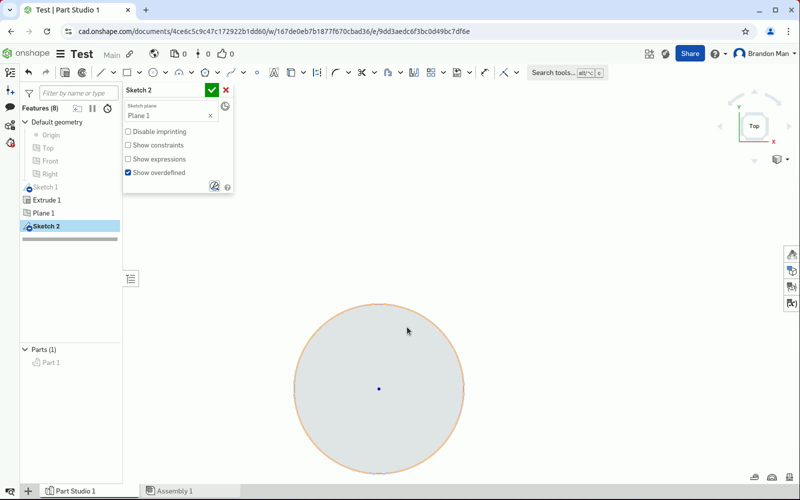
click(407, 326)
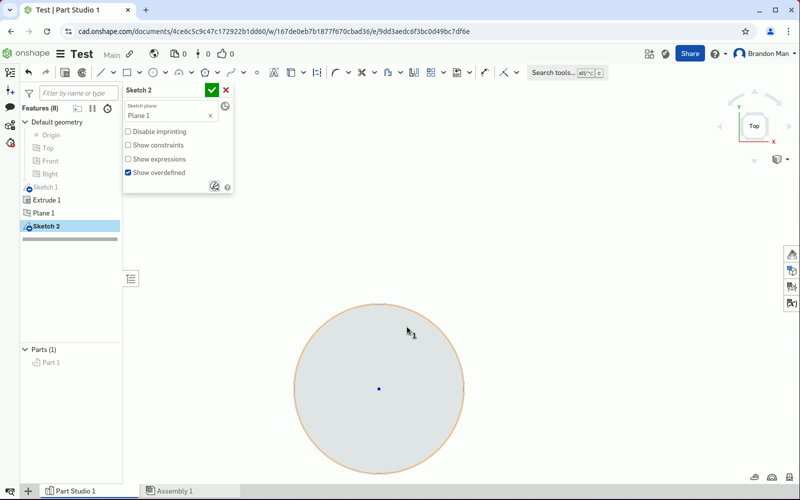
scroll(-6)
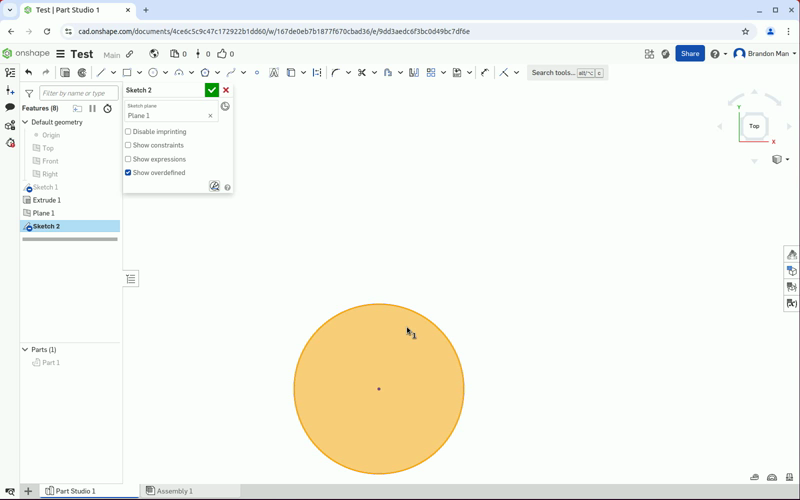
scroll(-6)
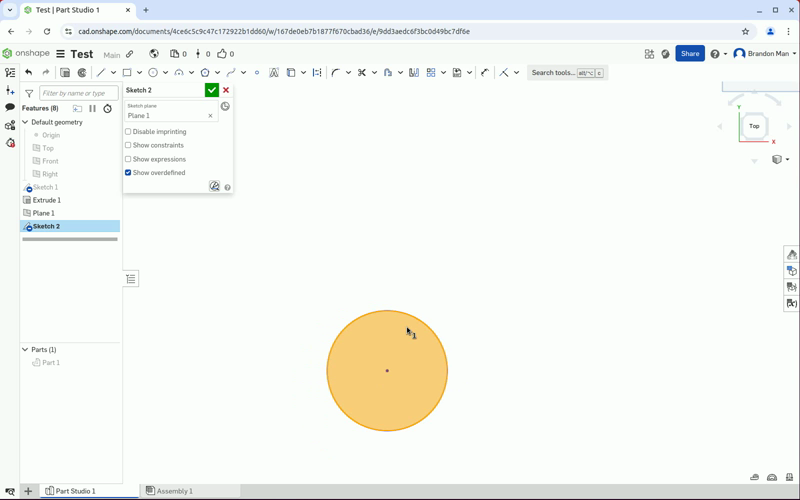
scroll(-6)
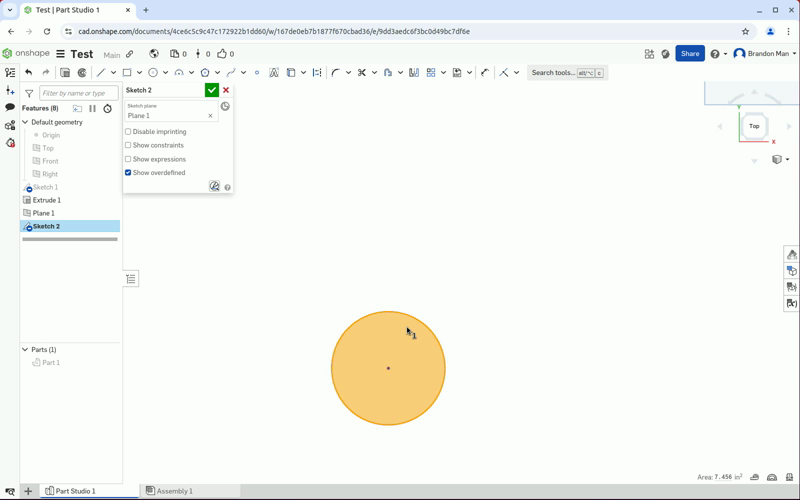
scroll(-6)
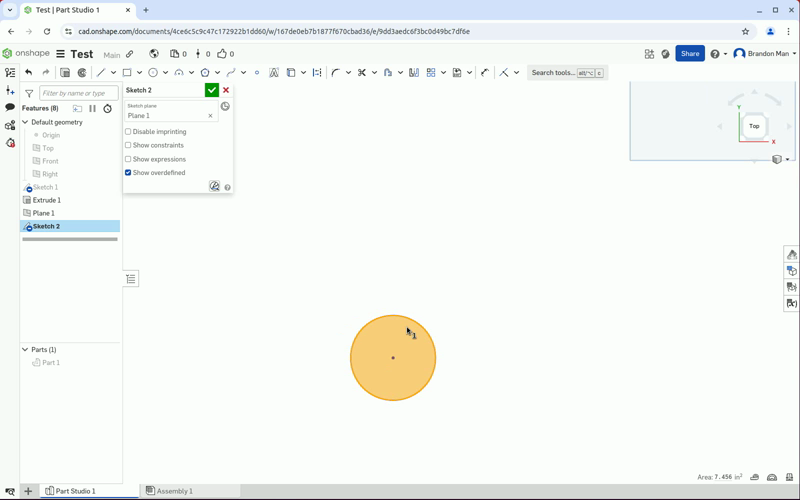
scroll(-6)
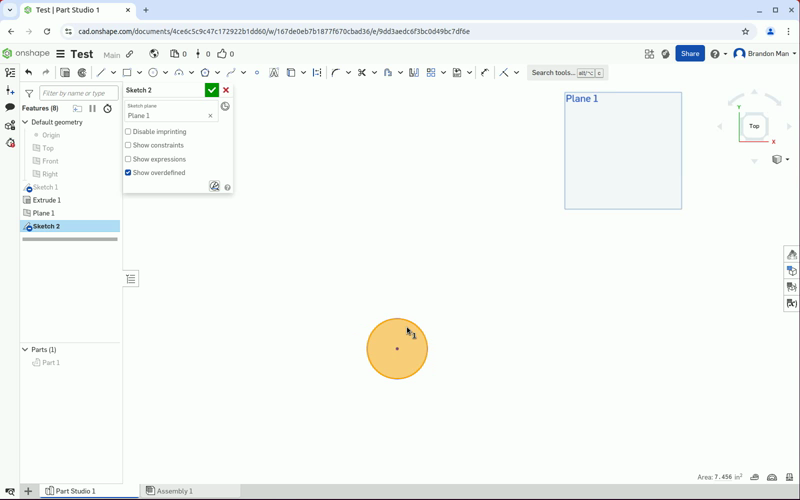
scroll(-6)
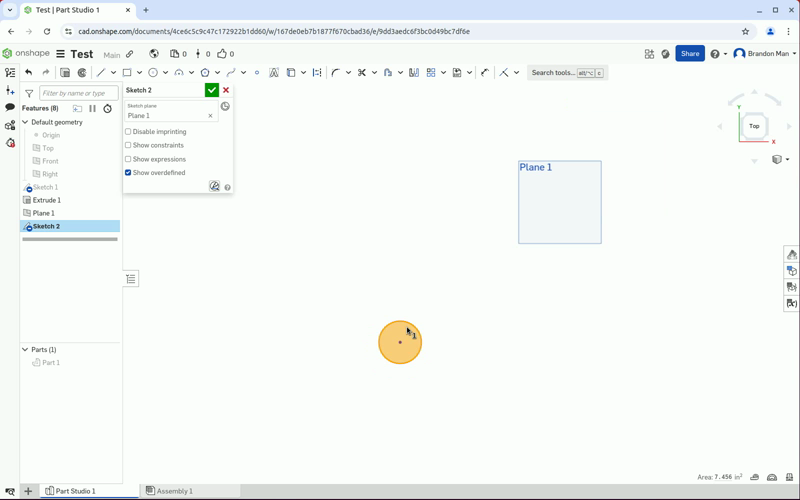
scroll(-6)
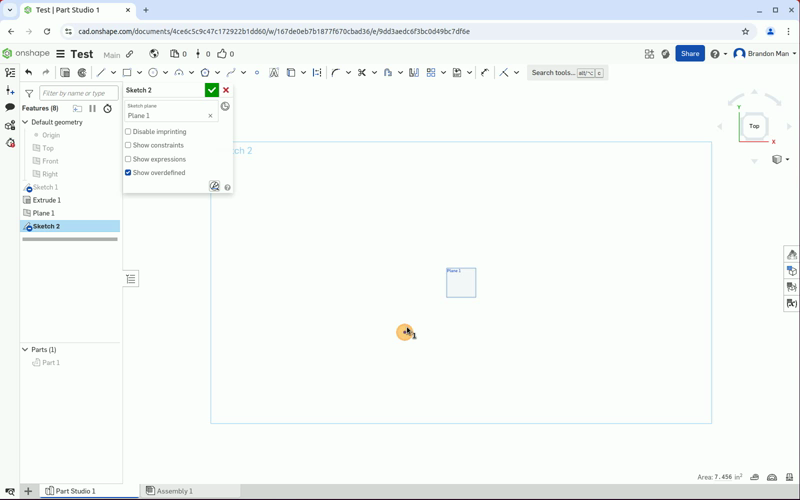
mouse_move(73, 352)
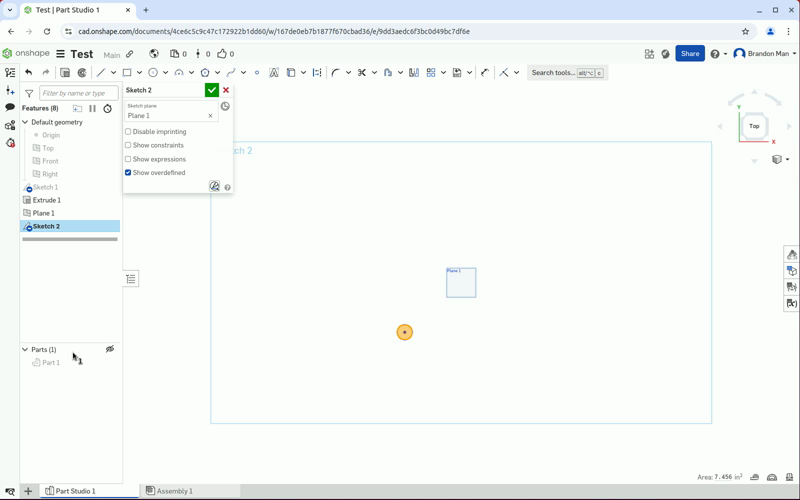
key(shift+y)
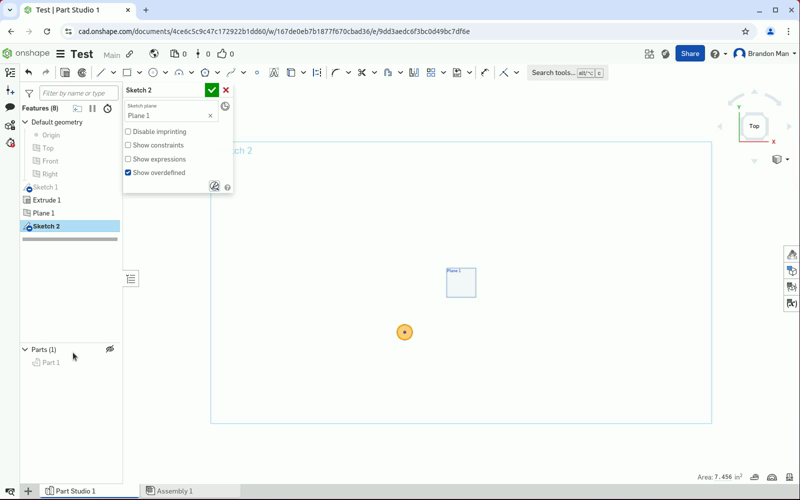
key(shift+e)
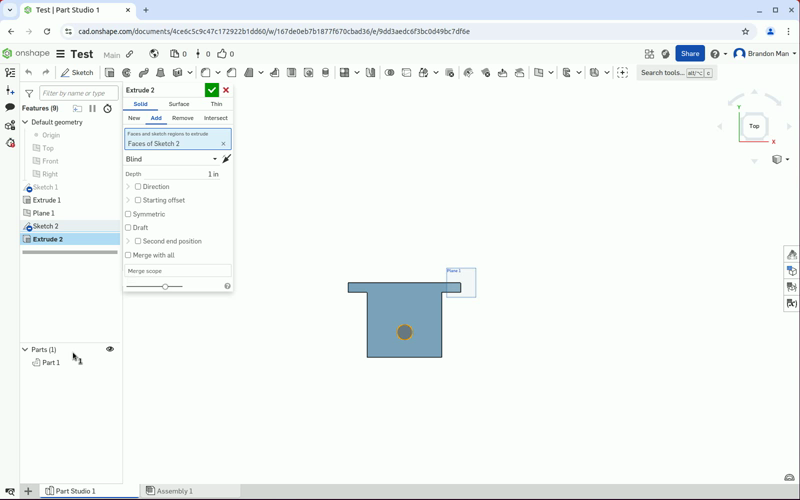
mouse_move(143, 106)
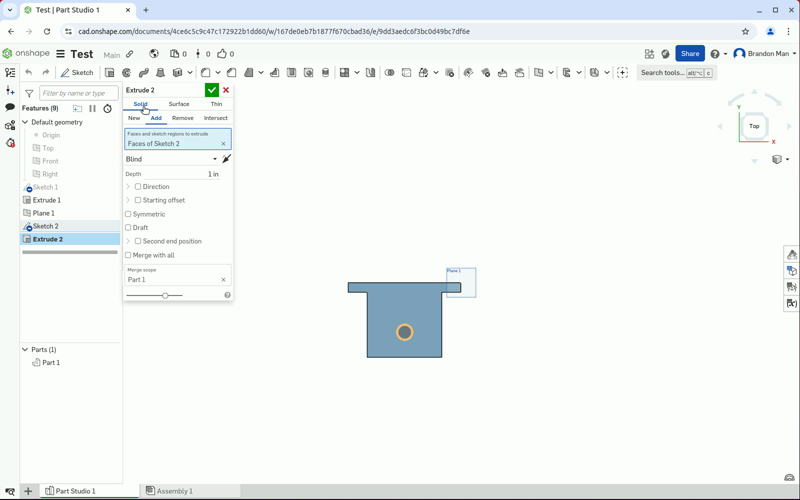
click(143, 106)
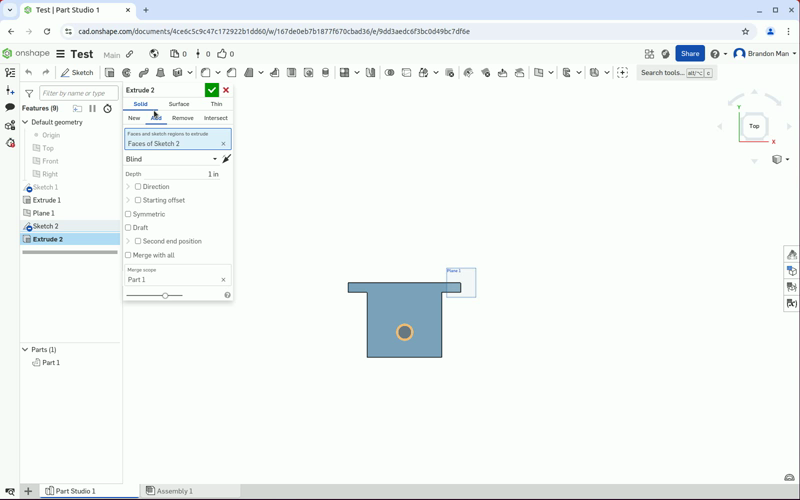
mouse_move(186, 120)
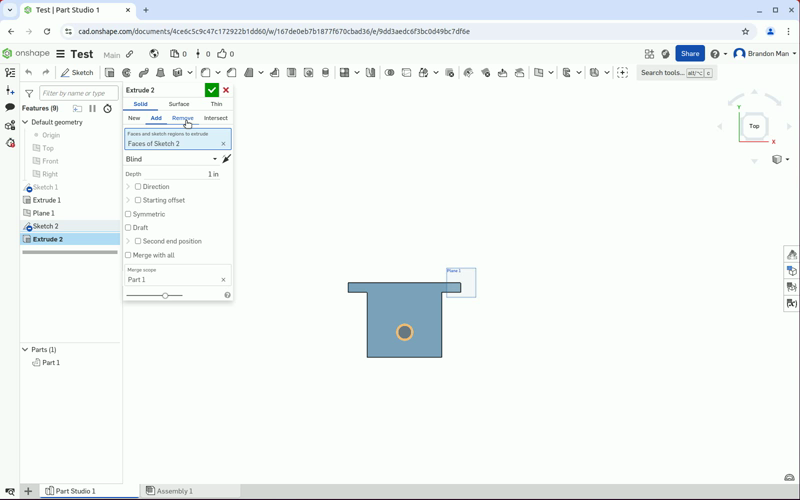
click(186, 120)
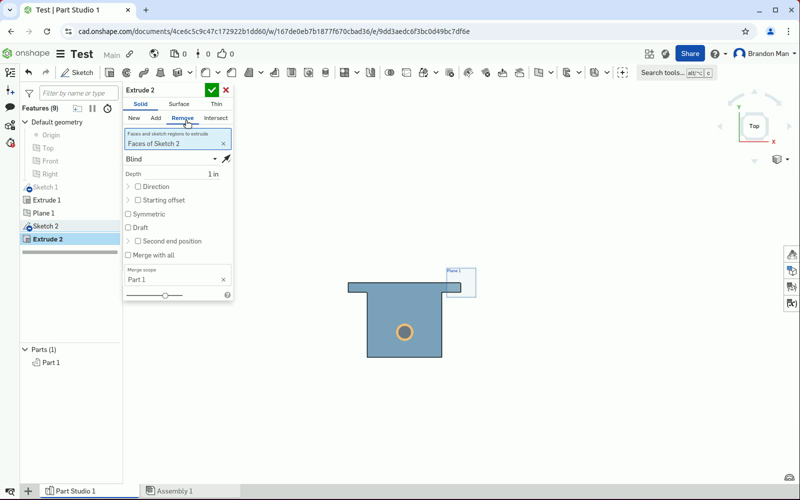
key(tab, 4)
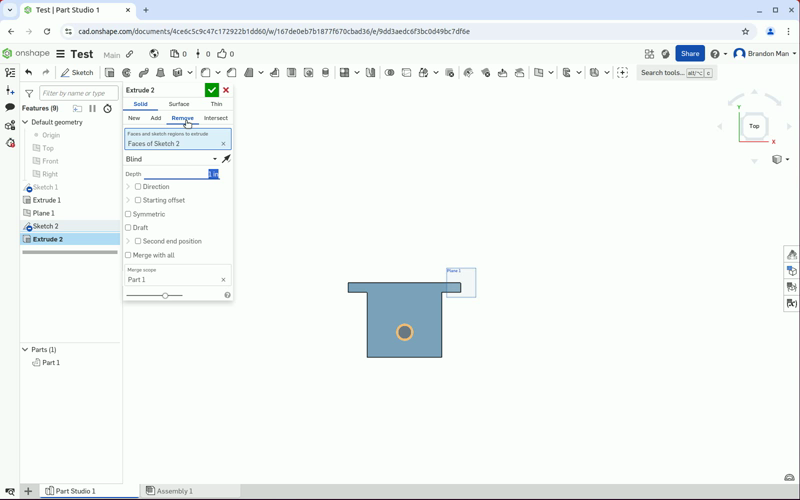
text(15.405)
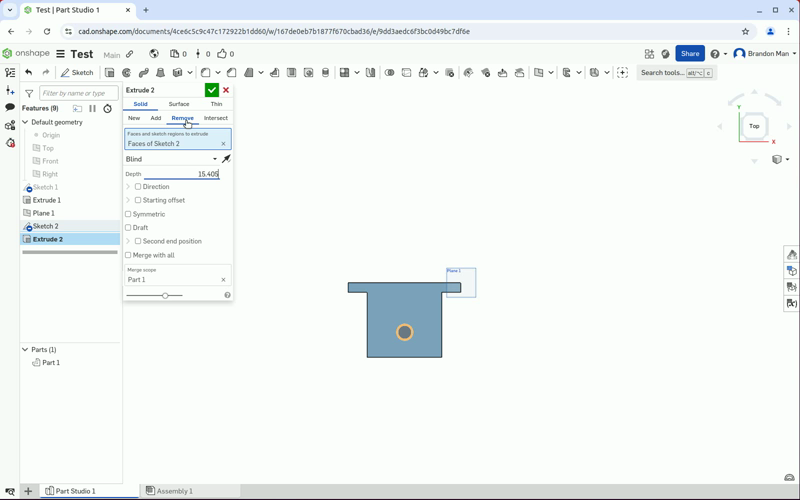
key(tab, 6)
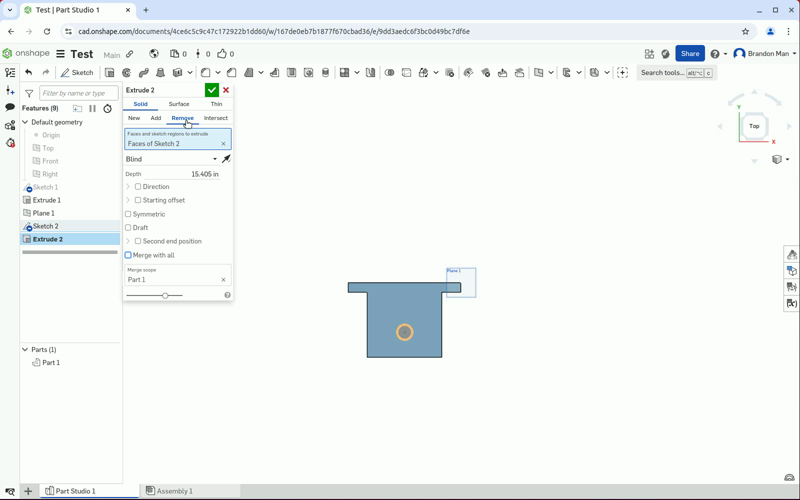
key(space)
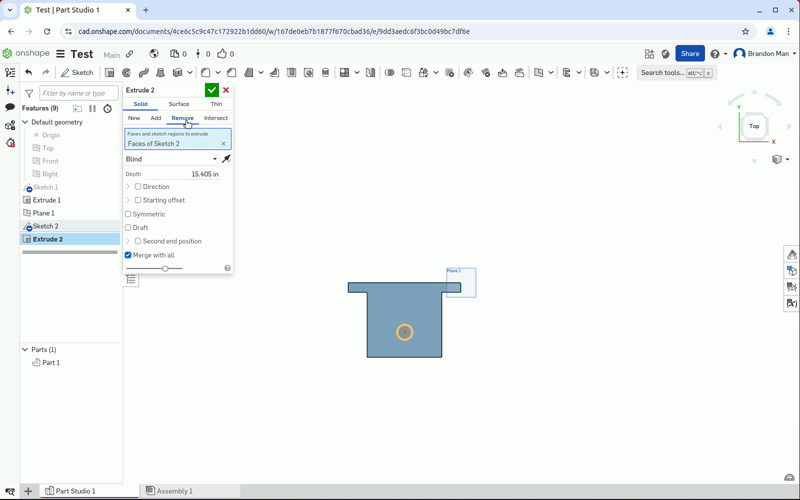
key(enter)
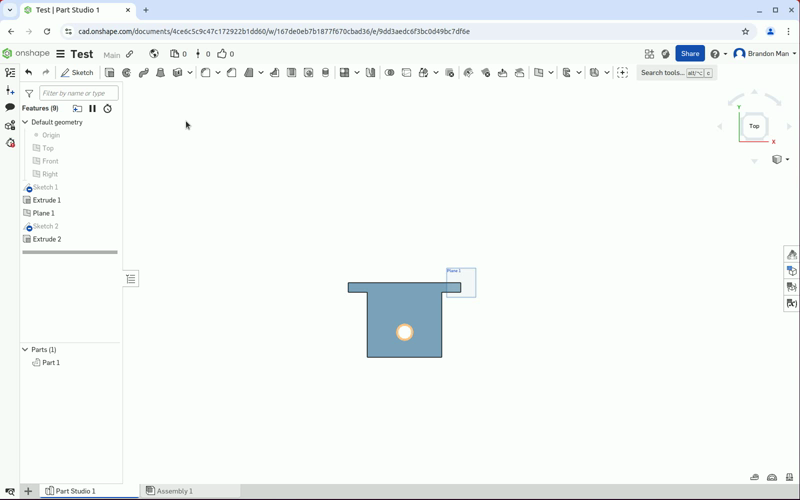
key(shift+h)
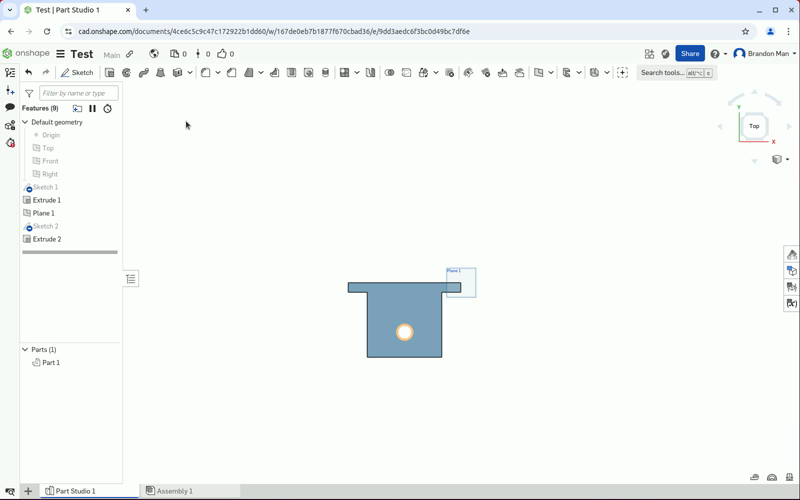
key(shift+h)
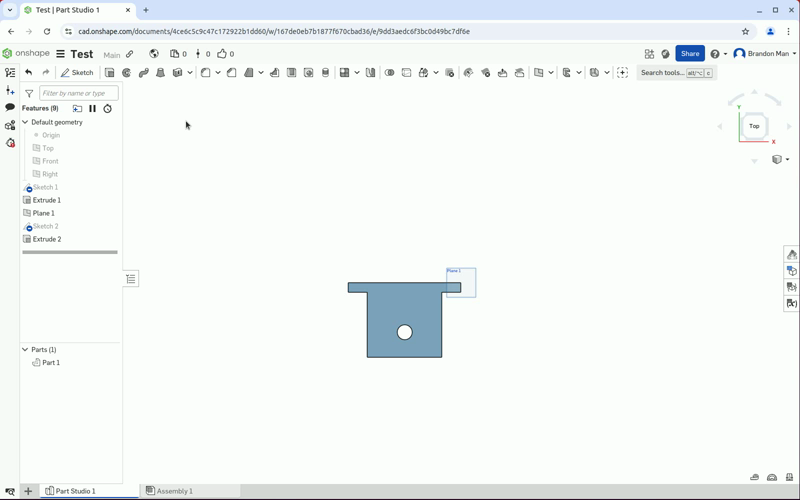
mouse_move(73, 189)
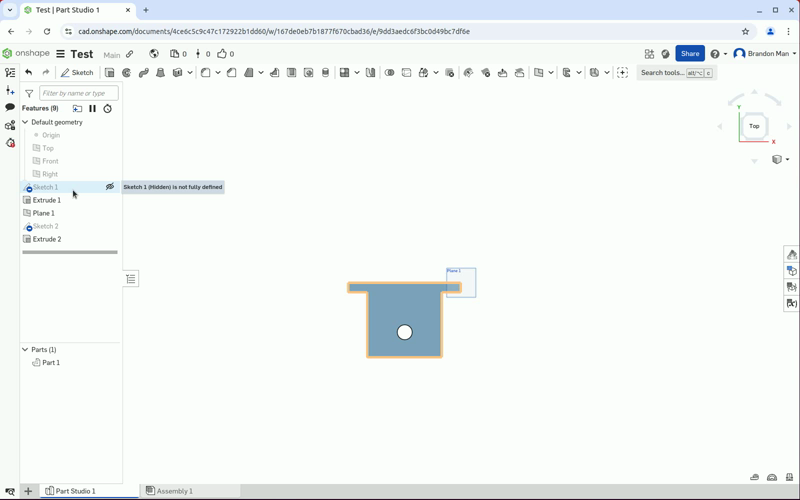
click(73, 189)
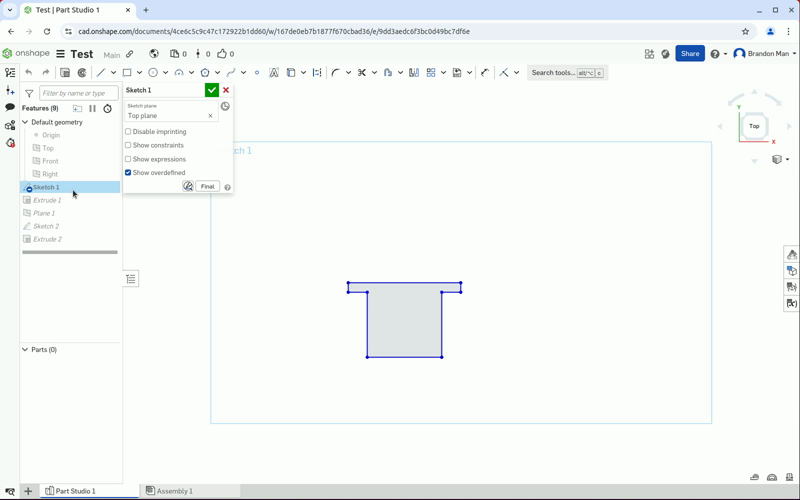
mouse_move(229, 92)
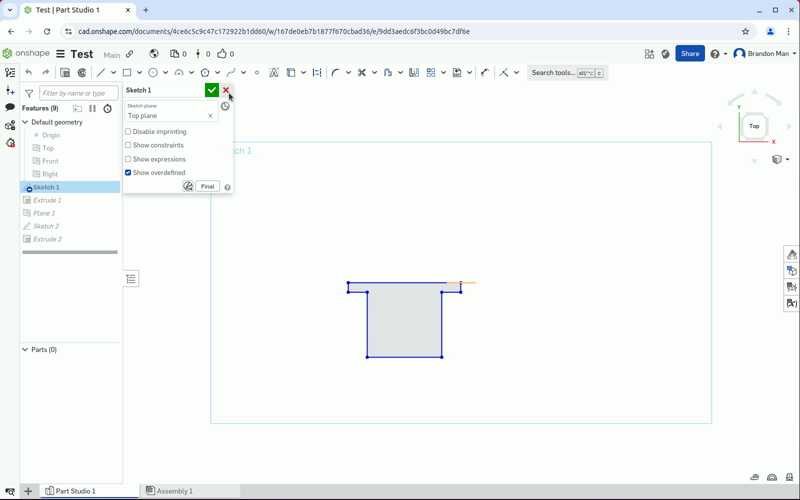
click(229, 92)
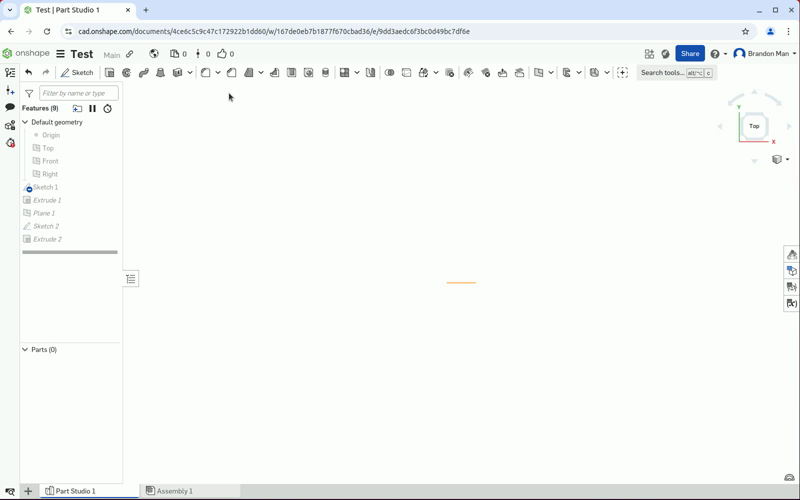
mouse_move(73, 352)
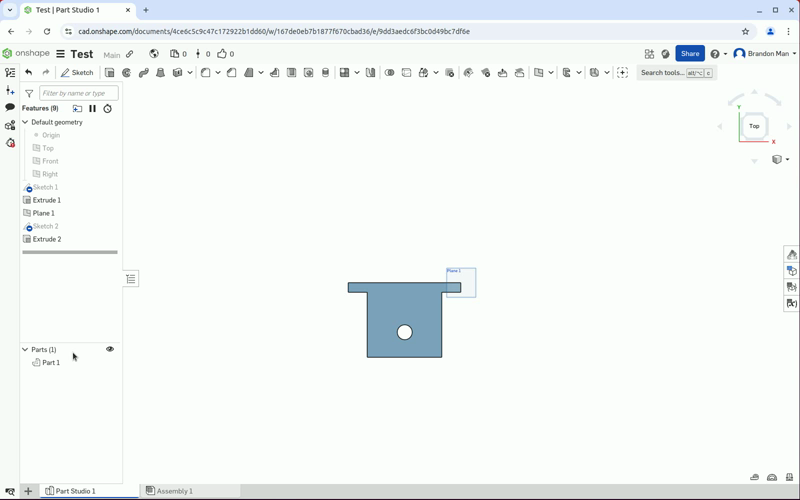
key(y)
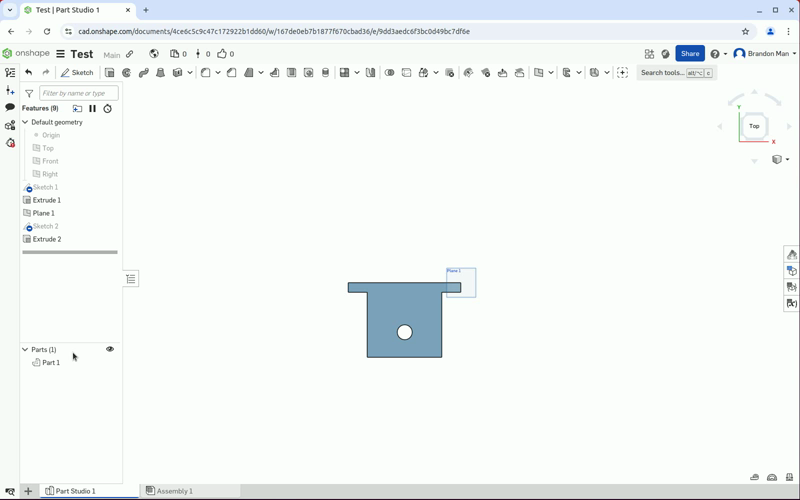
key(shift+p)
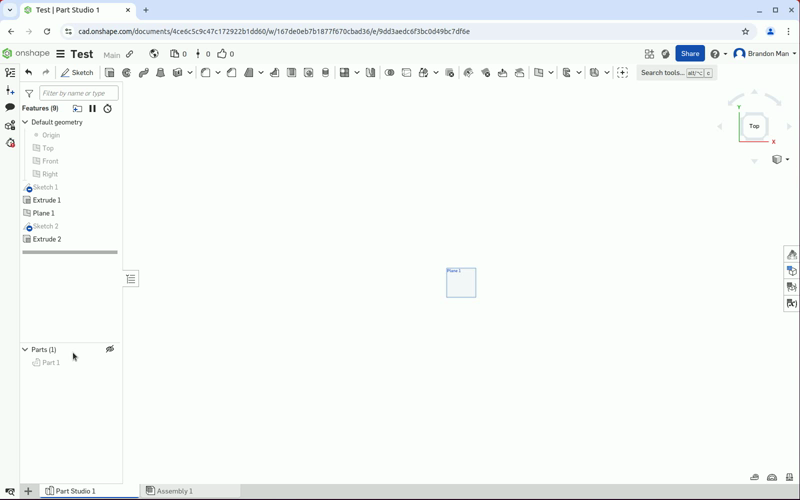
key(space)
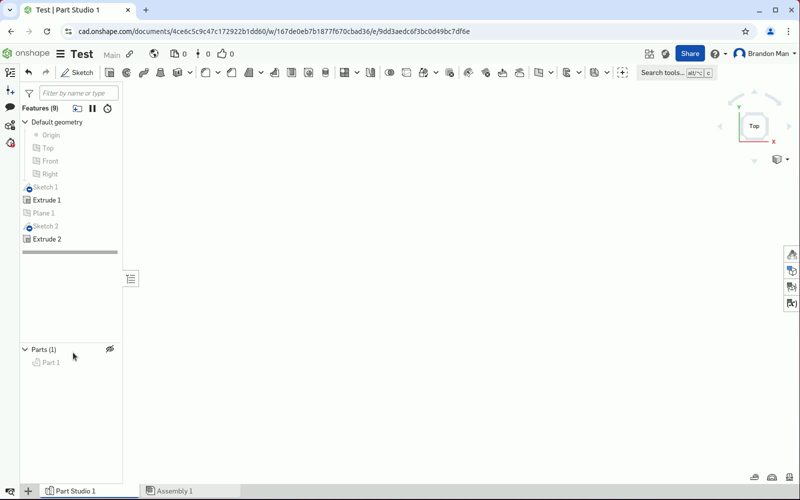
key_down(shift)
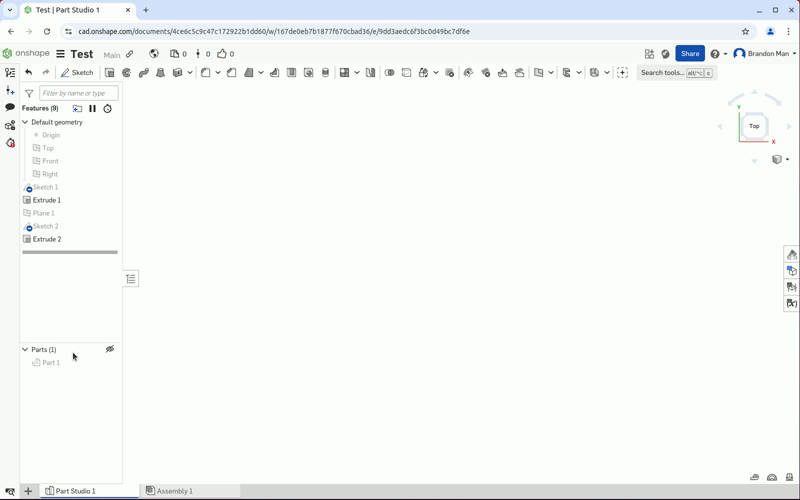
key(up)
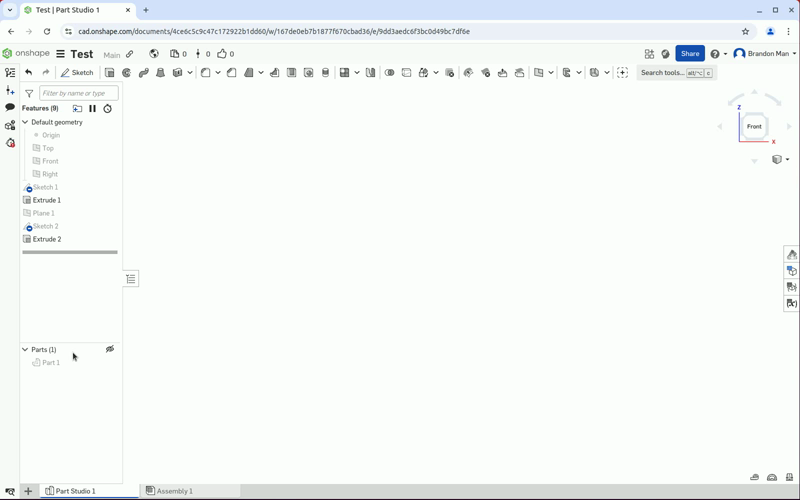
key_up(shift)
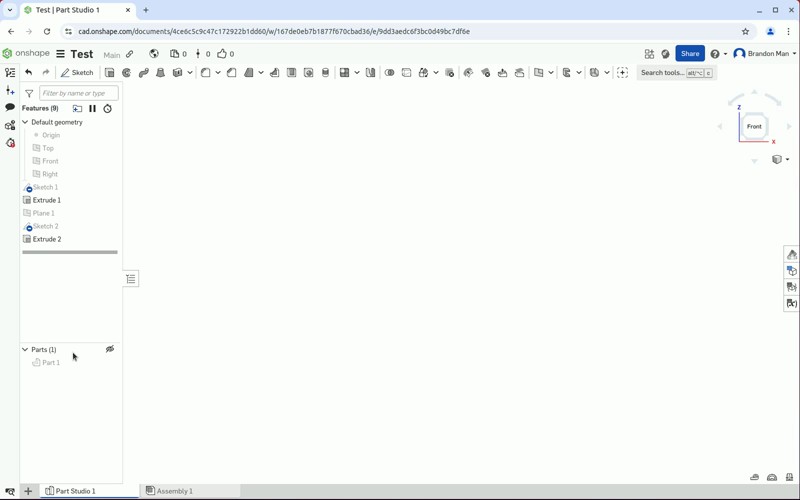
mouse_move(73, 352)
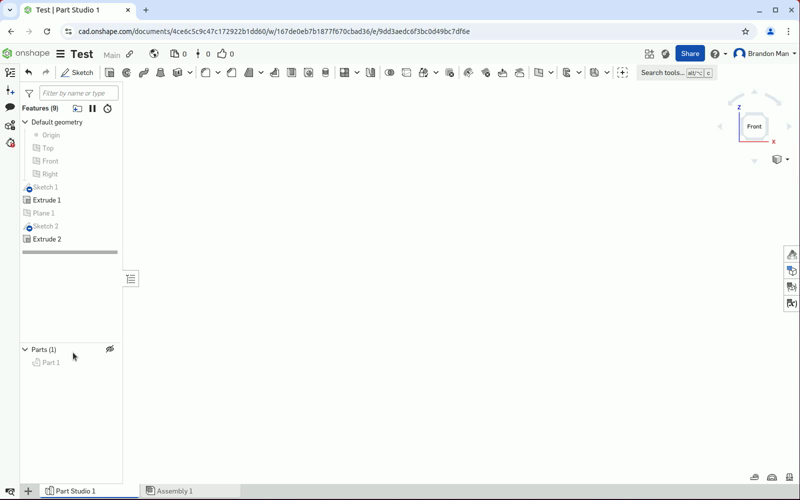
key(shift+y)
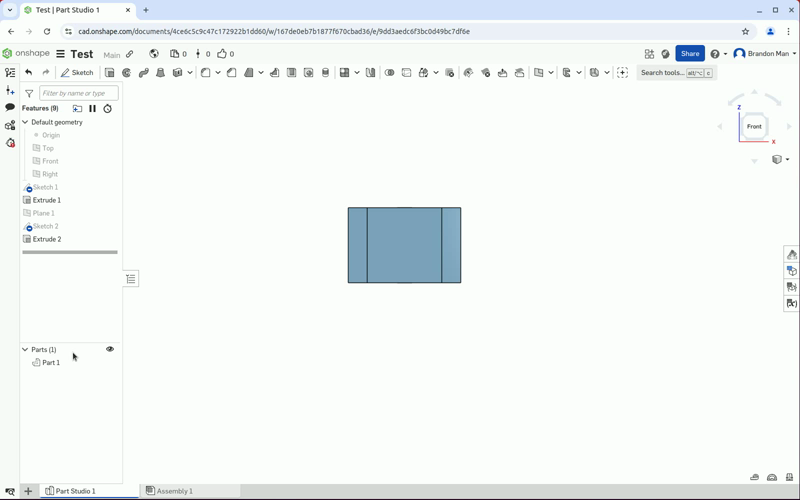
mouse_move(541, 75)
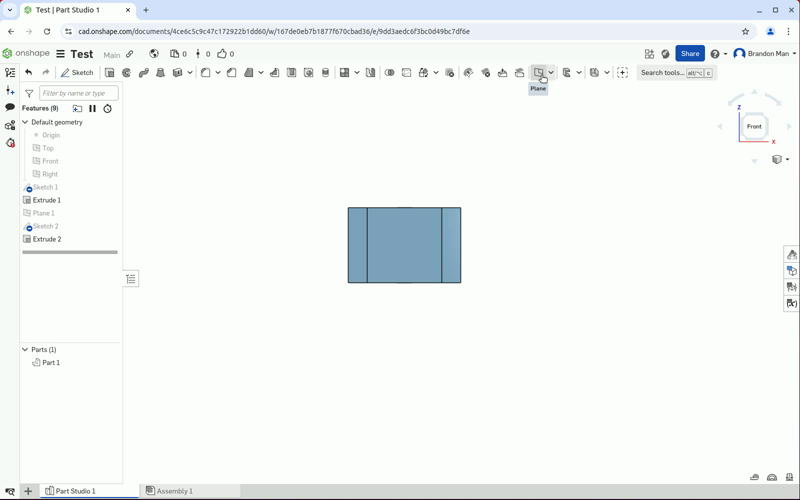
click(541, 75)
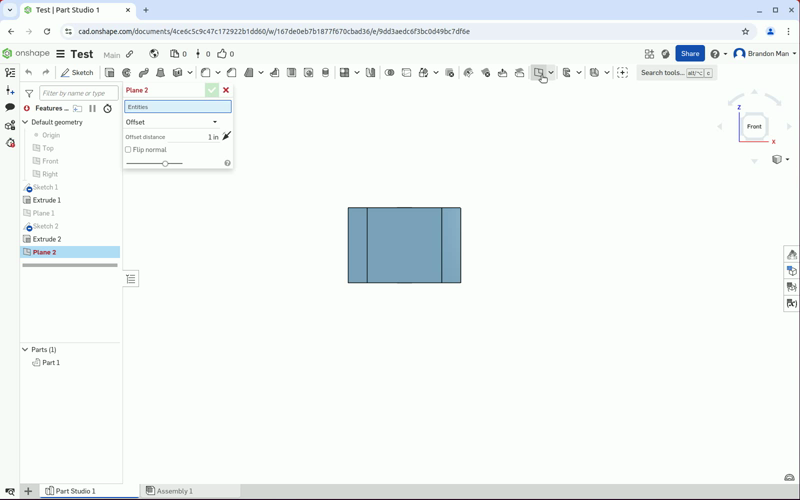
mouse_move(73, 163)
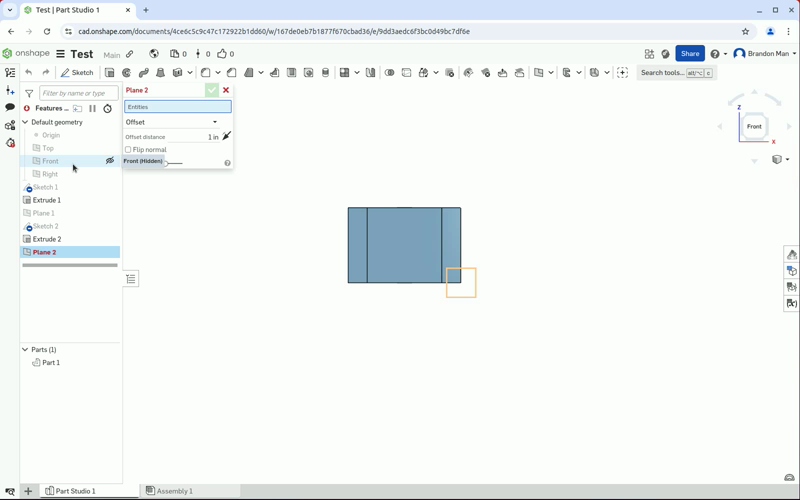
click(73, 163)
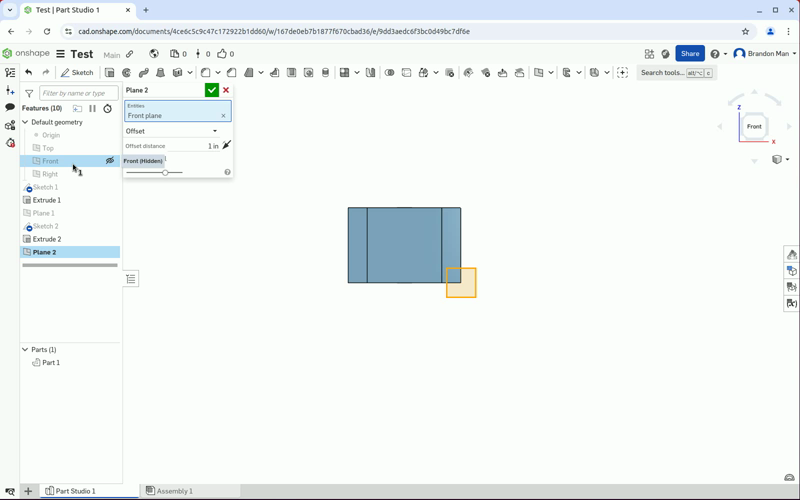
key(tab, 2)
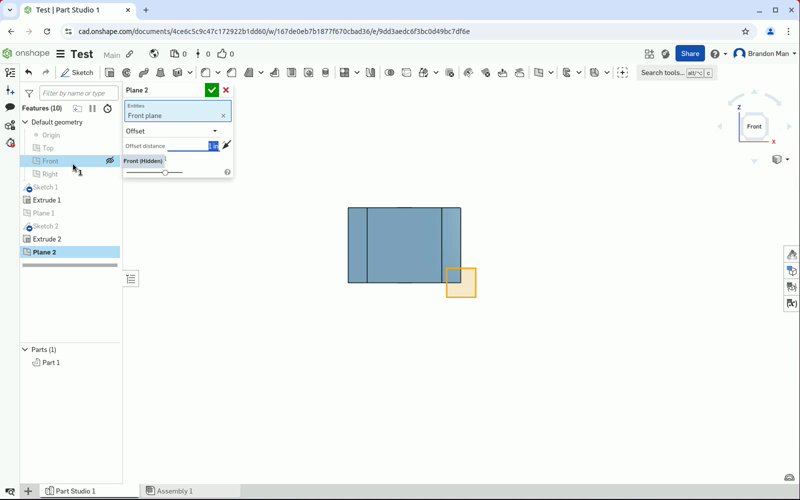
text(1.91)
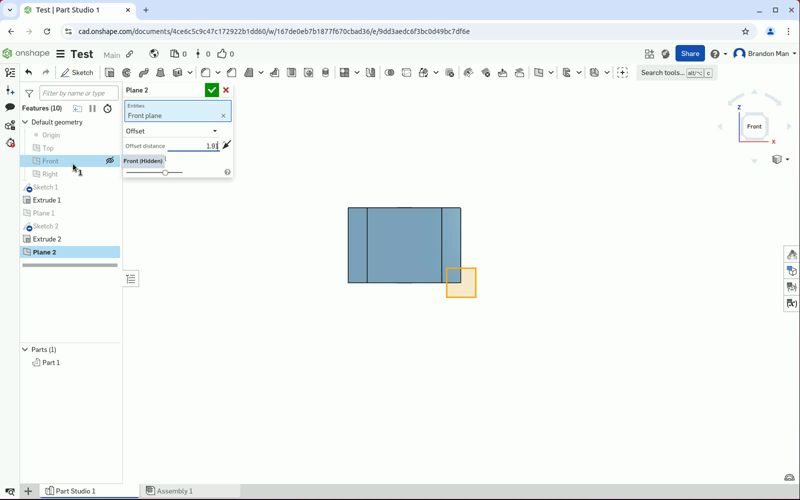
key(enter, 2)
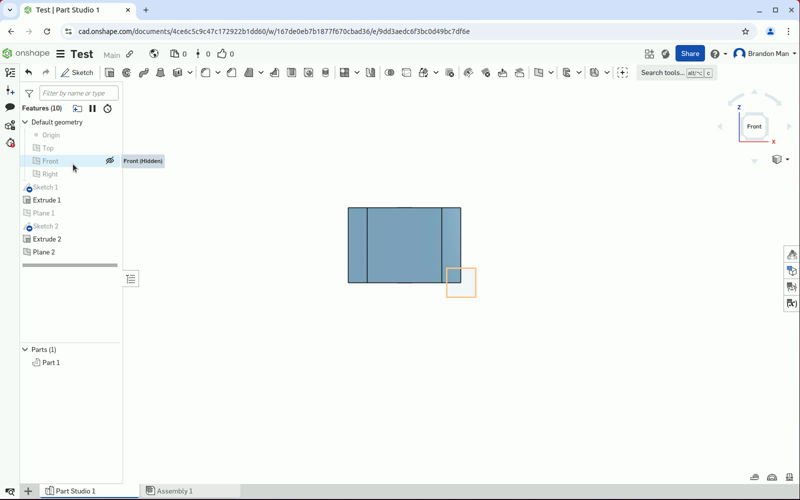
key(shift+s)
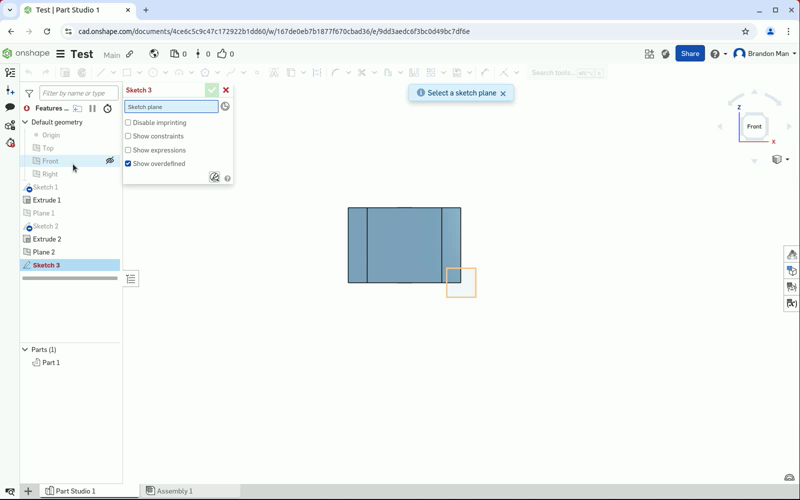
mouse_move(73, 254)
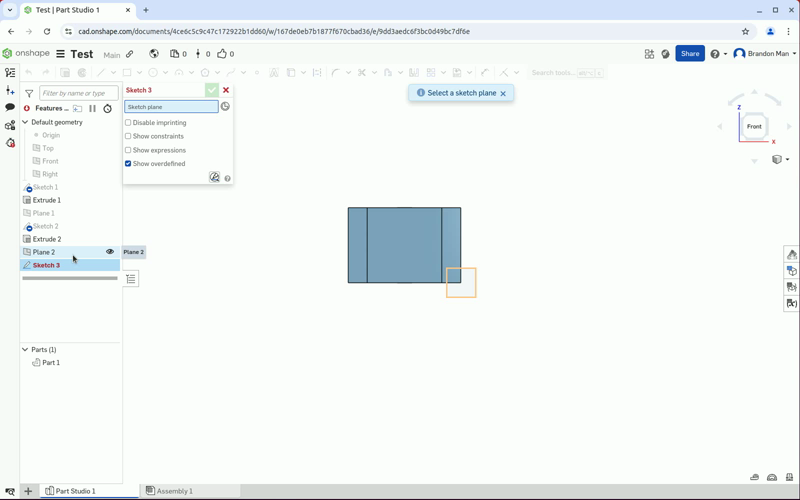
click(73, 254)
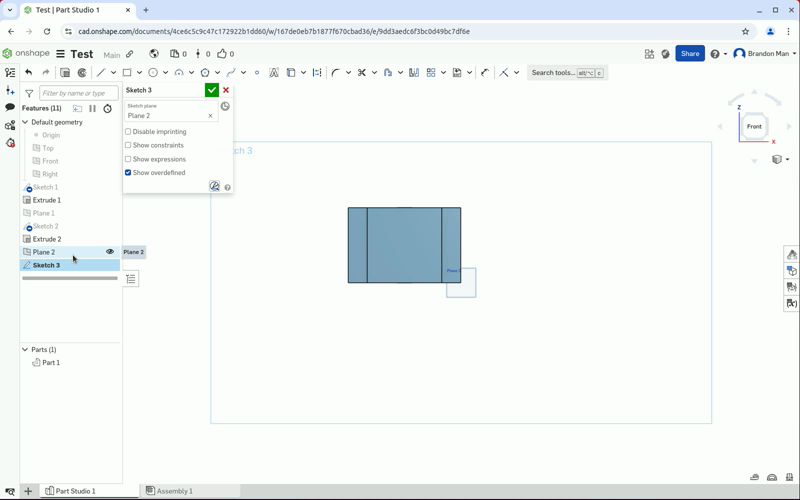
mouse_move(73, 352)
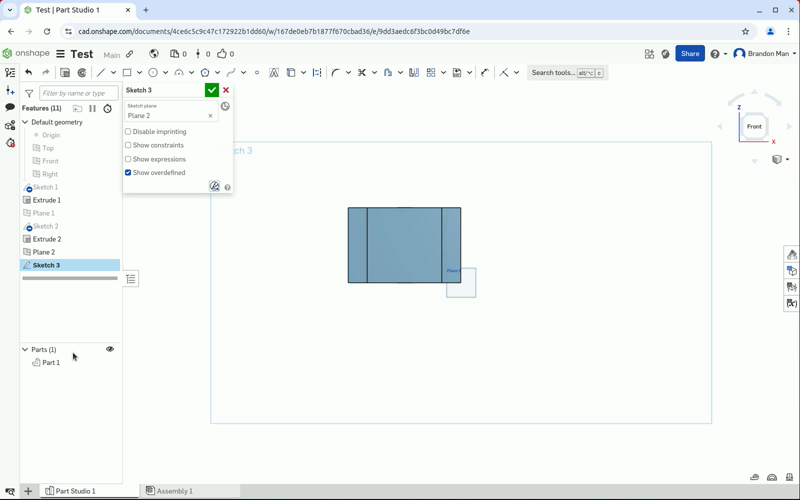
key(y)
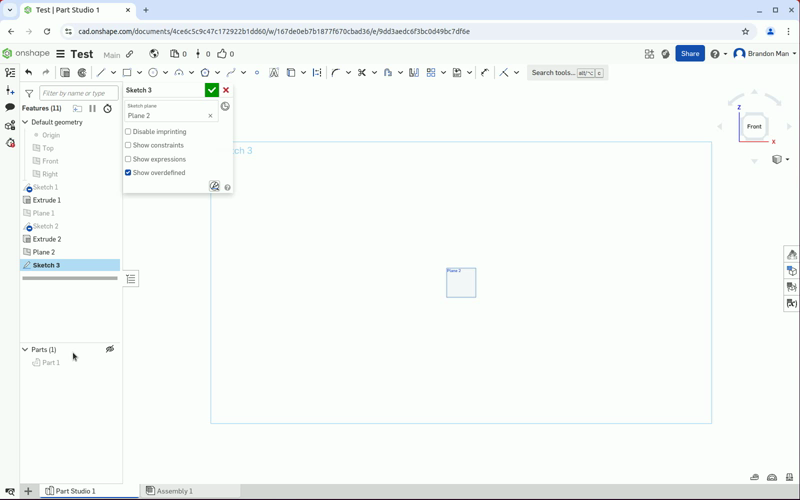
key(c)
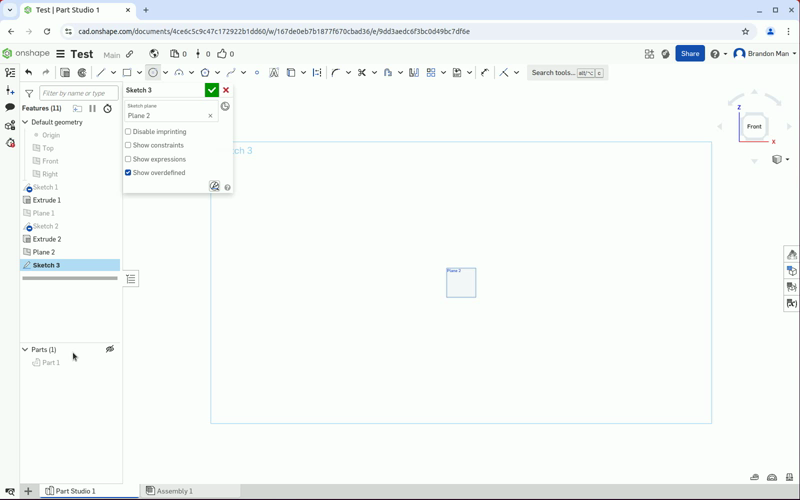
key_down(shift)
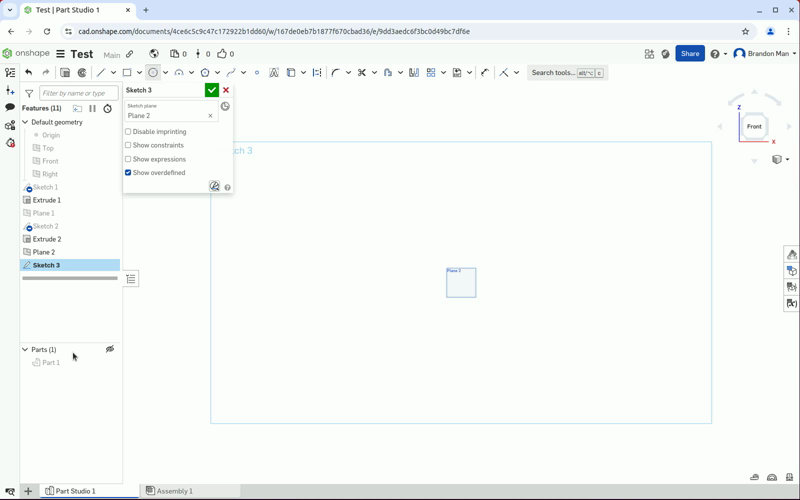
mouse_move(358, 264)
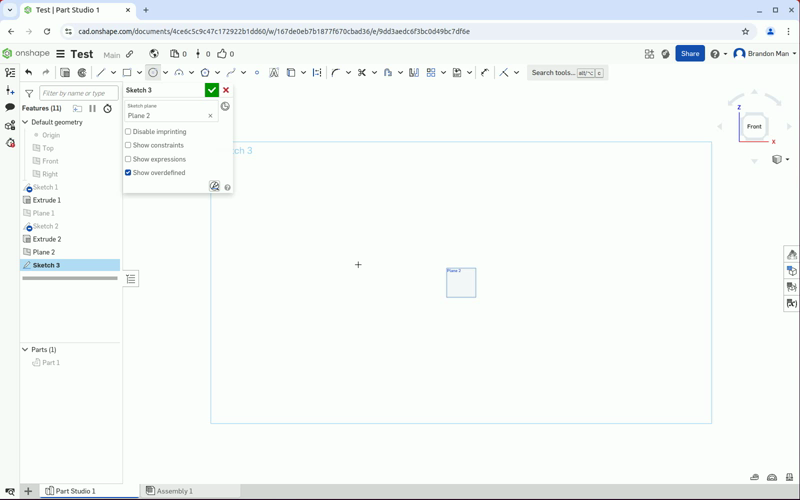
click(358, 264)
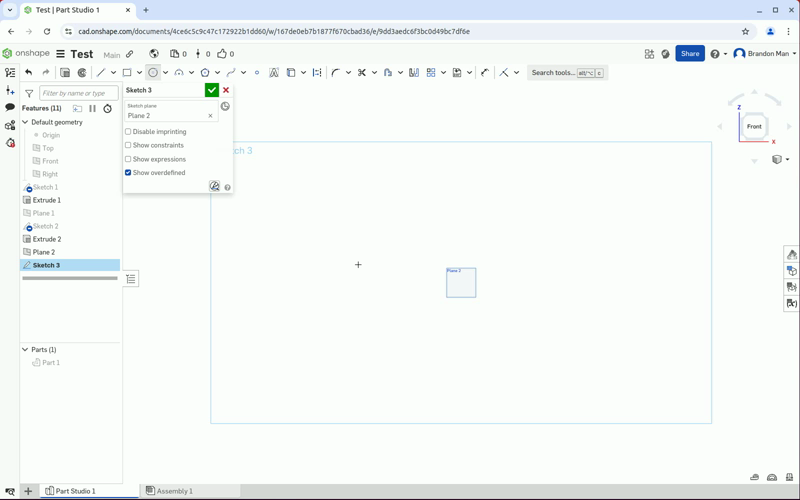
key_up(shift)
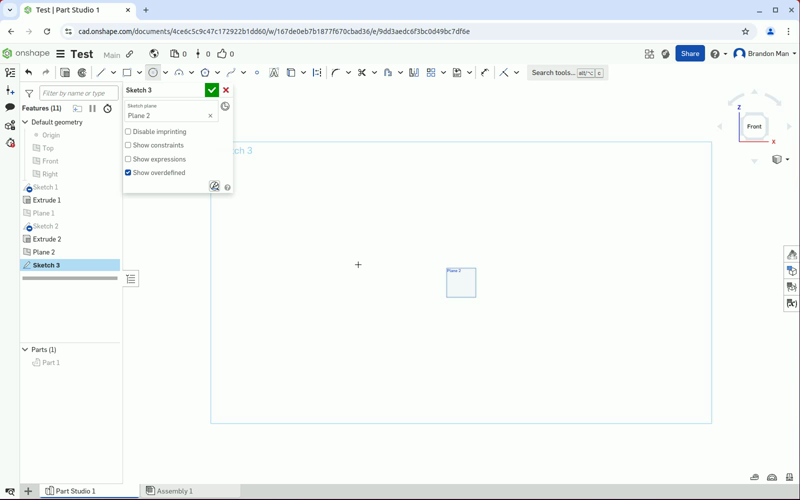
mouse_move(363, 264)
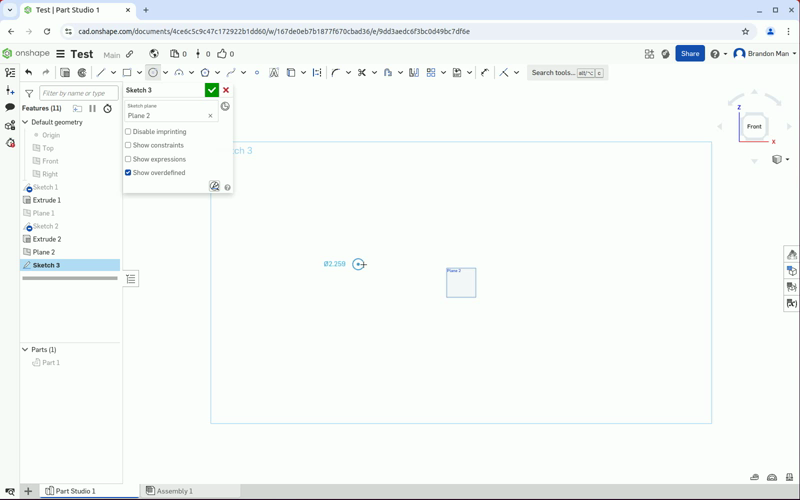
click(363, 264)
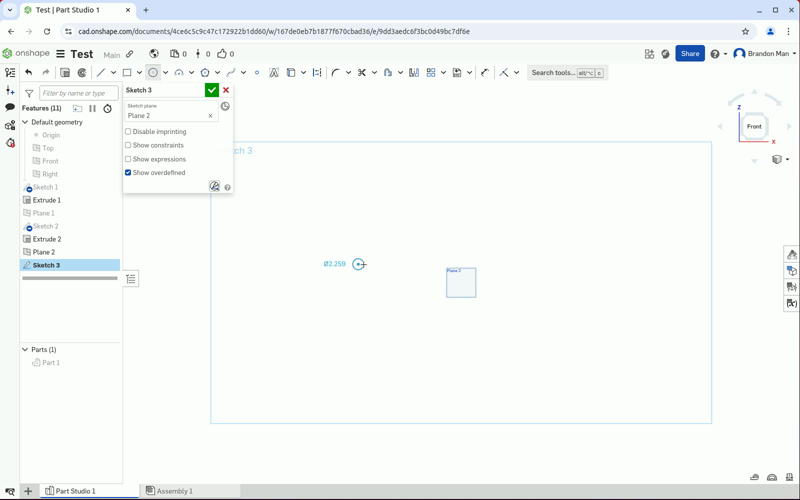
key(esc)
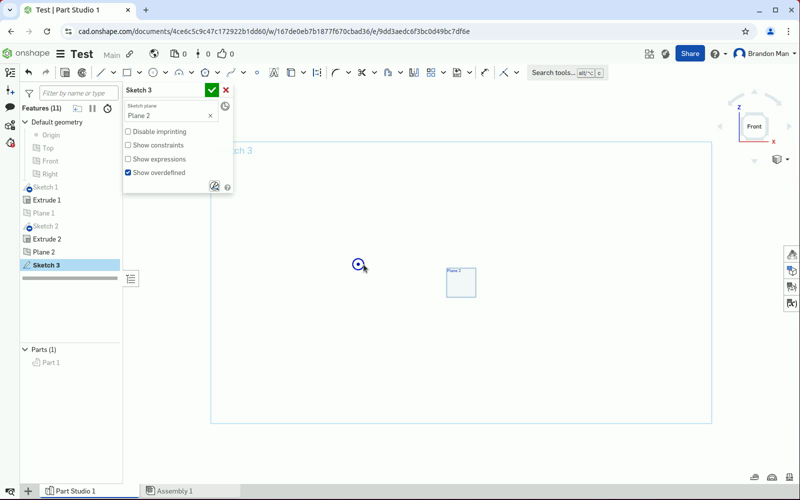
mouse_move(361, 263)
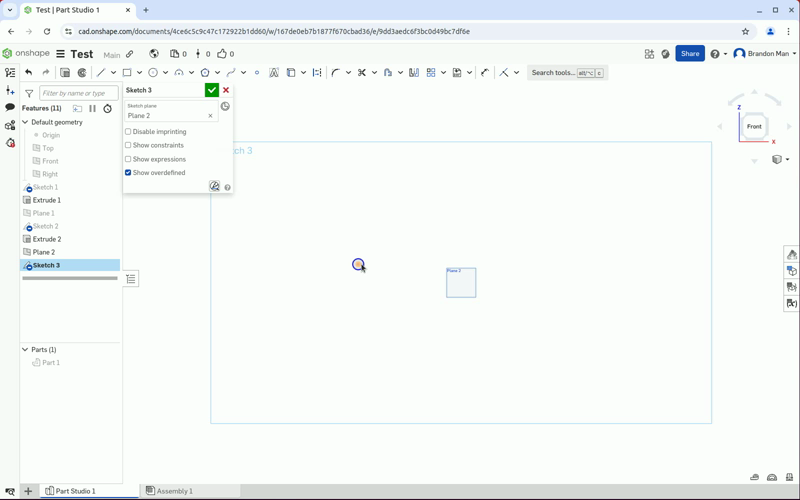
scroll(6)
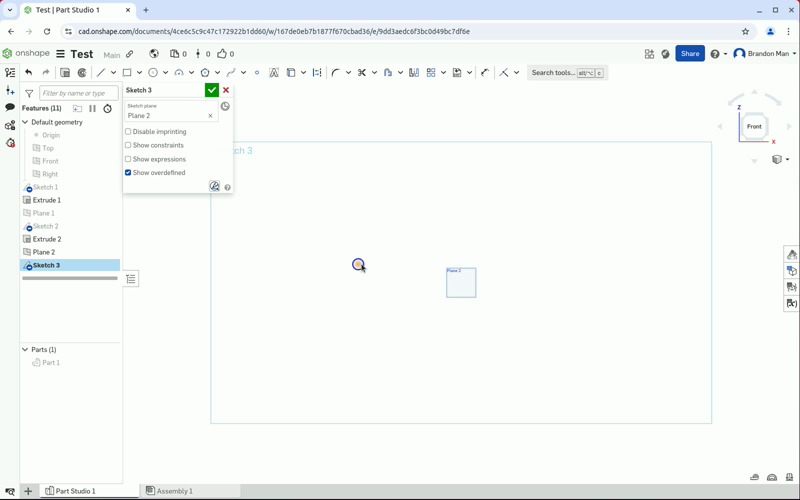
scroll(6)
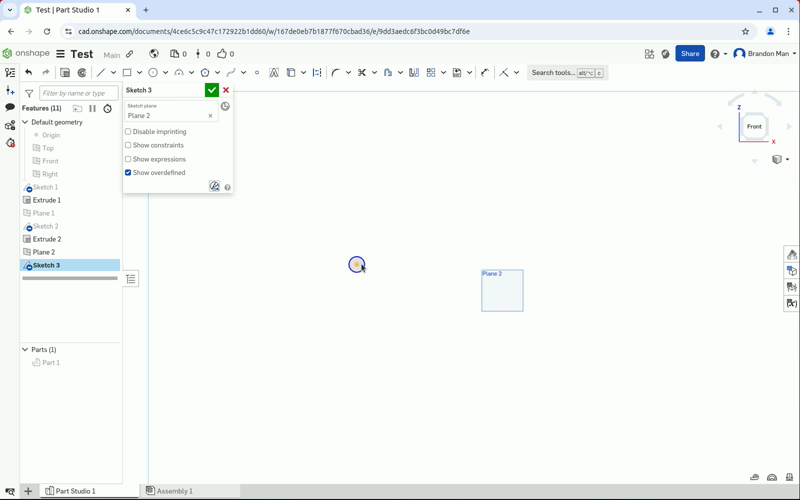
scroll(6)
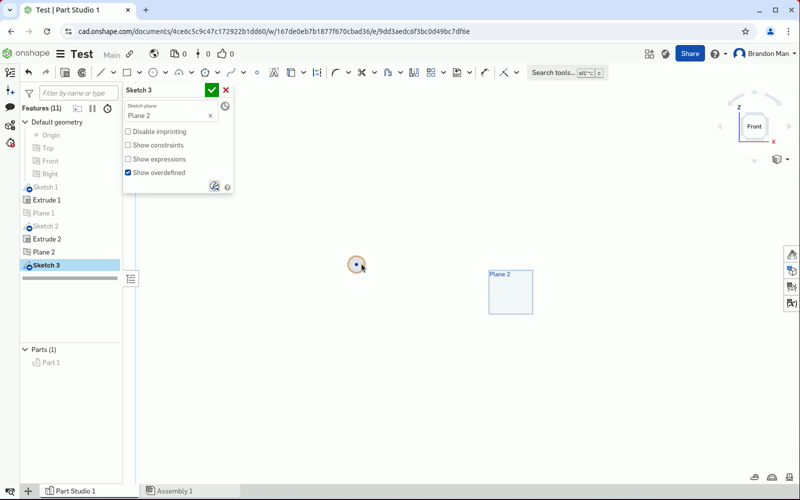
scroll(6)
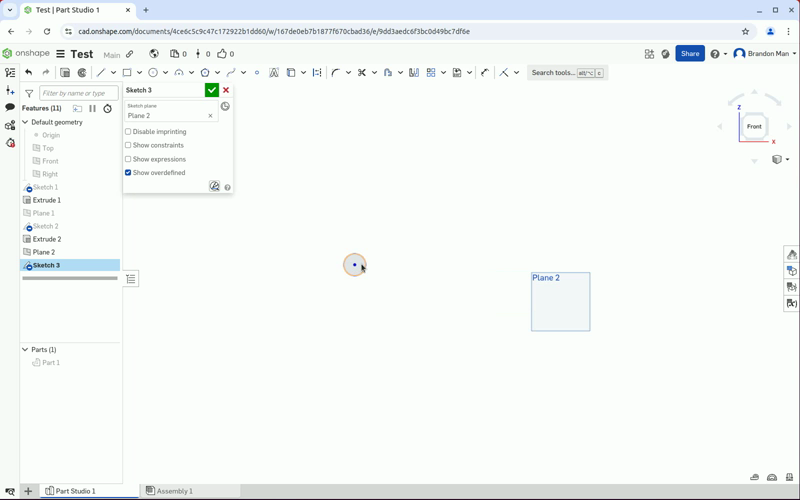
scroll(6)
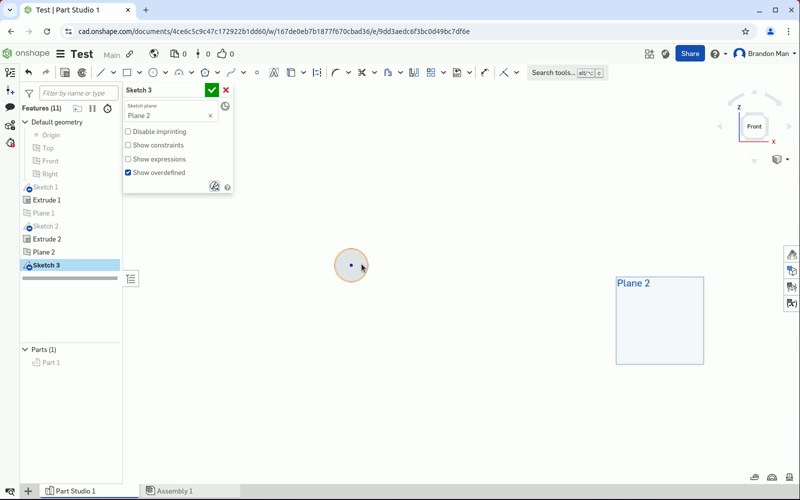
scroll(6)
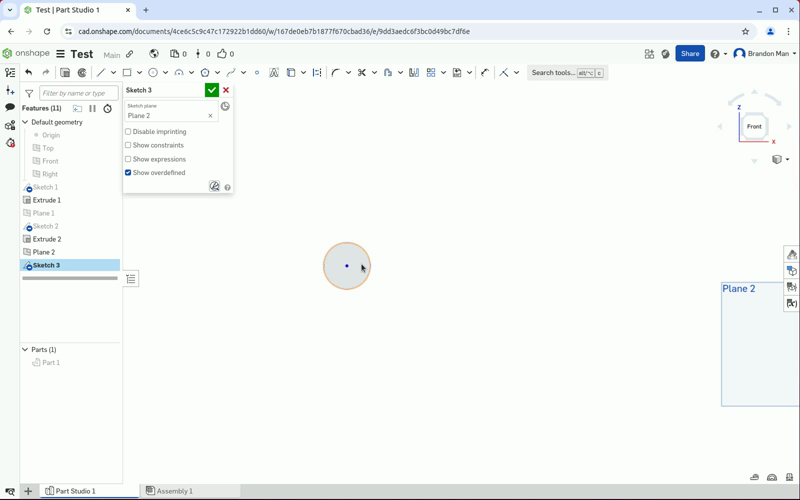
scroll(6)
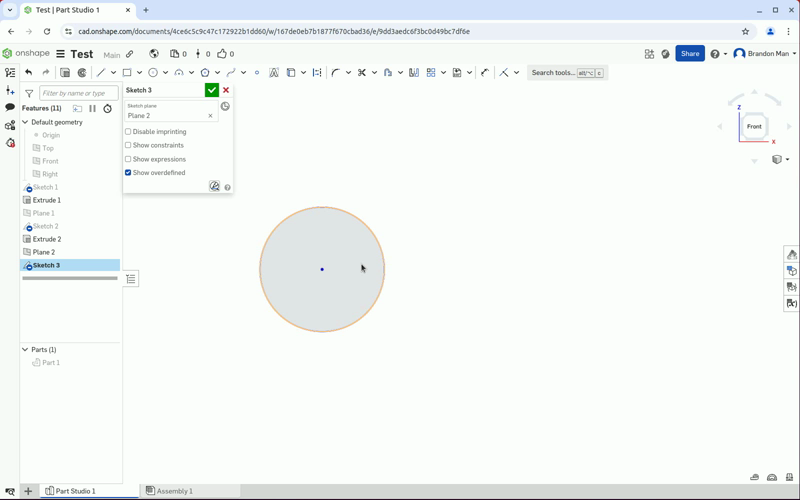
click(361, 263)
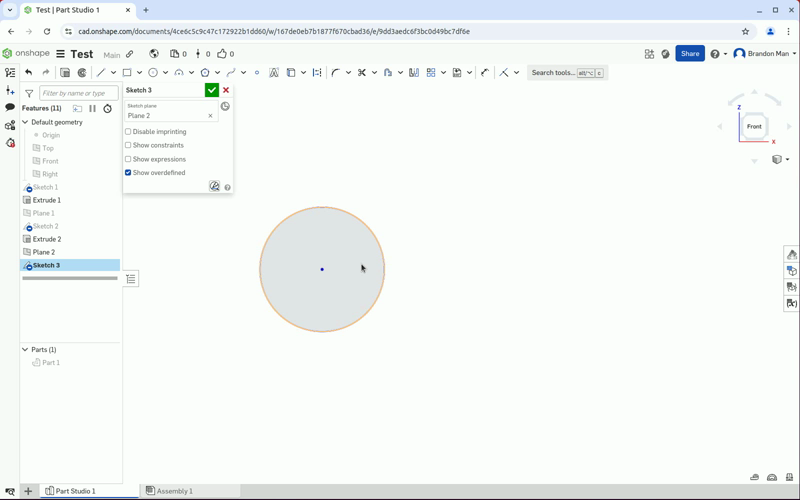
scroll(-6)
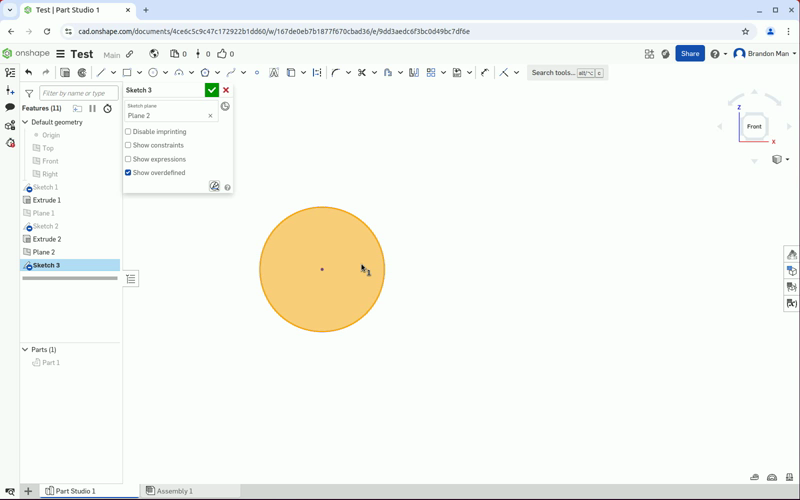
scroll(-6)
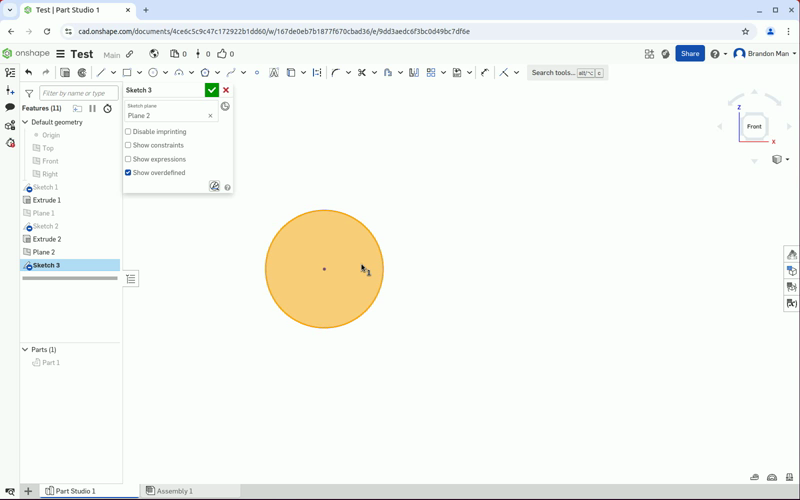
scroll(-6)
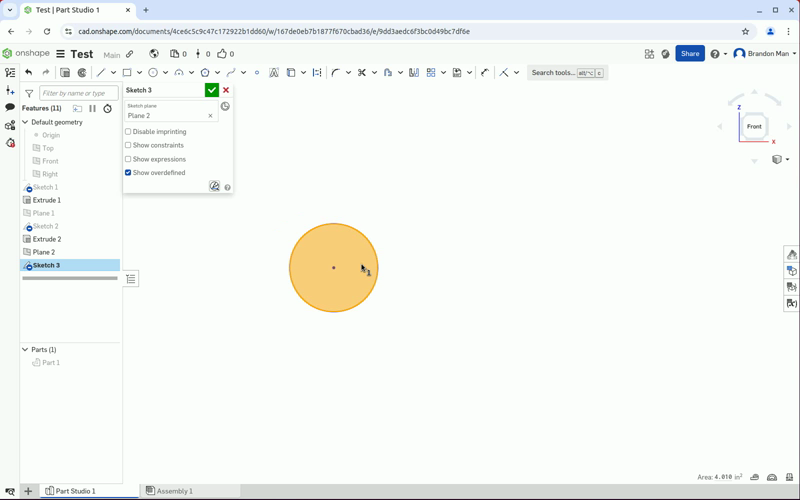
scroll(-6)
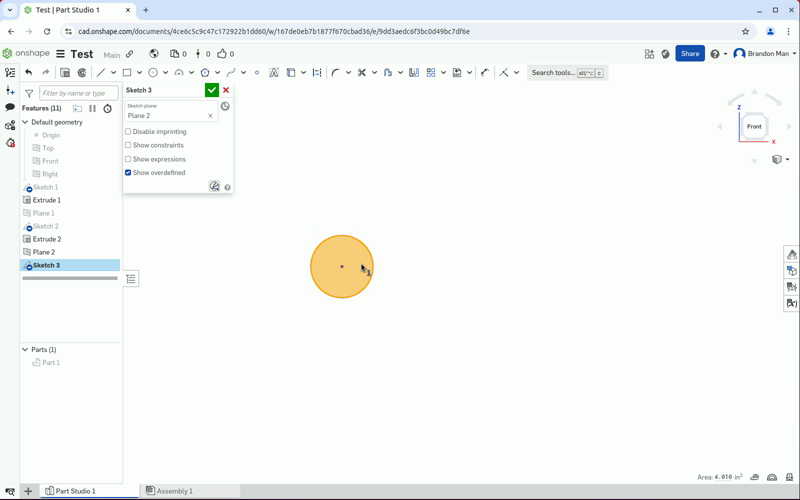
scroll(-6)
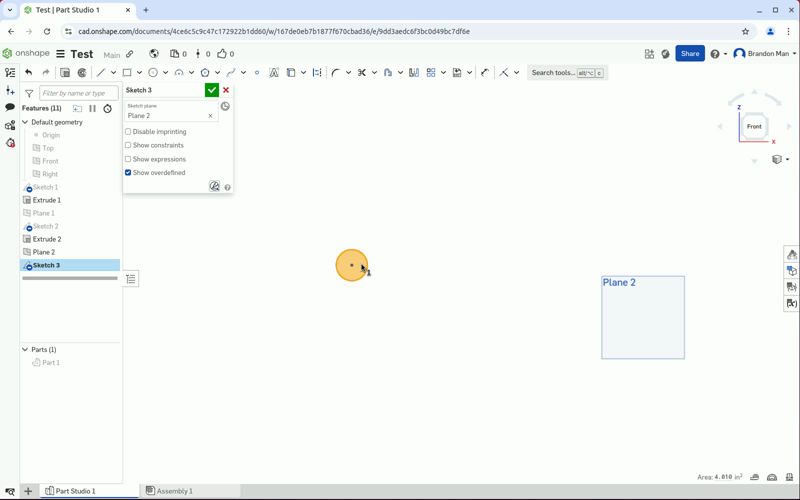
scroll(-6)
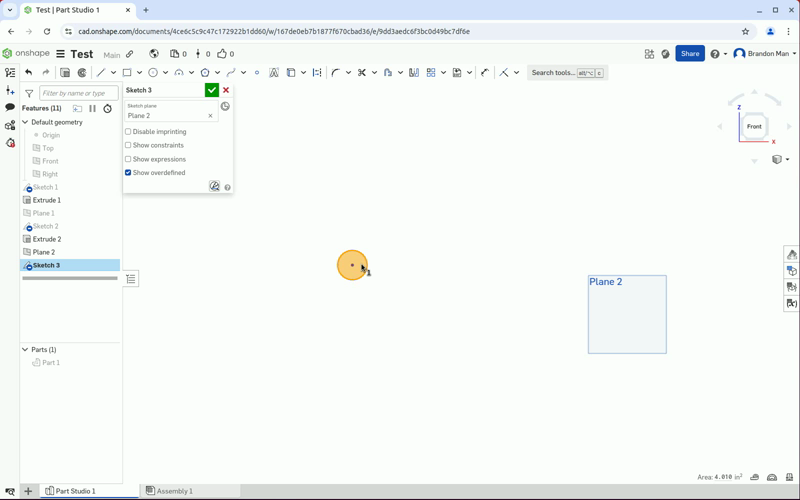
scroll(-6)
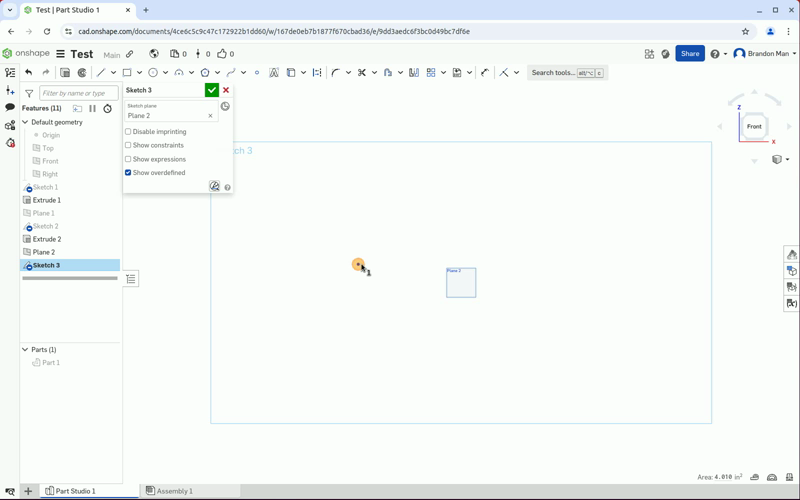
mouse_move(73, 352)
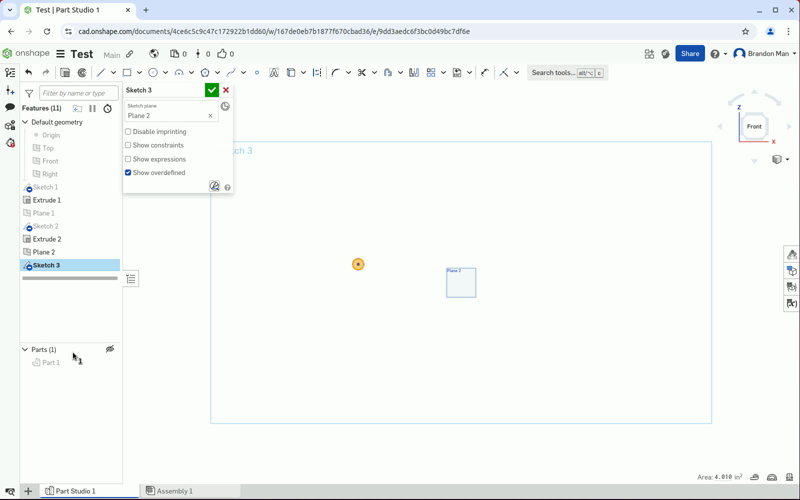
key(shift+y)
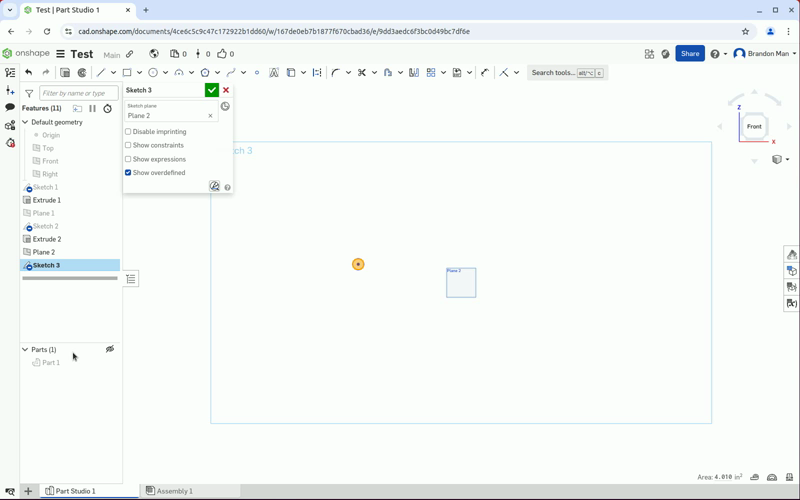
key(shift+e)
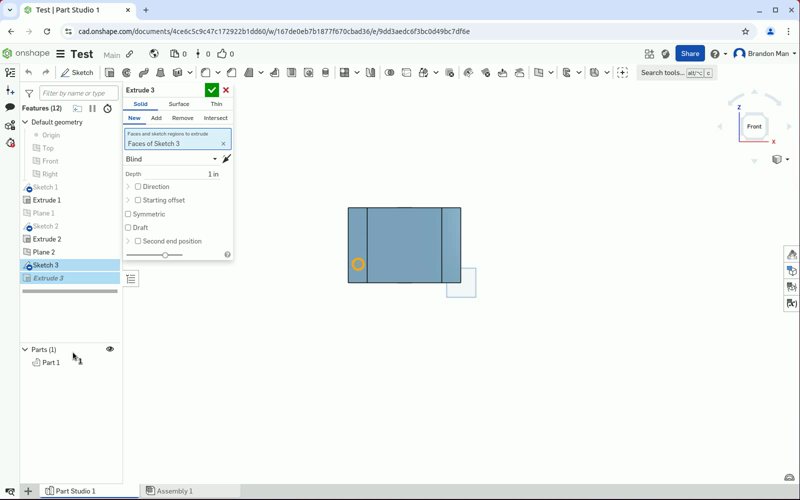
mouse_move(143, 106)
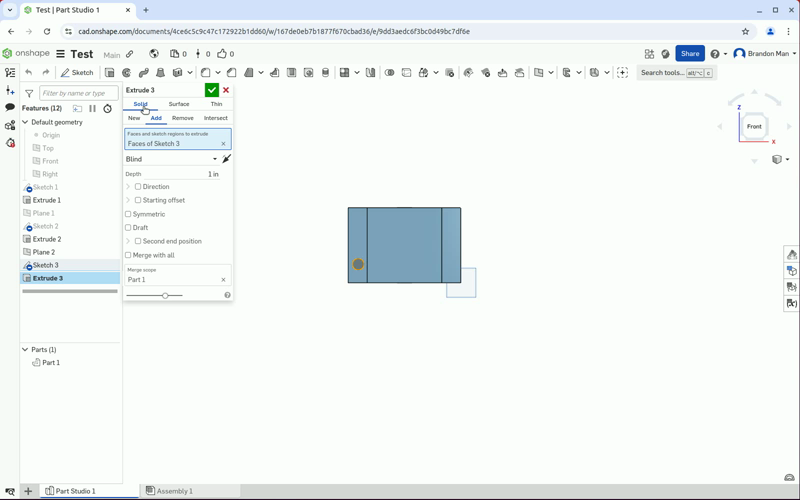
click(143, 106)
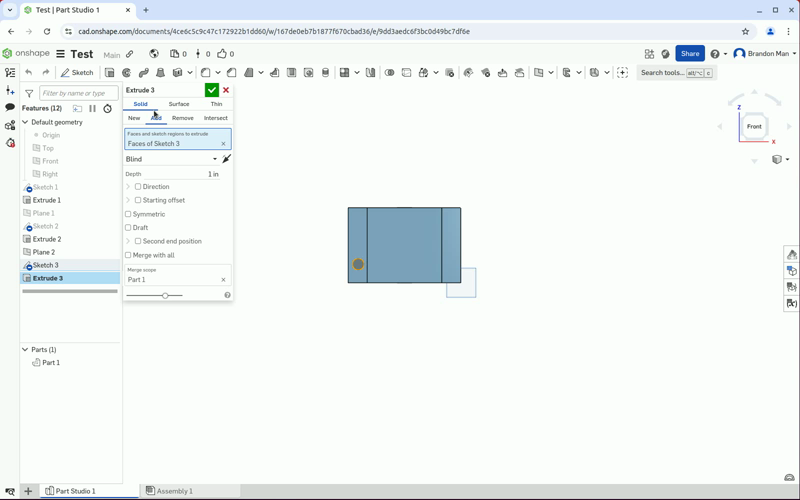
mouse_move(186, 120)
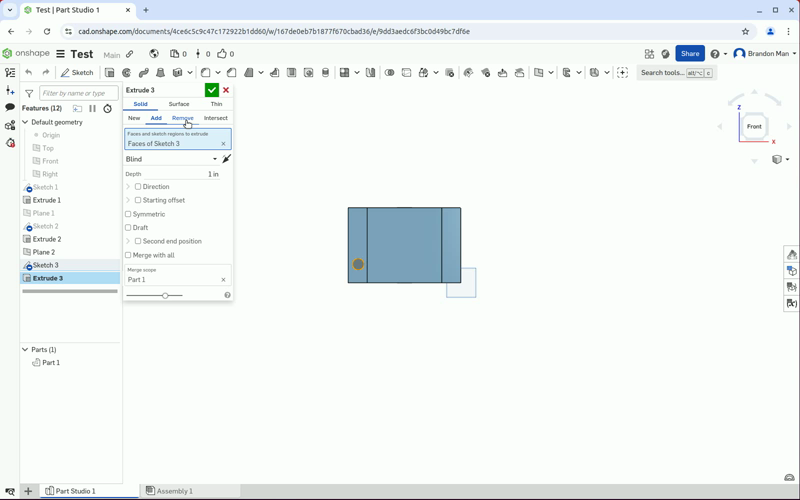
click(186, 120)
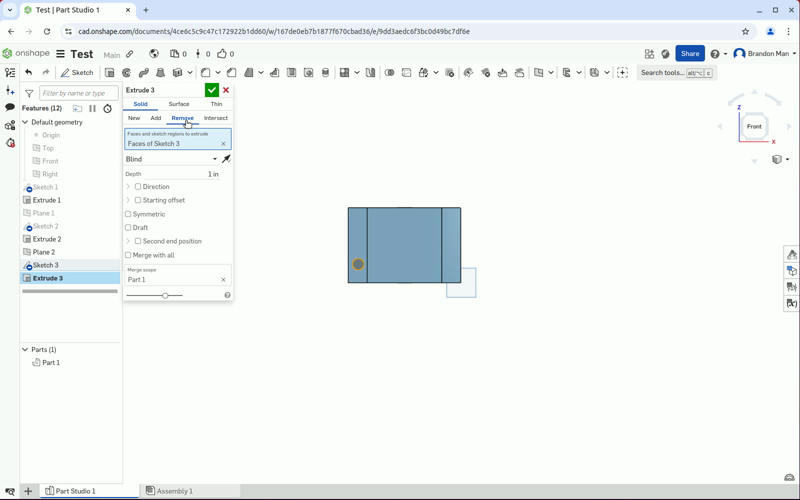
key(tab, 4)
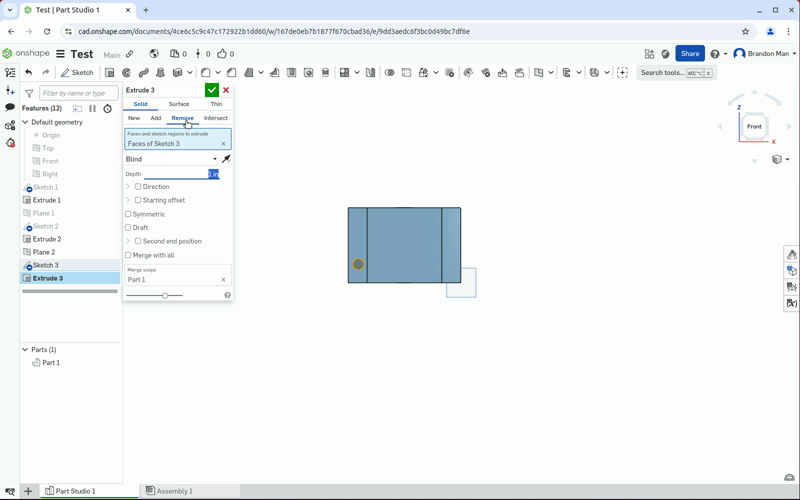
text(7.703)
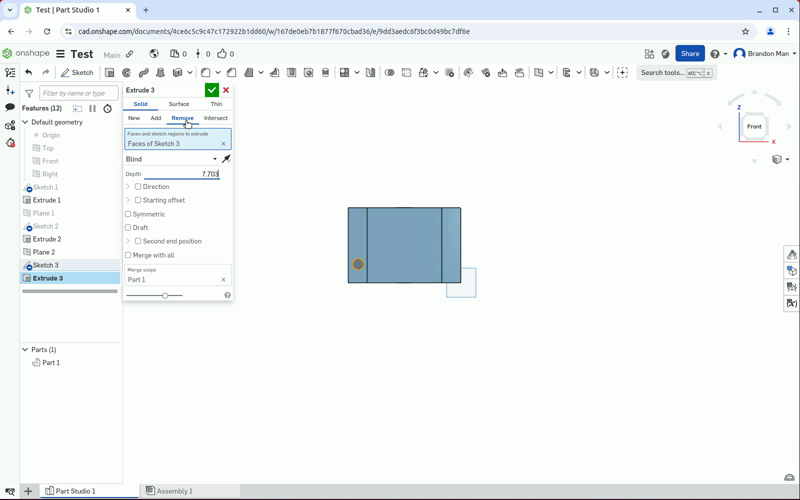
key(tab, 6)
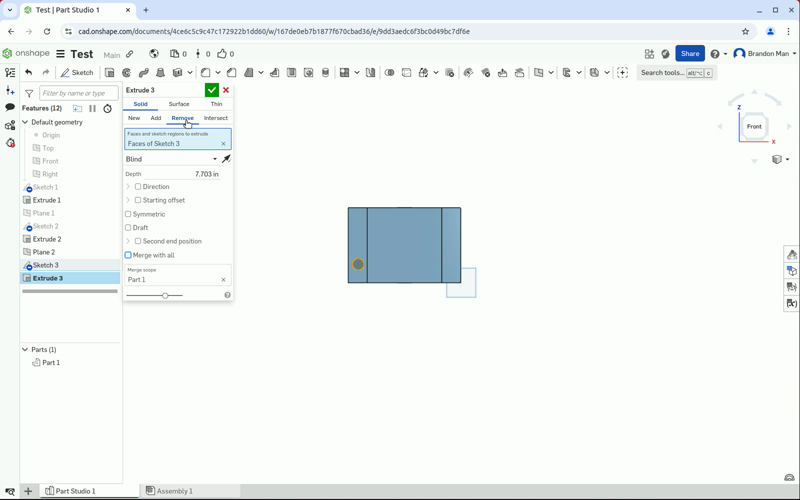
key(space)
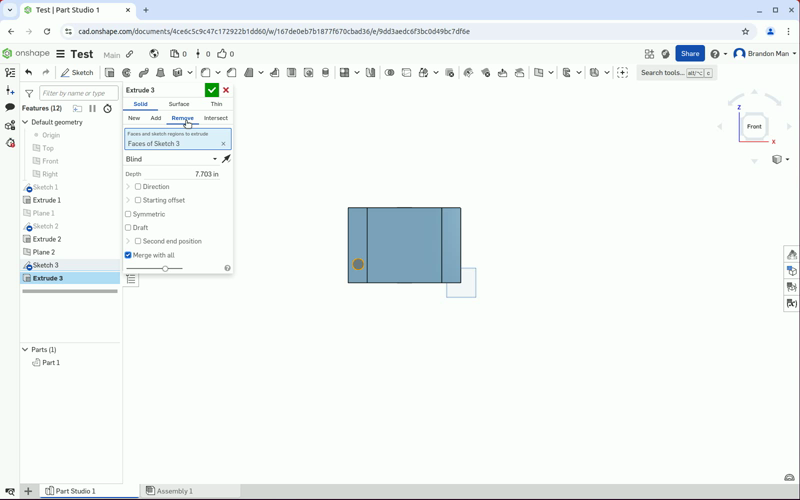
key(enter)
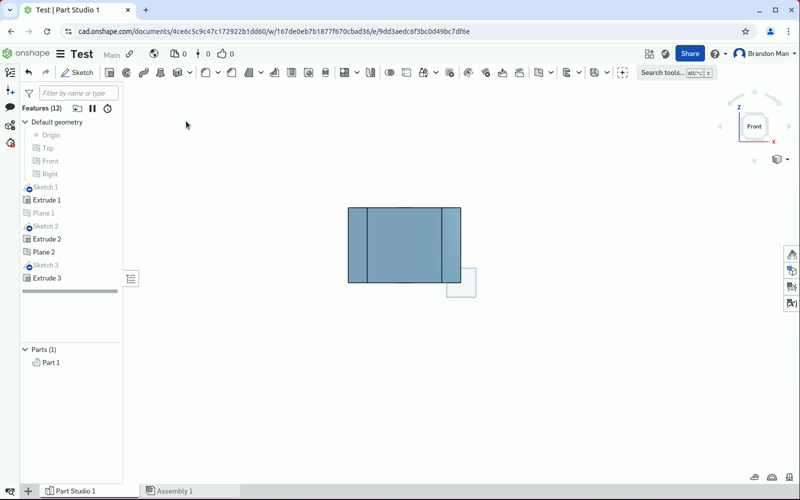
key(shift+h)
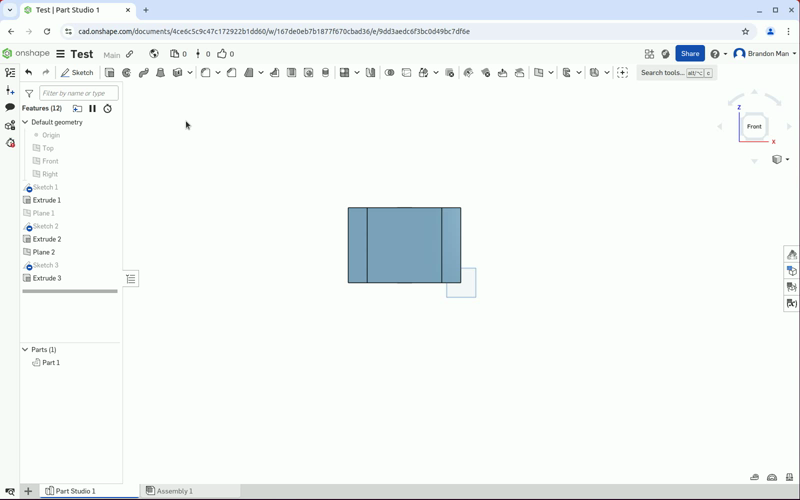
key(shift+h)
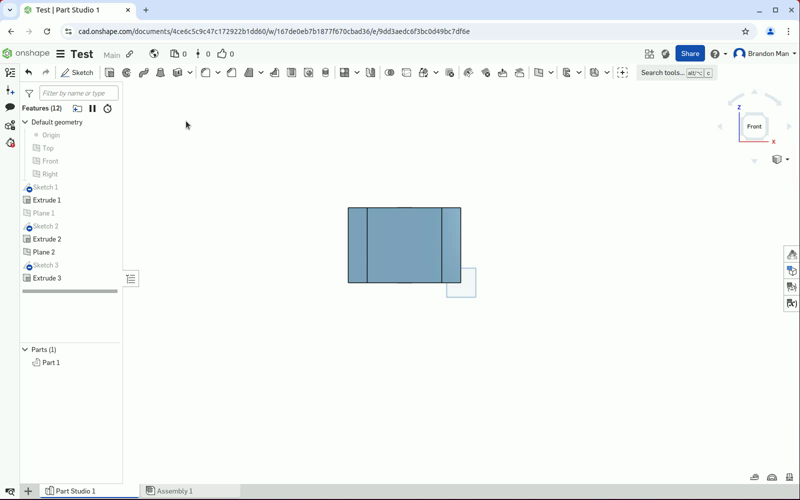
mouse_move(73, 189)
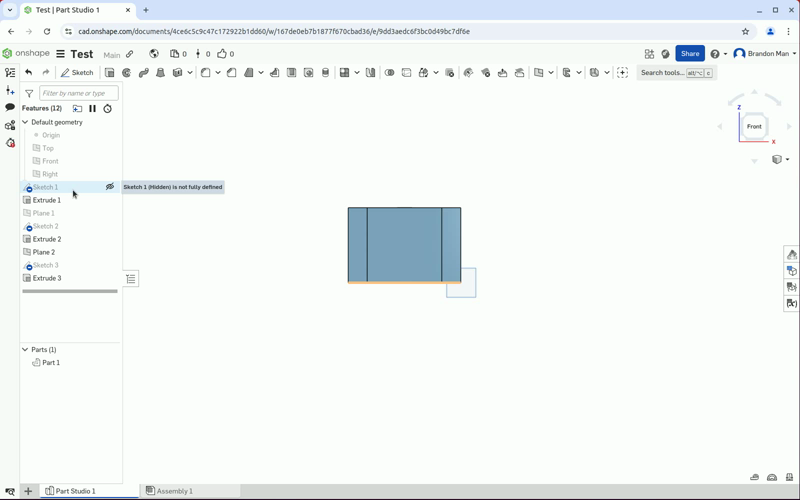
click(73, 189)
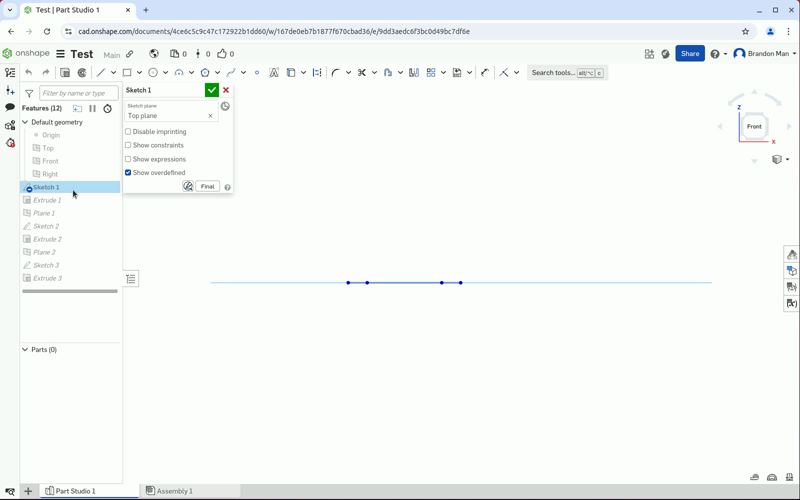
mouse_move(229, 92)
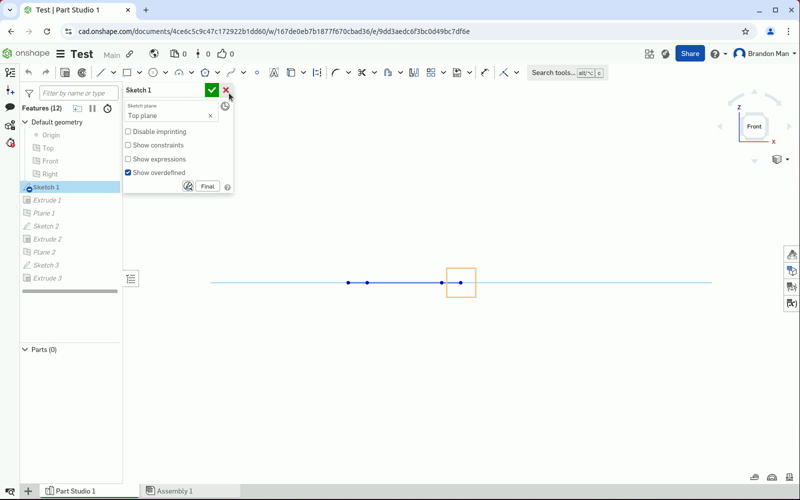
click(229, 92)
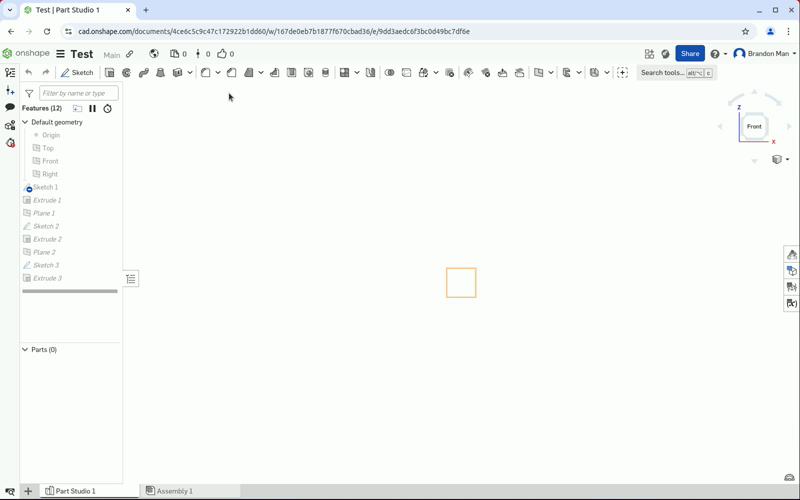
key(shift+s)
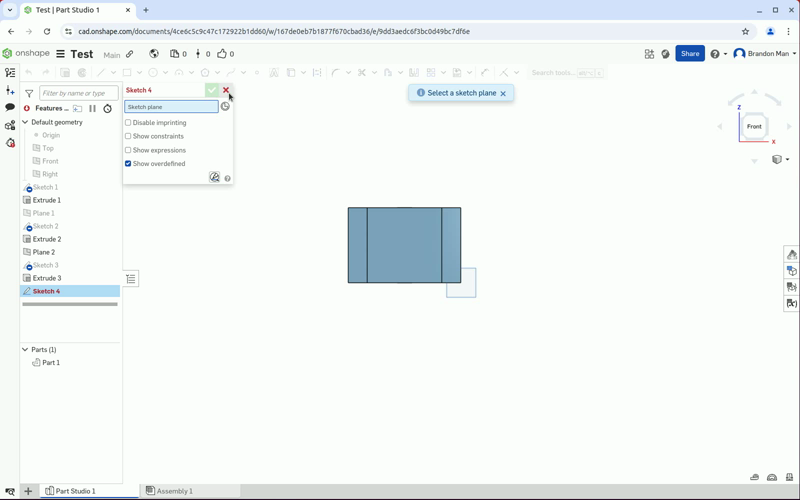
mouse_move(73, 254)
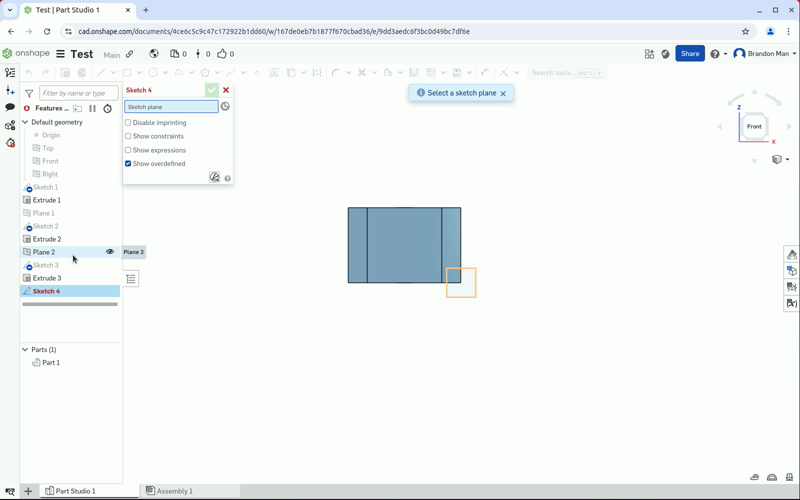
click(73, 254)
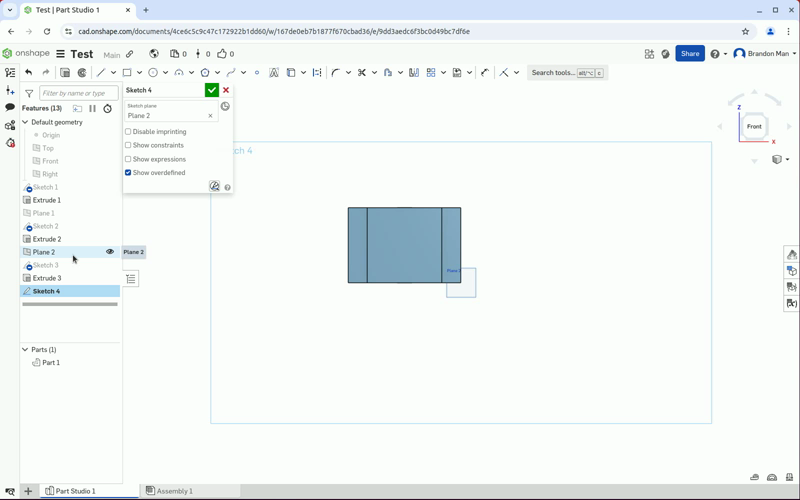
mouse_move(73, 352)
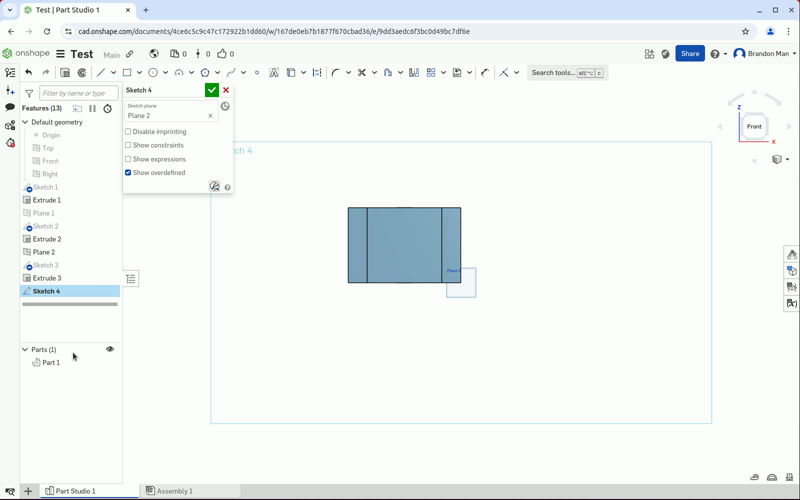
key(y)
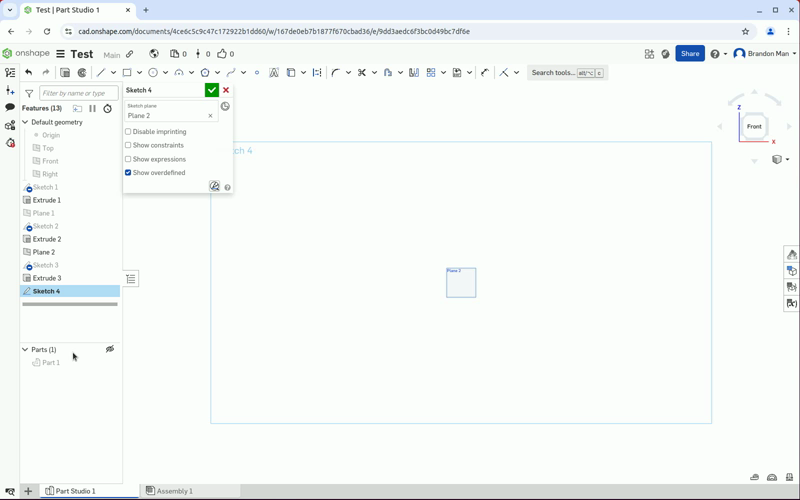
key(c)
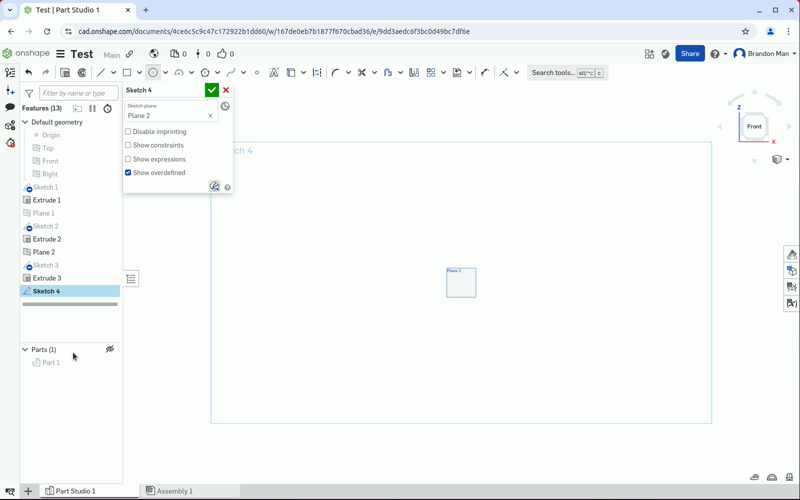
key_down(shift)
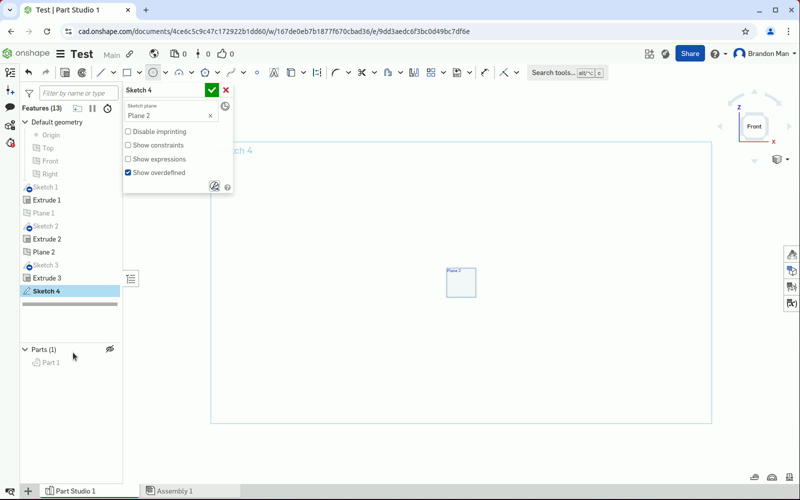
mouse_move(452, 264)
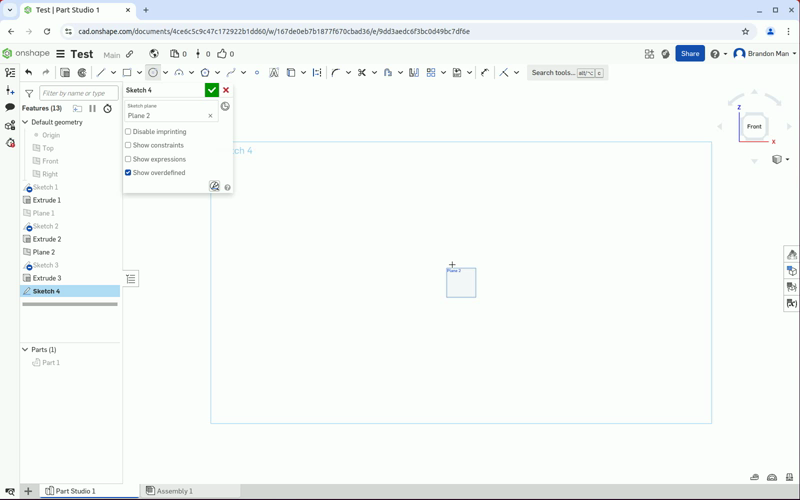
click(452, 264)
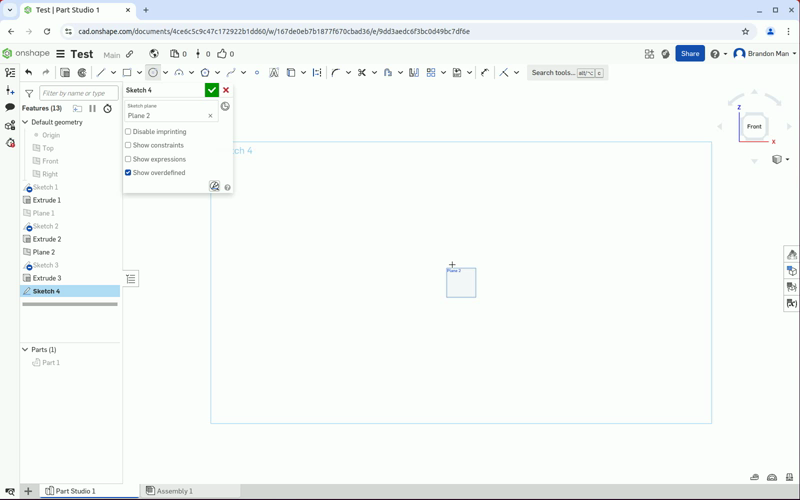
key_up(shift)
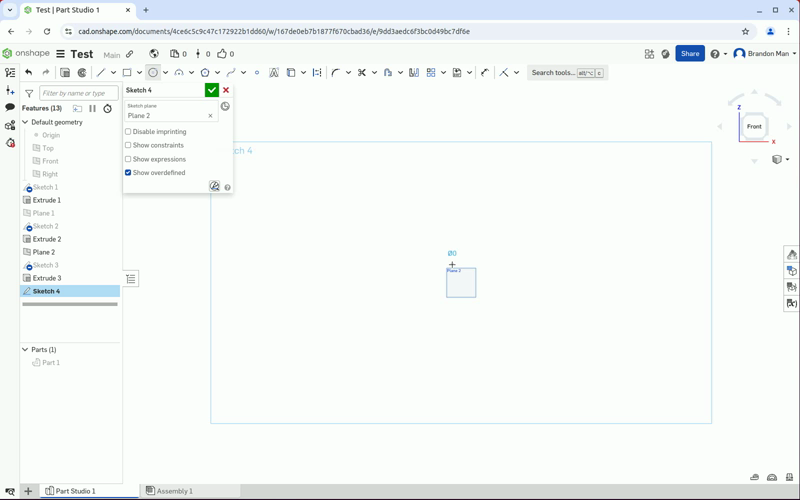
mouse_move(457, 264)
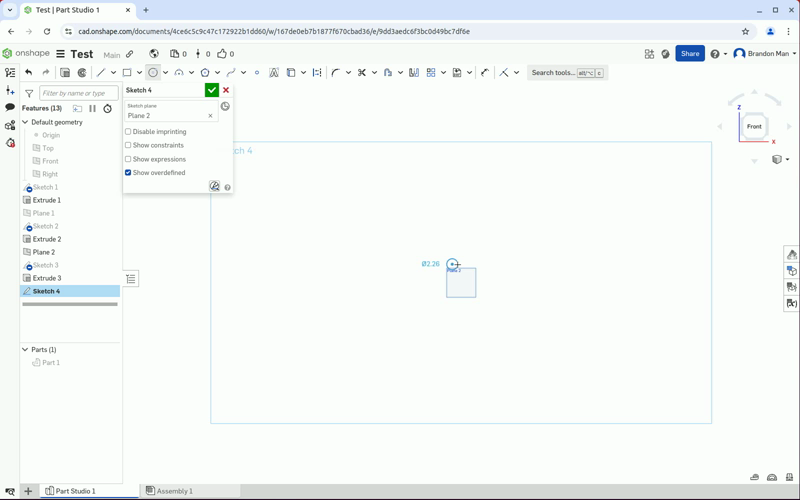
click(457, 264)
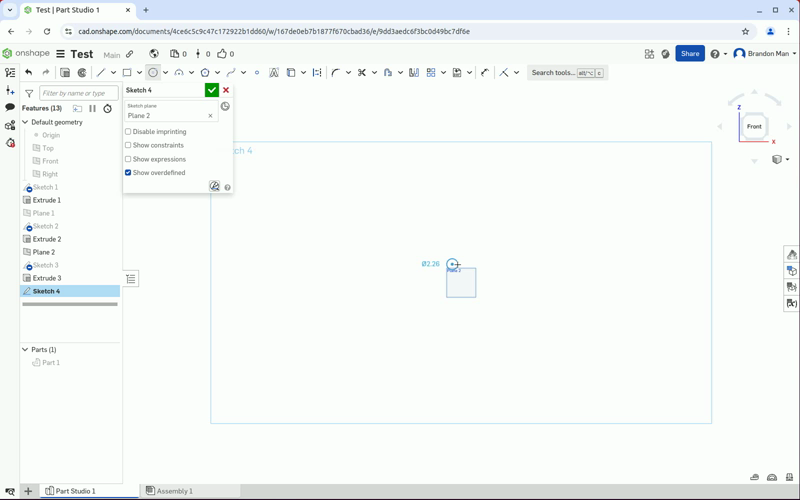
key(esc)
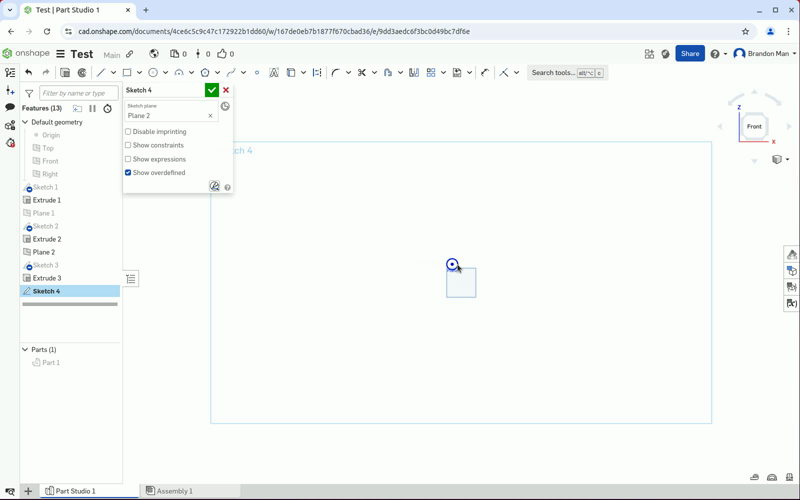
mouse_move(450, 268)
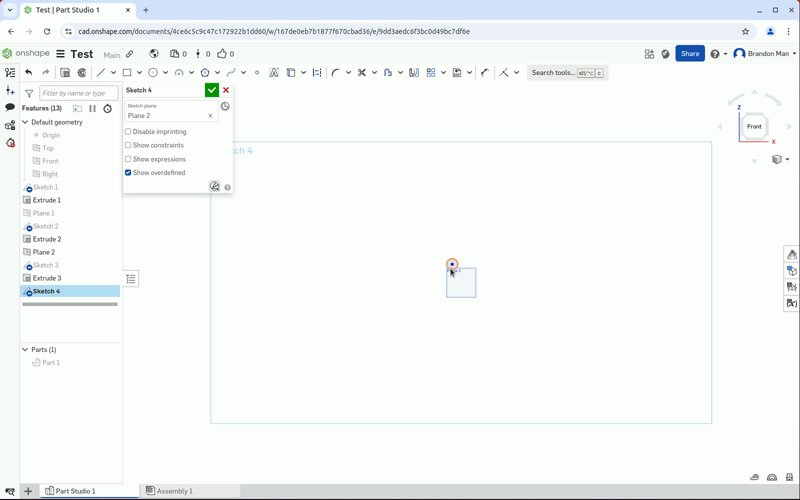
scroll(6)
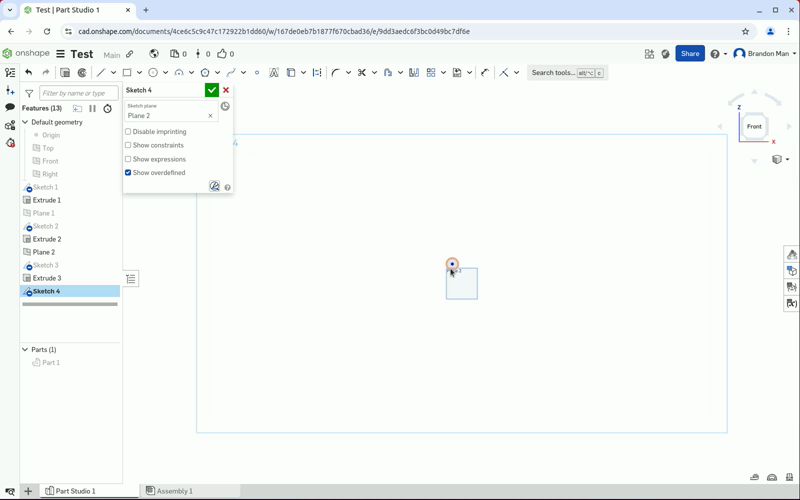
scroll(6)
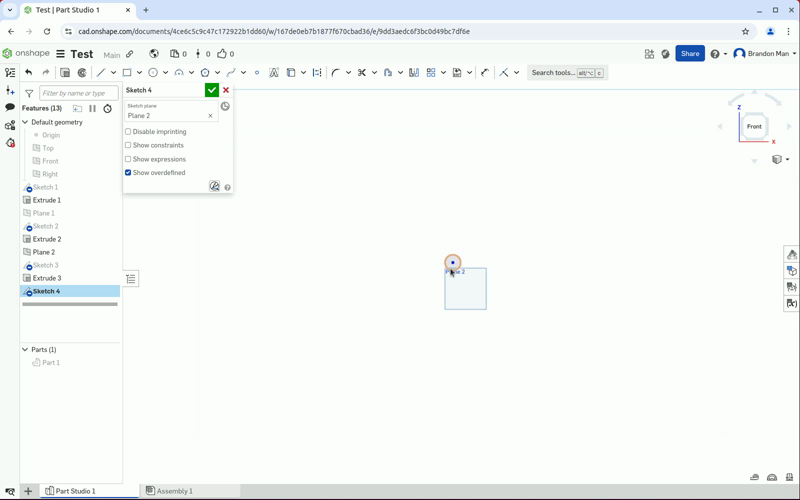
scroll(6)
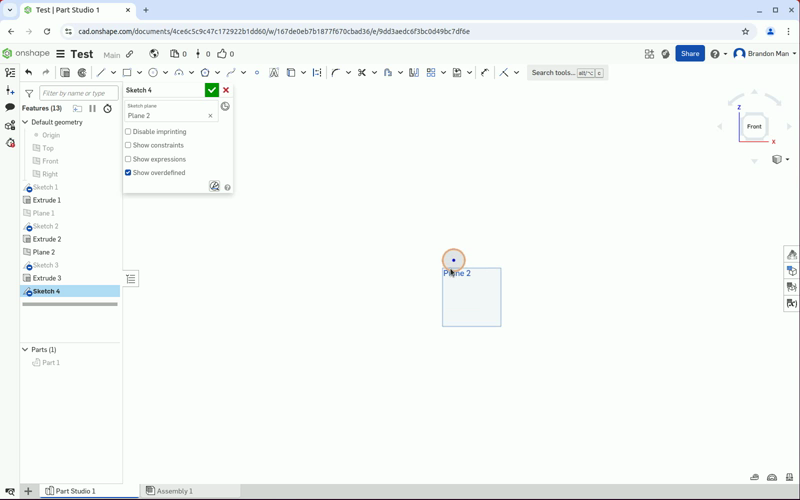
scroll(6)
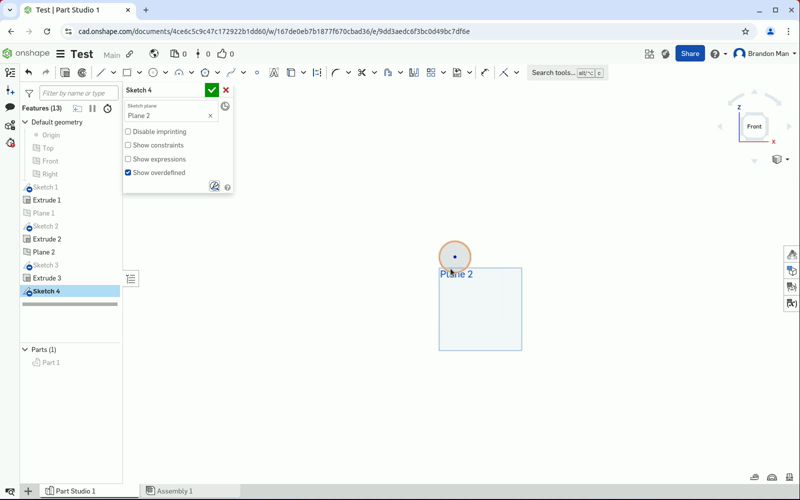
scroll(6)
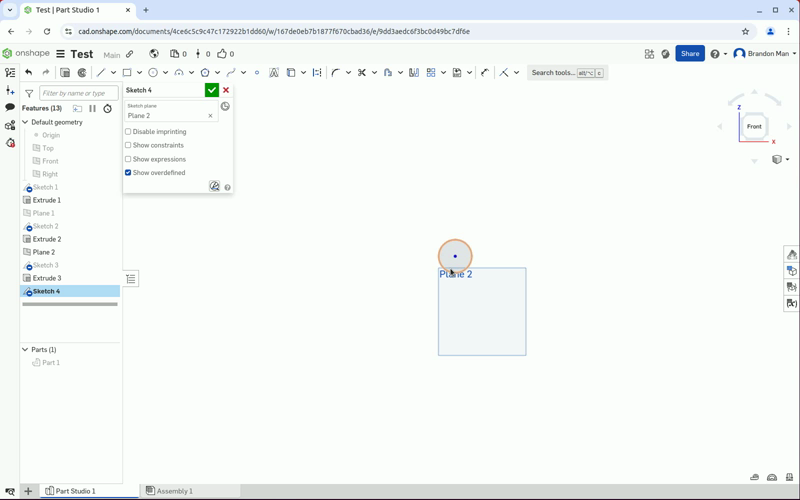
scroll(6)
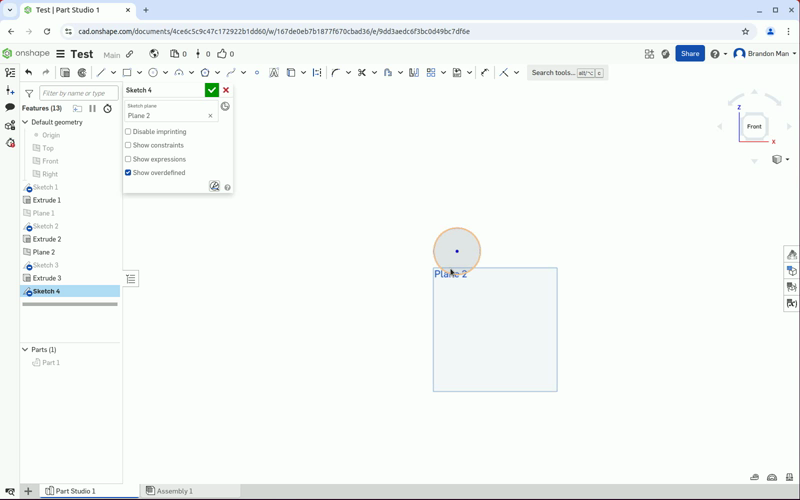
scroll(6)
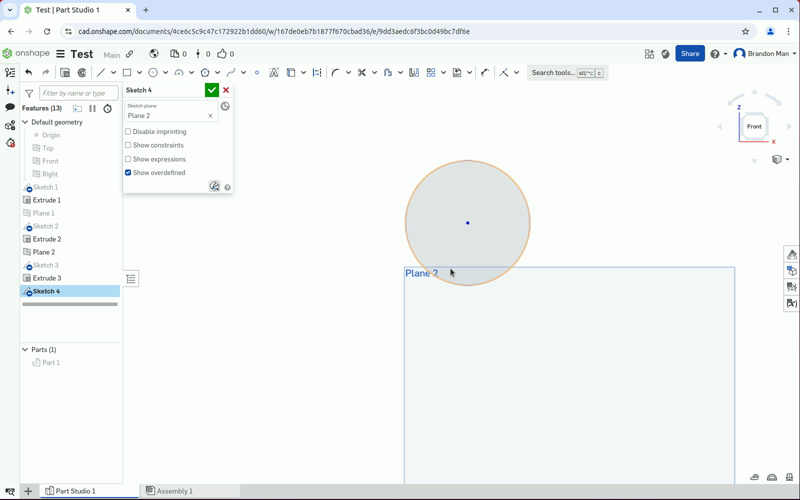
click(450, 268)
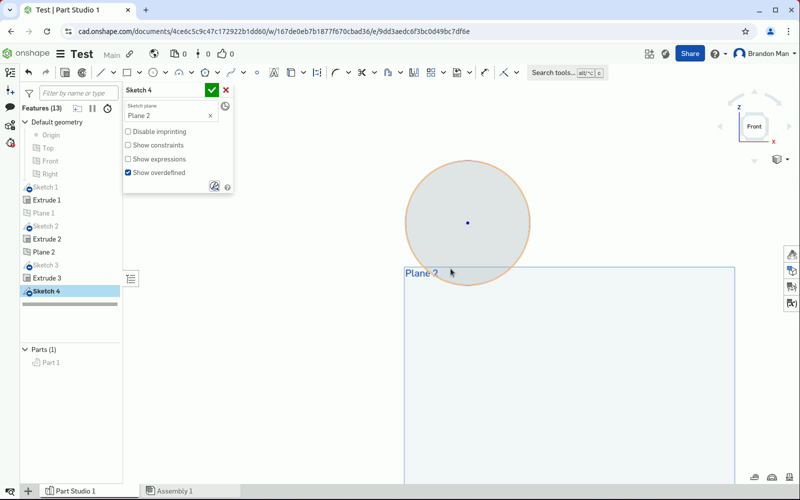
scroll(-6)
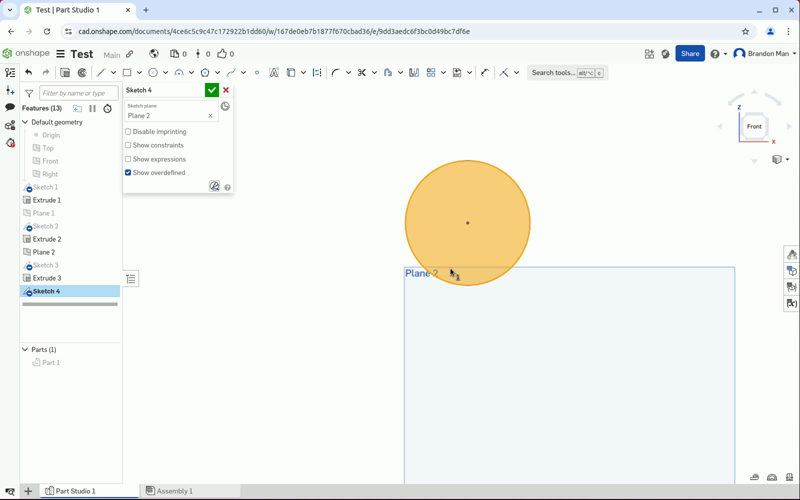
scroll(-6)
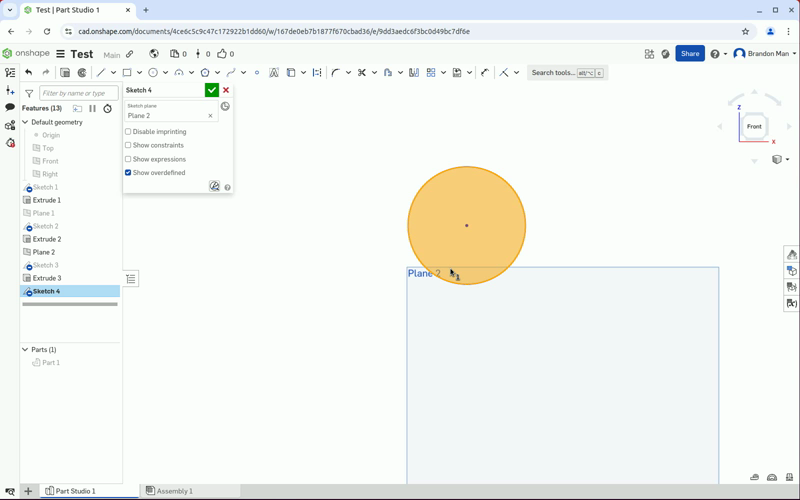
scroll(-6)
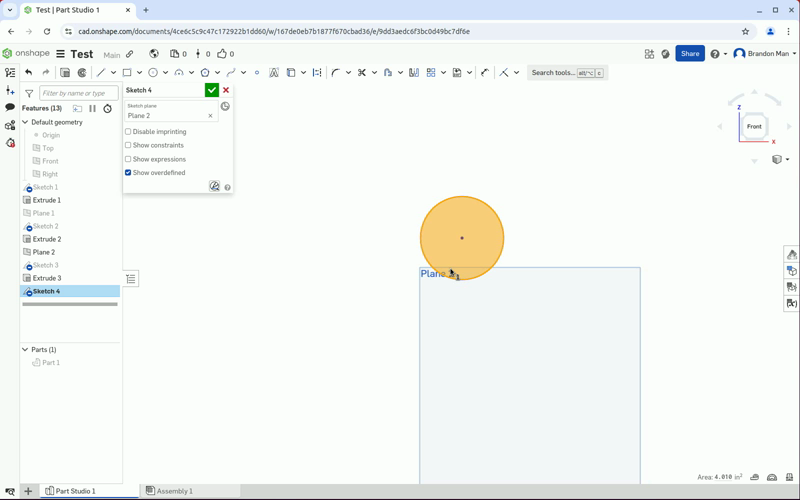
scroll(-6)
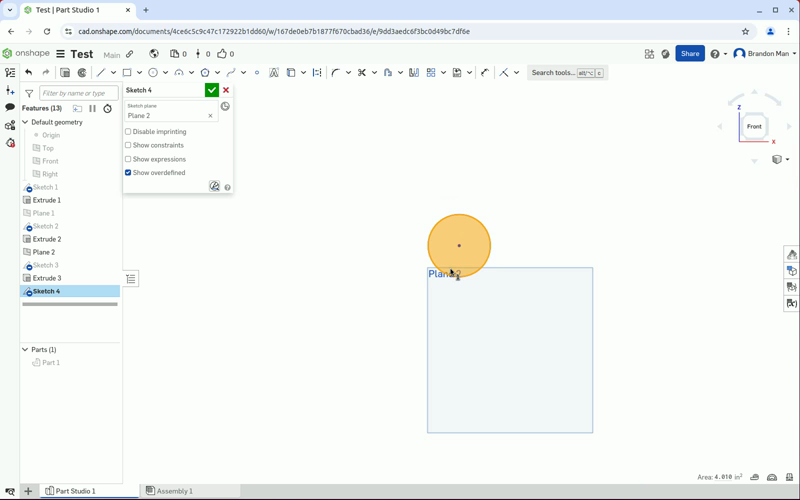
scroll(-6)
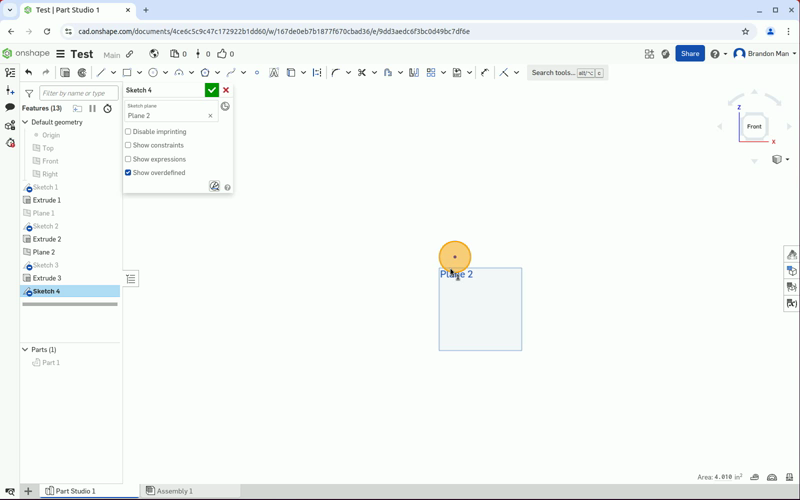
scroll(-6)
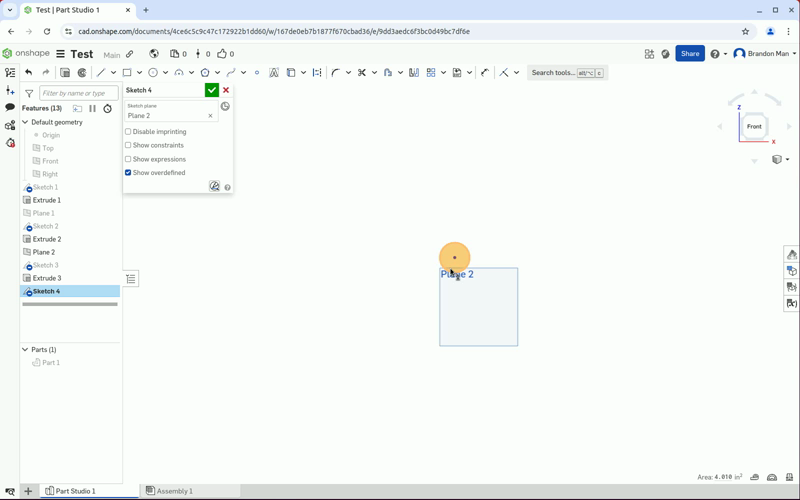
scroll(-6)
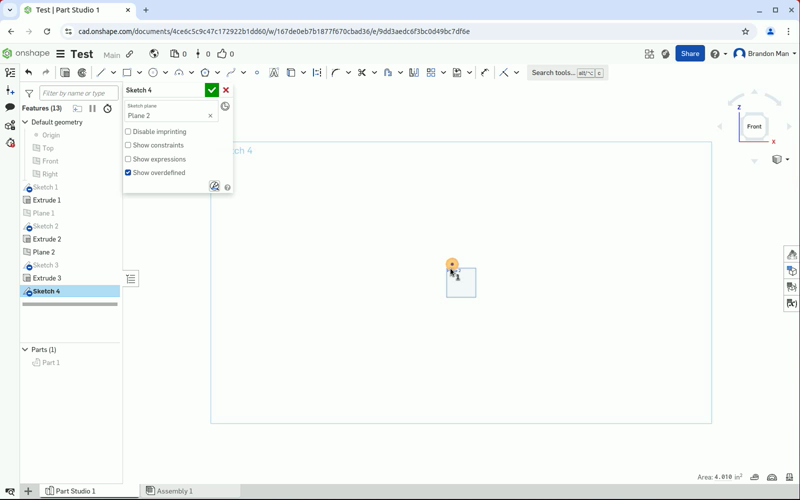
mouse_move(73, 352)
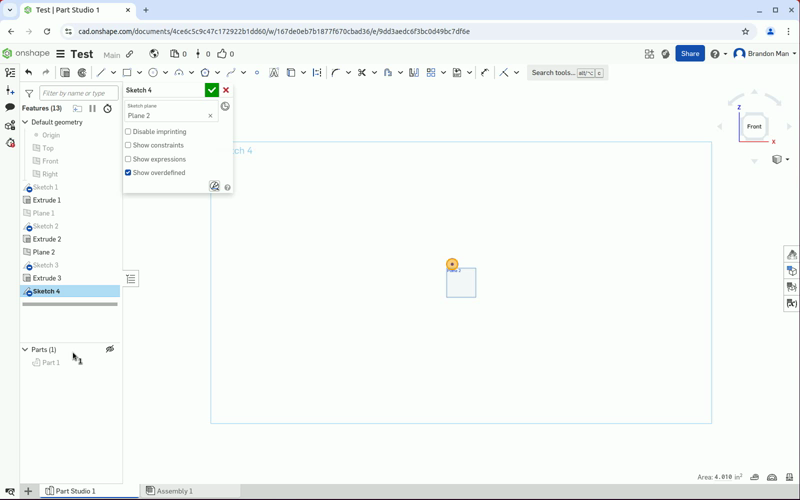
key(shift+y)
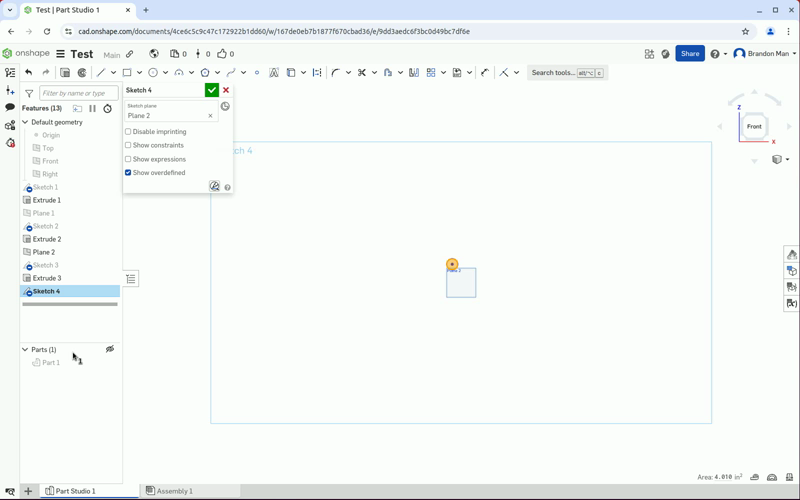
key(shift+e)
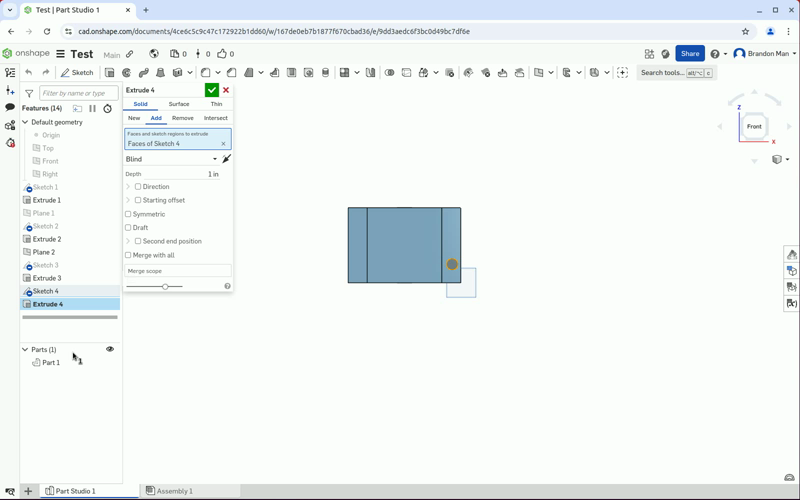
mouse_move(143, 106)
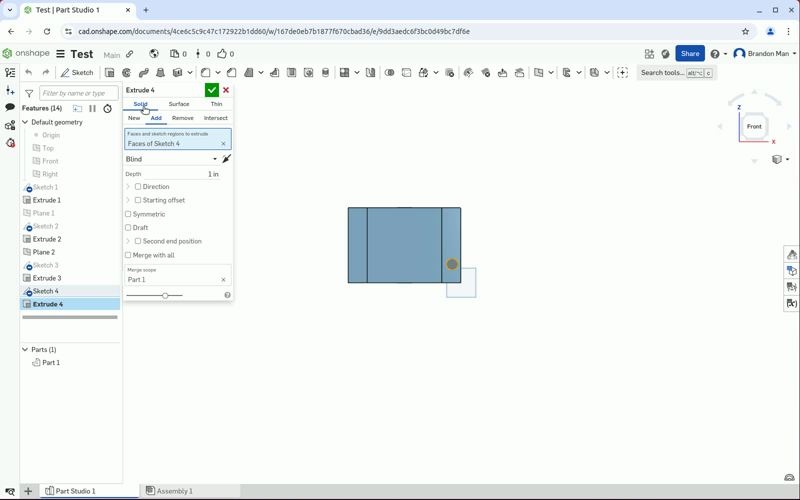
click(143, 106)
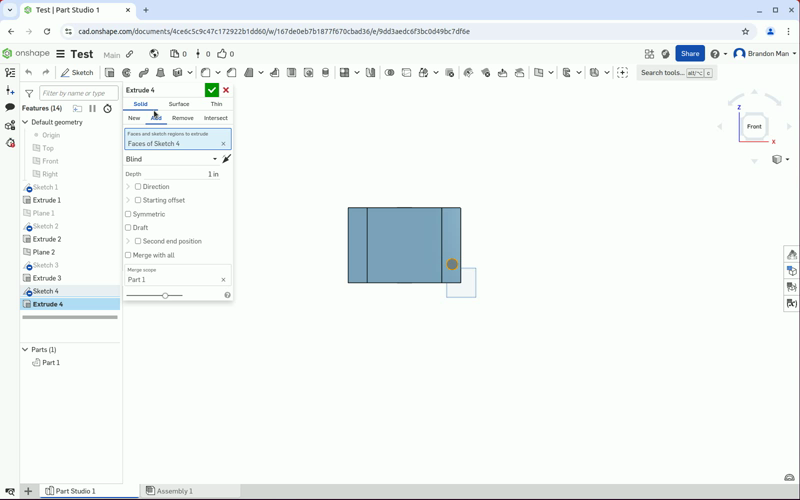
mouse_move(186, 120)
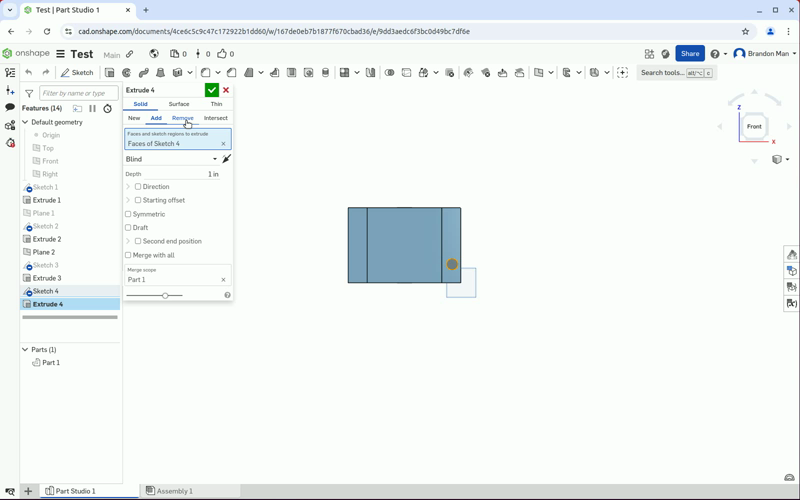
click(186, 120)
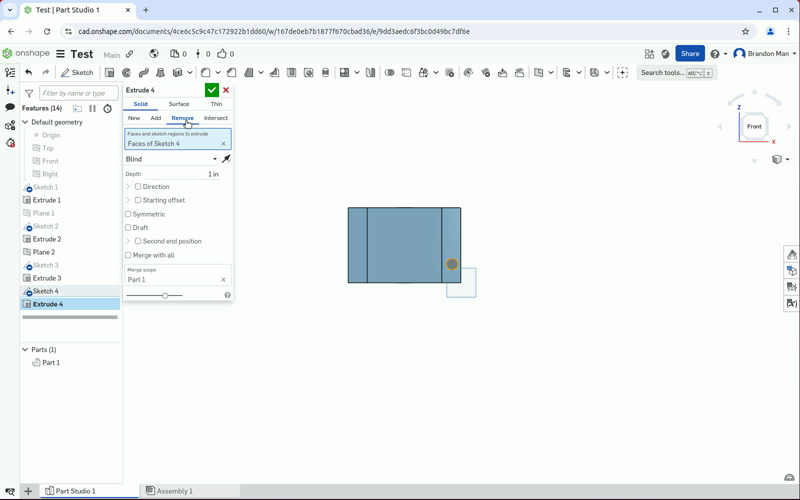
key(tab, 4)
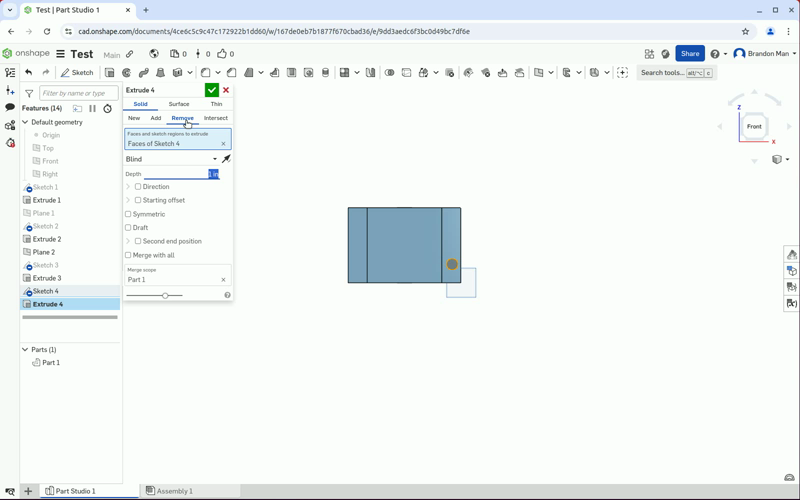
text(7.703)
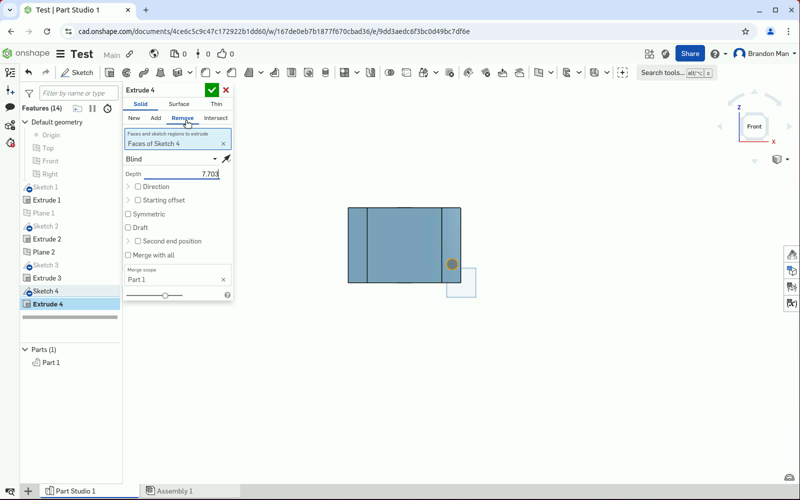
key(tab, 6)
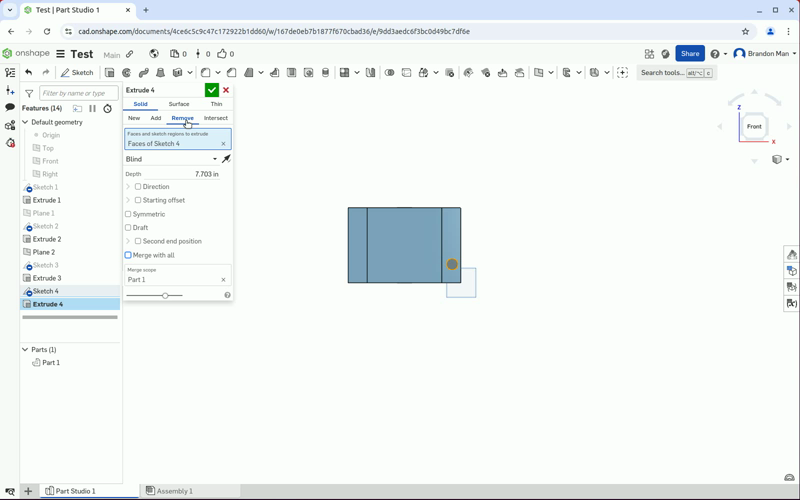
key(space)
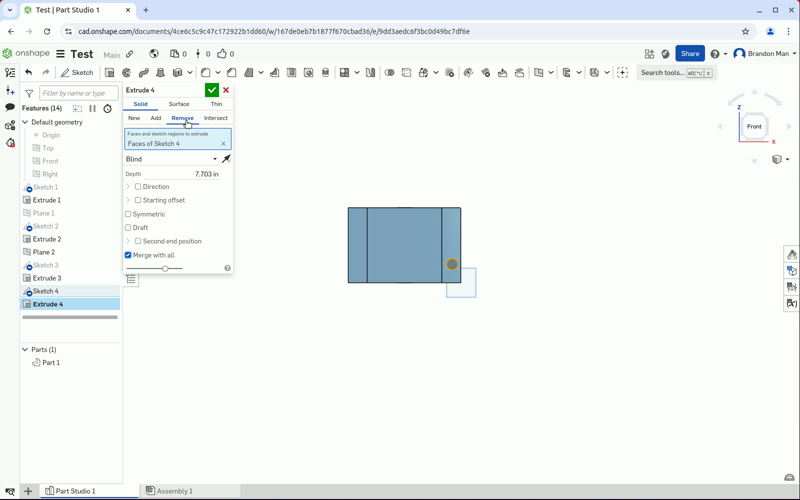
key(enter)
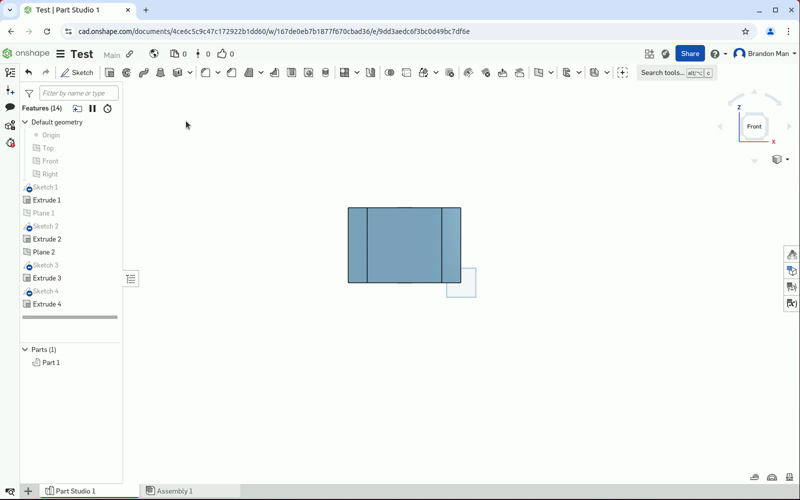
key(shift+h)
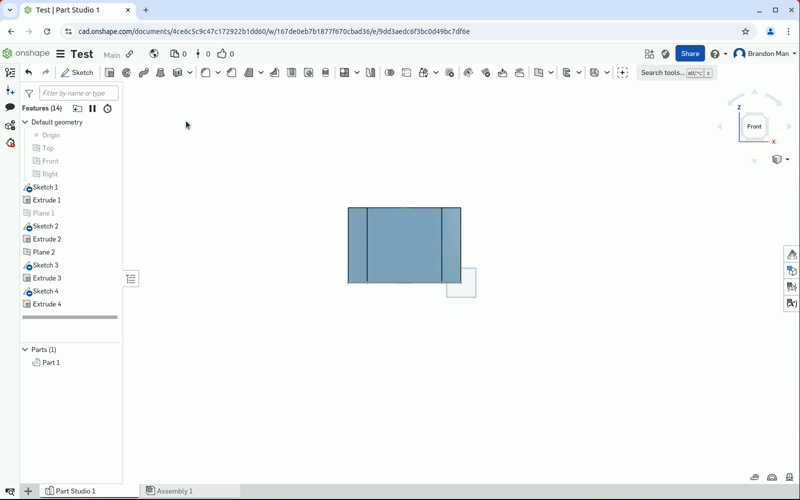
key(shift+h)
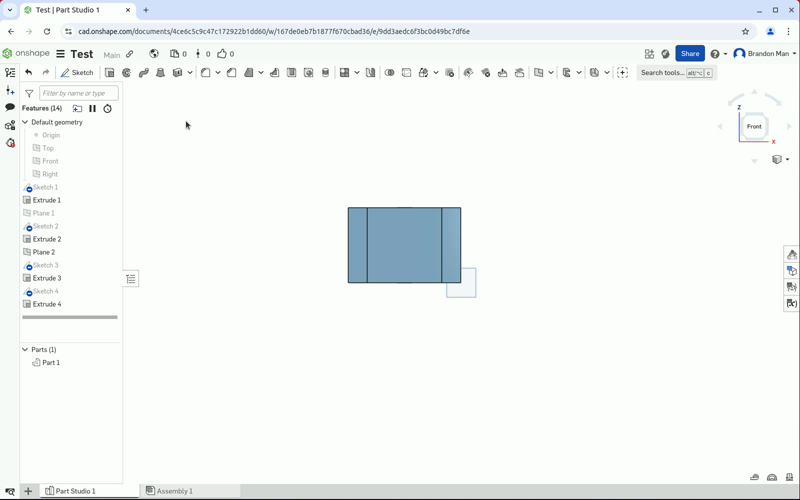
mouse_move(73, 189)
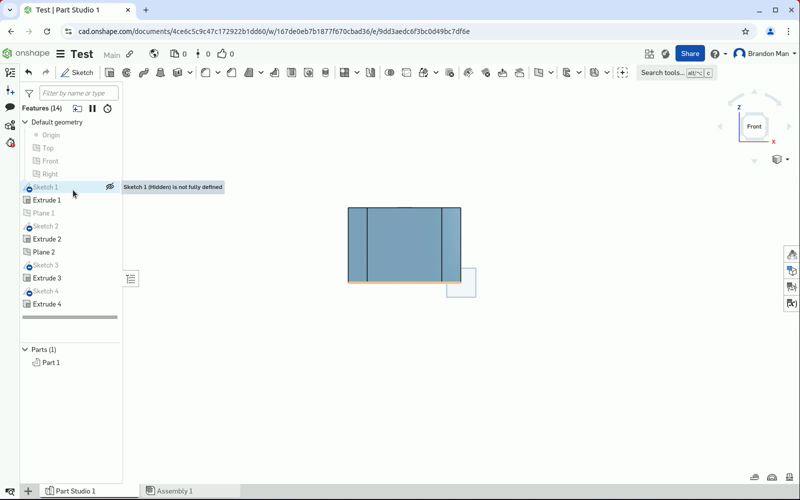
click(73, 189)
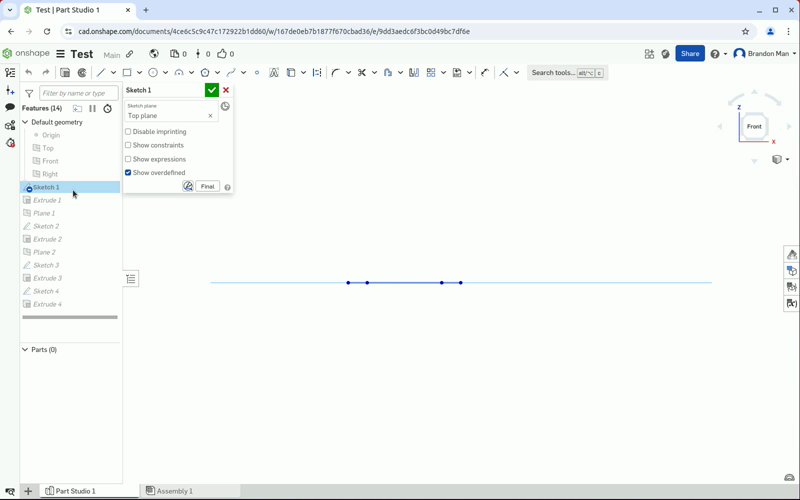
mouse_move(229, 92)
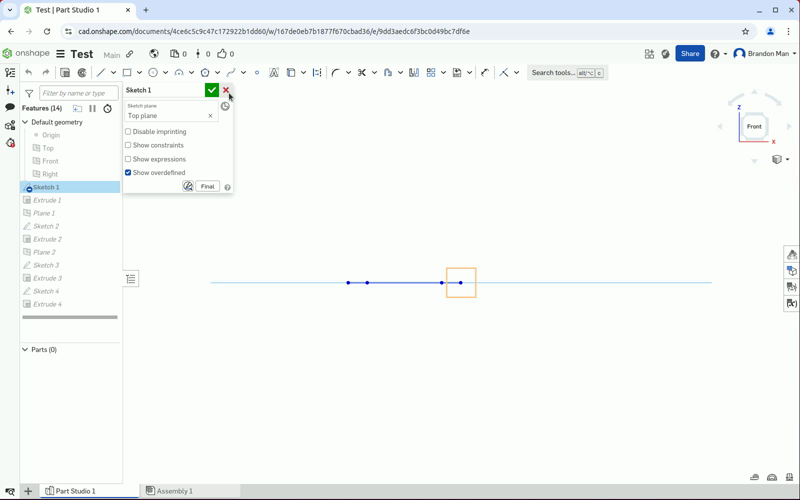
click(229, 92)
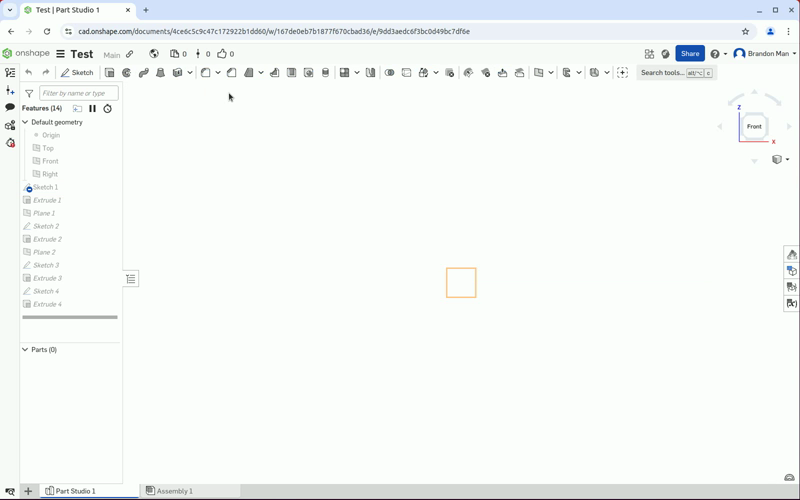
key(shift+s)
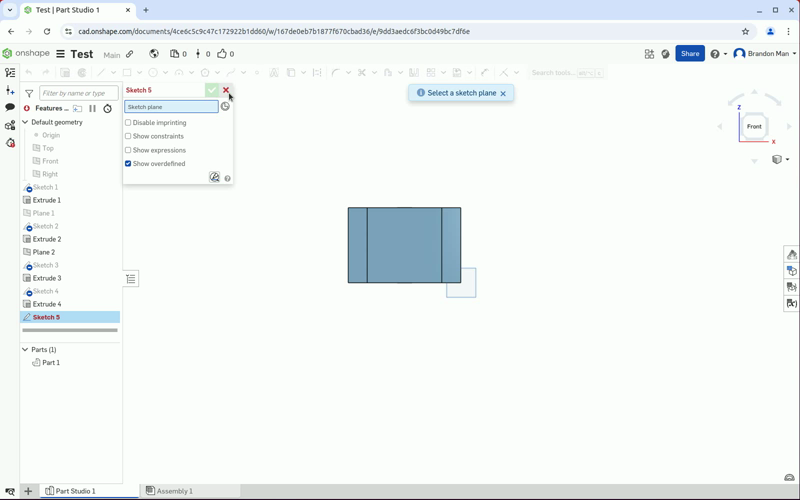
mouse_move(73, 254)
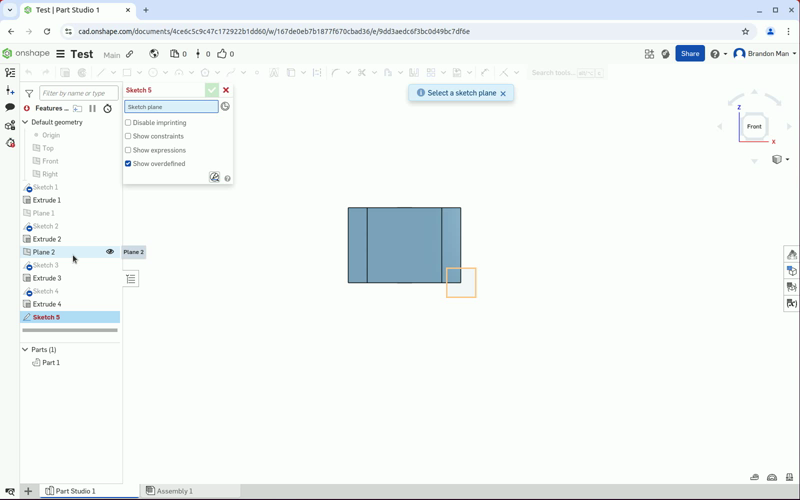
click(73, 254)
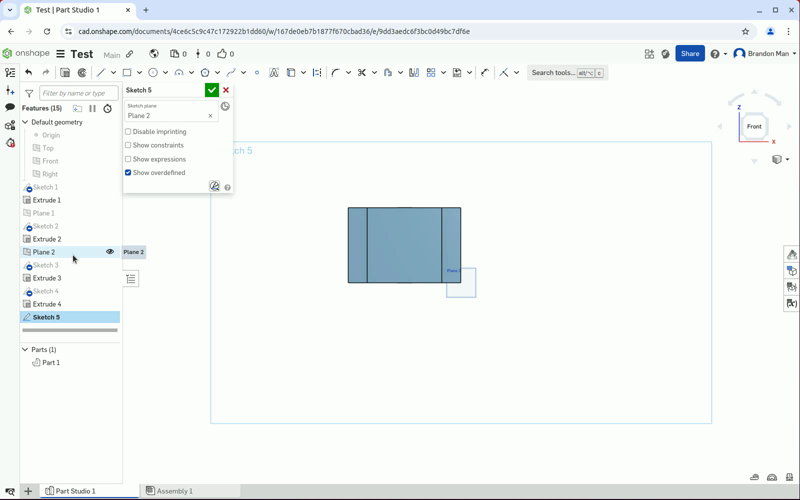
mouse_move(73, 352)
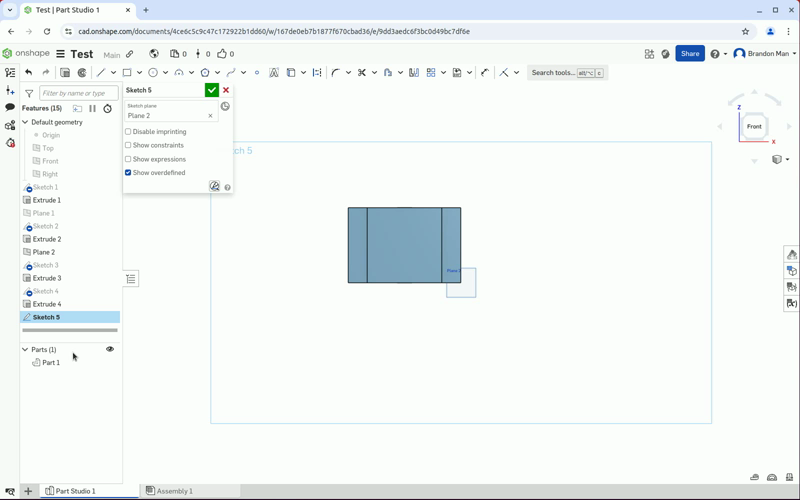
key(y)
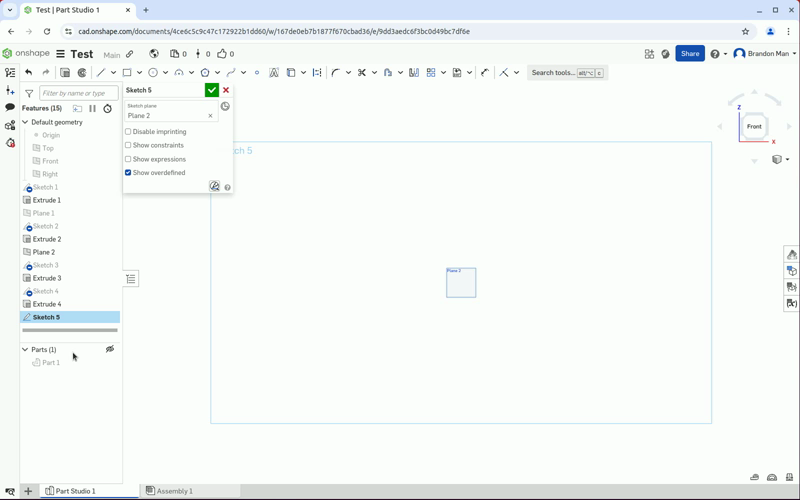
key(c)
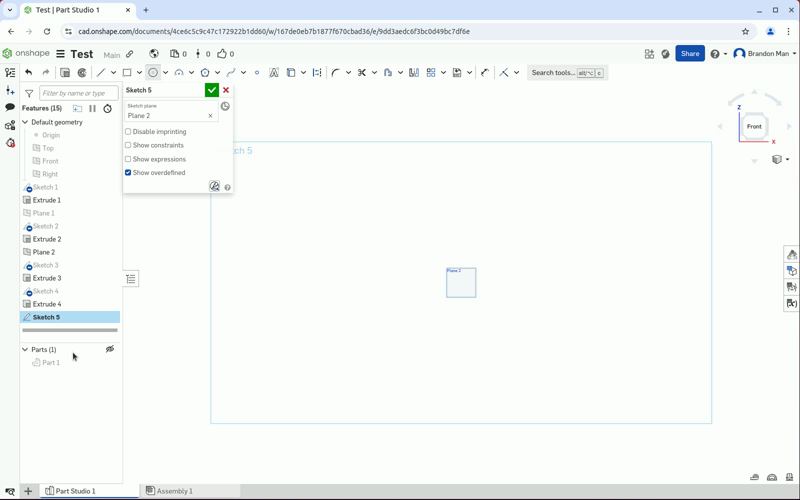
key_down(shift)
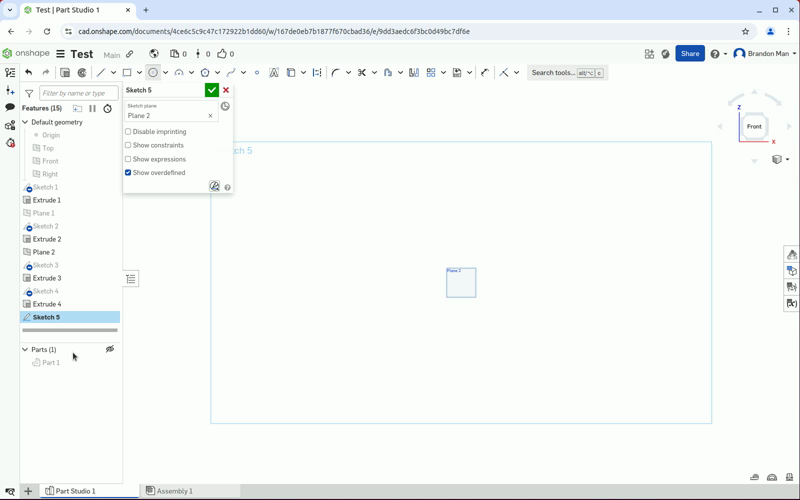
mouse_move(358, 226)
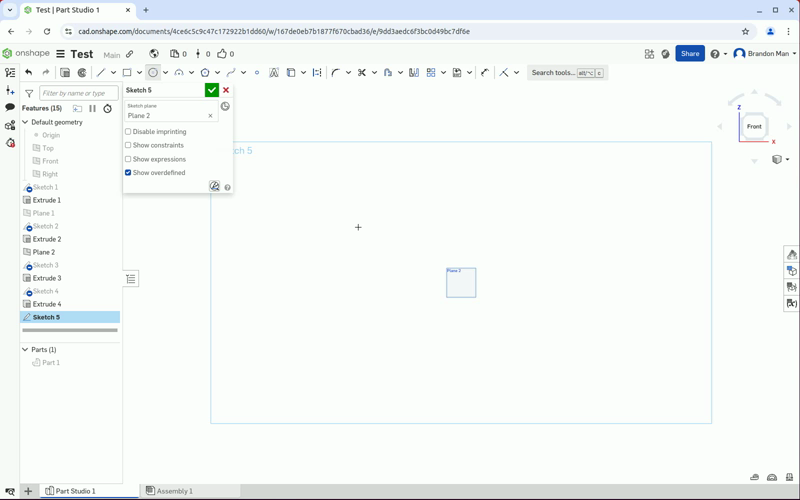
click(358, 226)
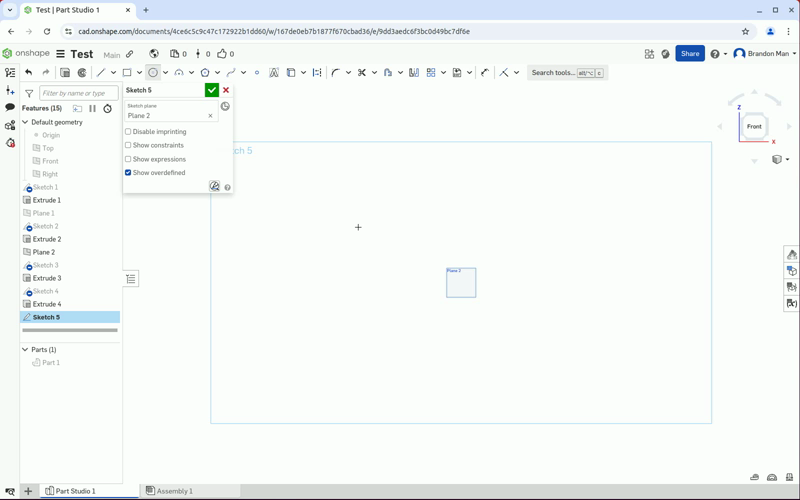
key_up(shift)
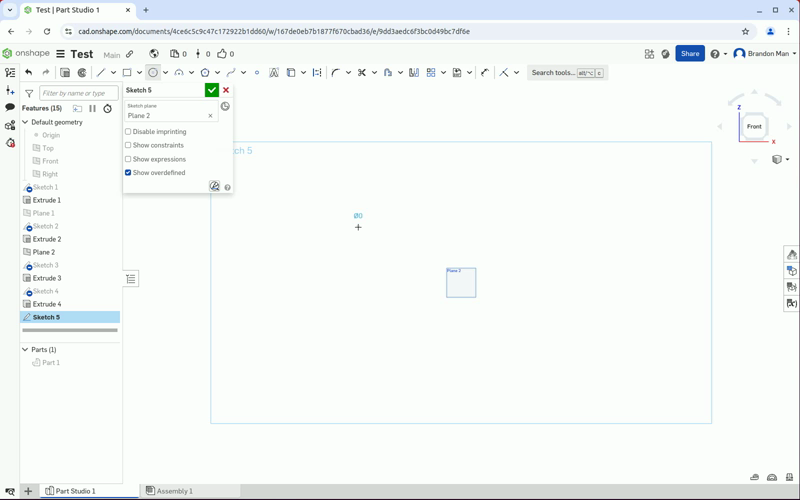
mouse_move(363, 226)
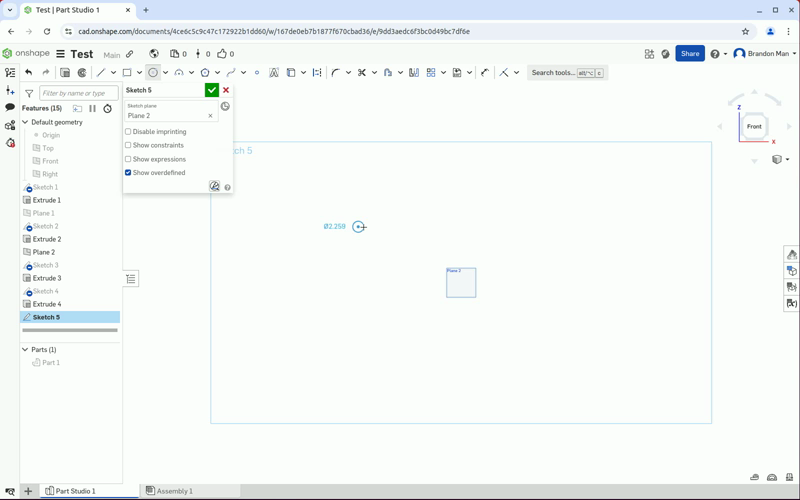
click(363, 226)
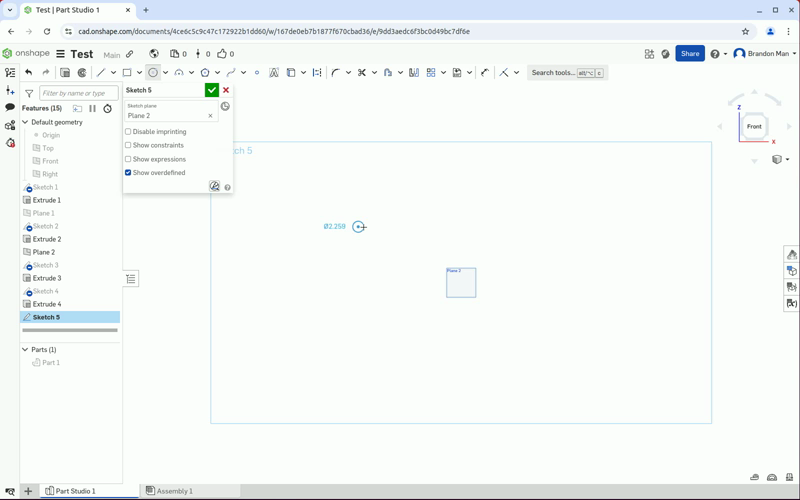
key(esc)
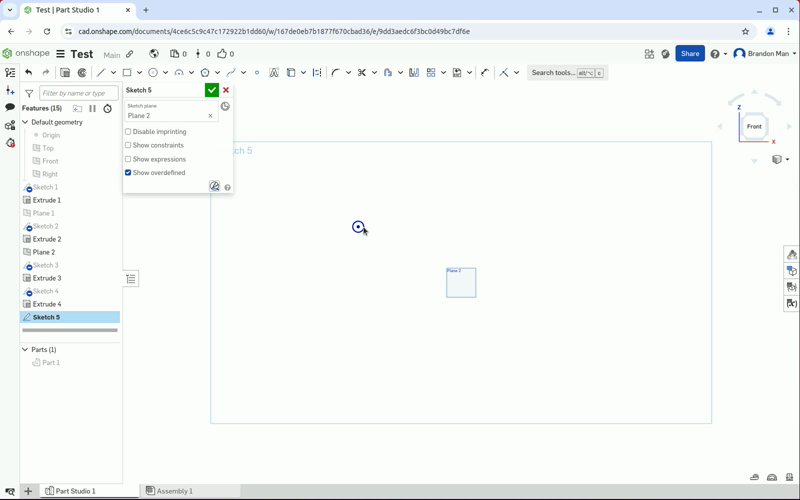
mouse_move(354, 225)
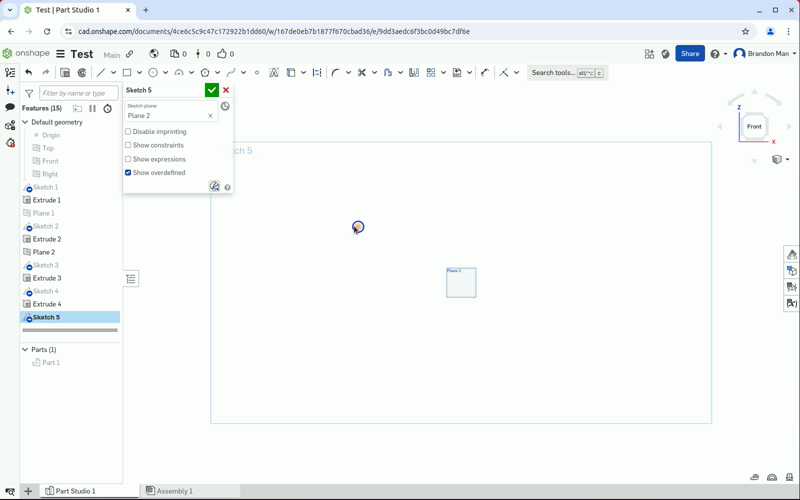
scroll(6)
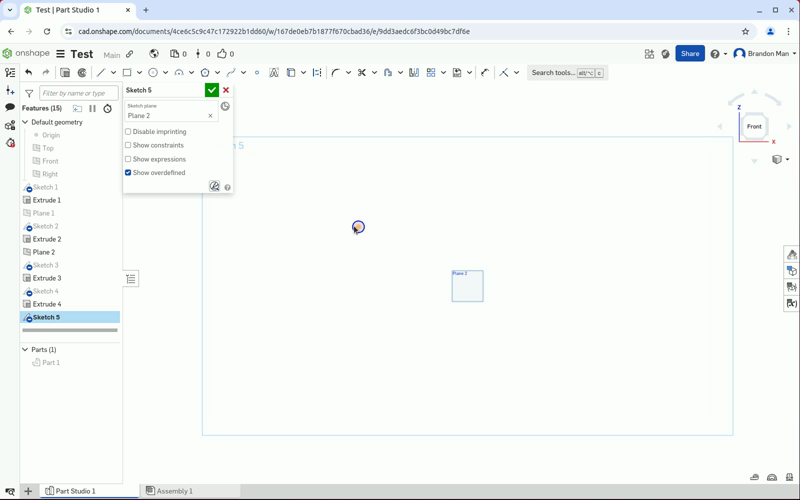
scroll(6)
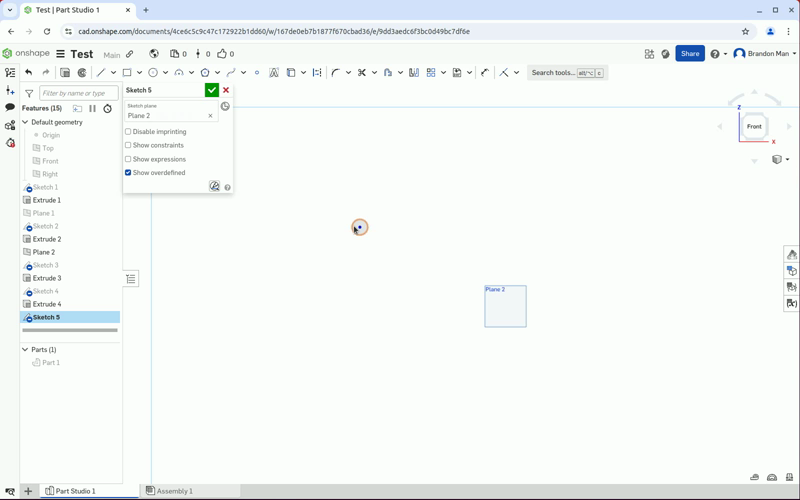
scroll(6)
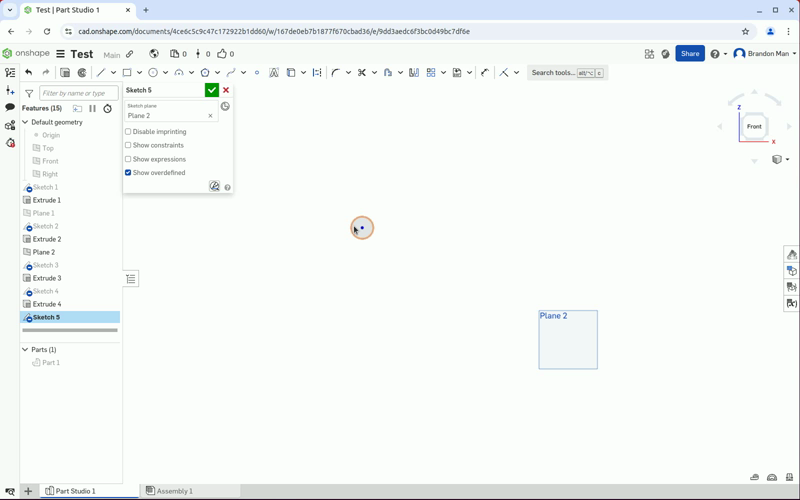
scroll(6)
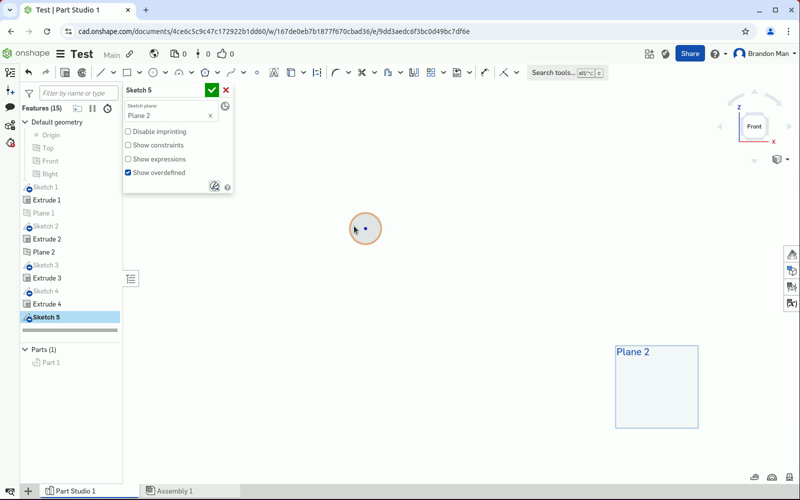
scroll(6)
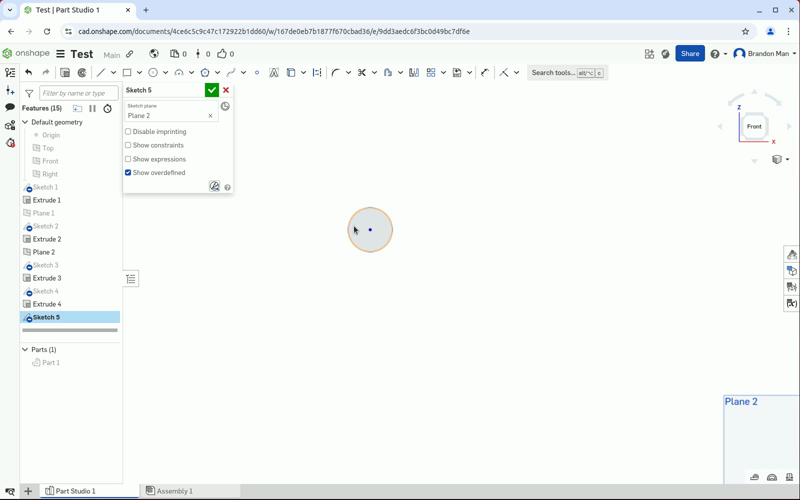
scroll(6)
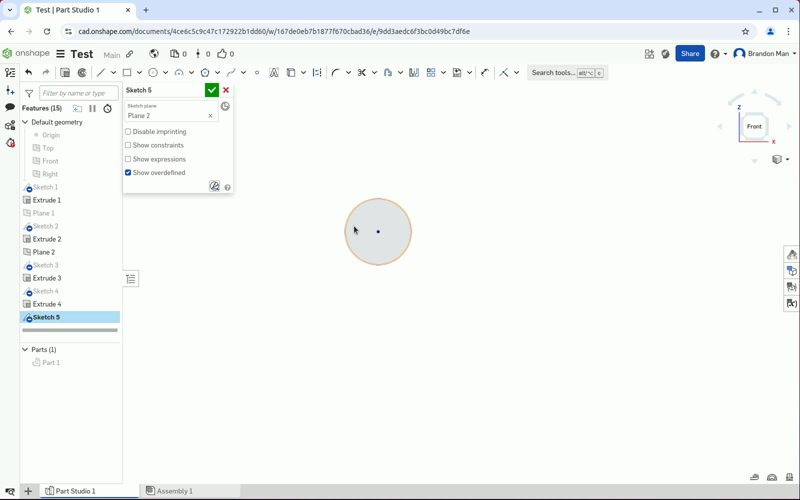
scroll(6)
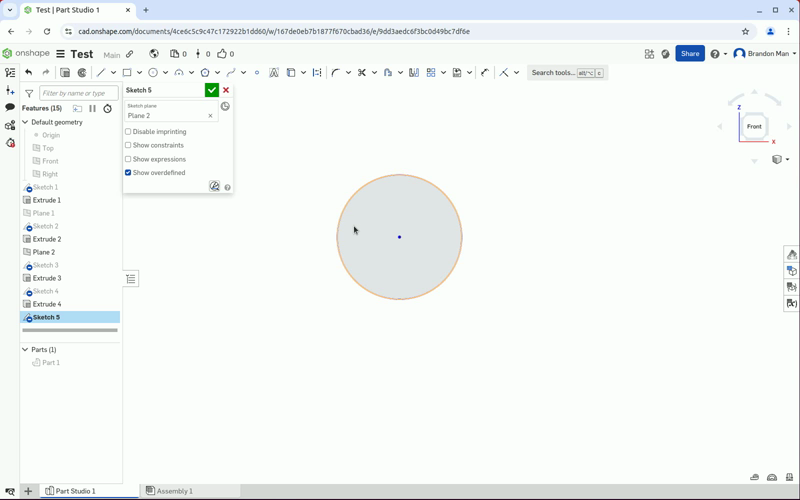
click(354, 225)
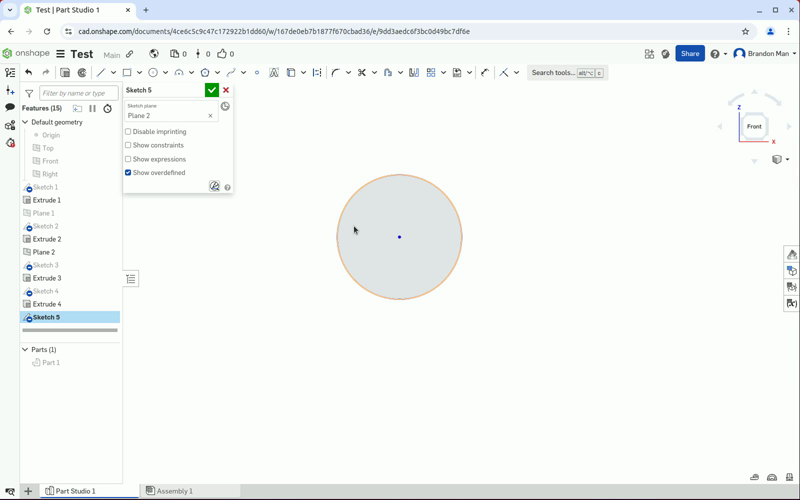
scroll(-6)
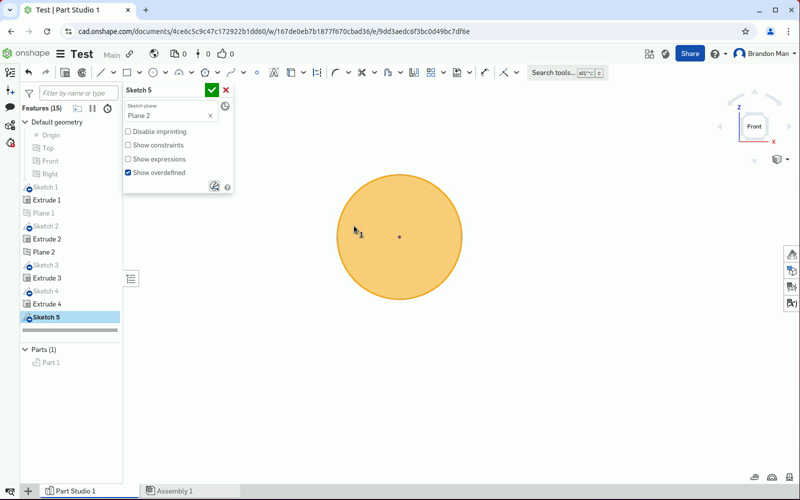
scroll(-6)
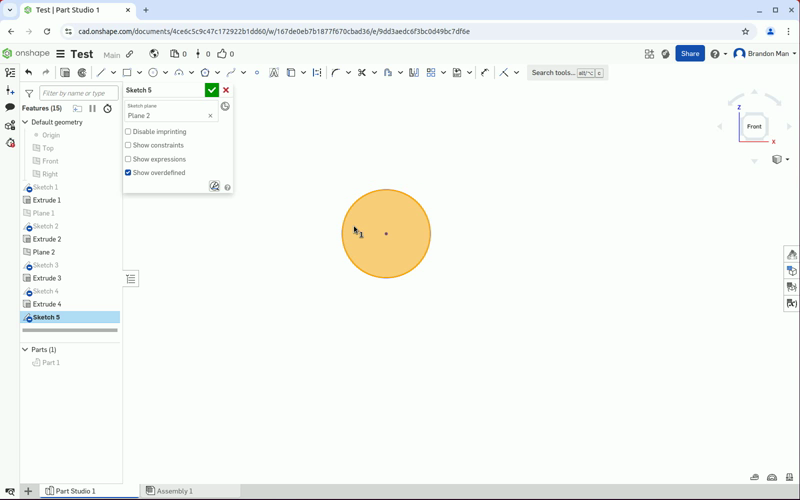
scroll(-6)
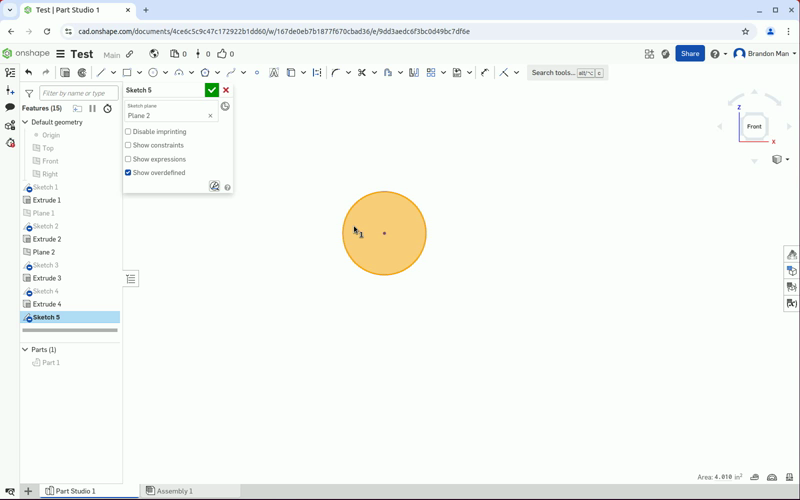
scroll(-6)
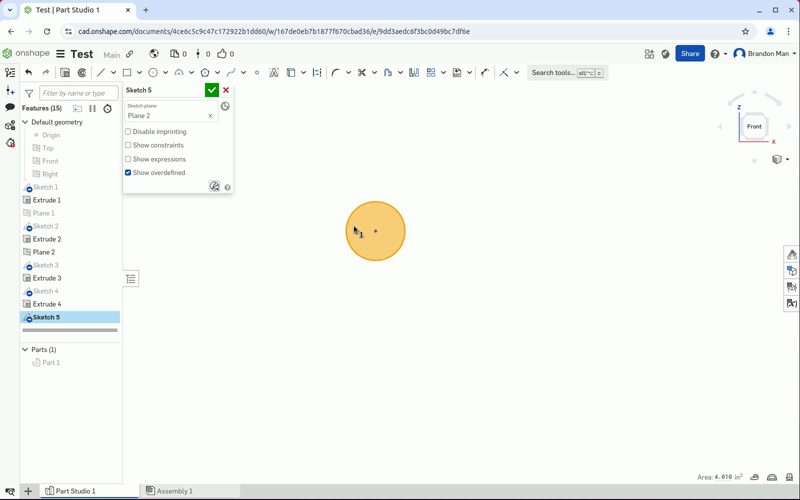
scroll(-6)
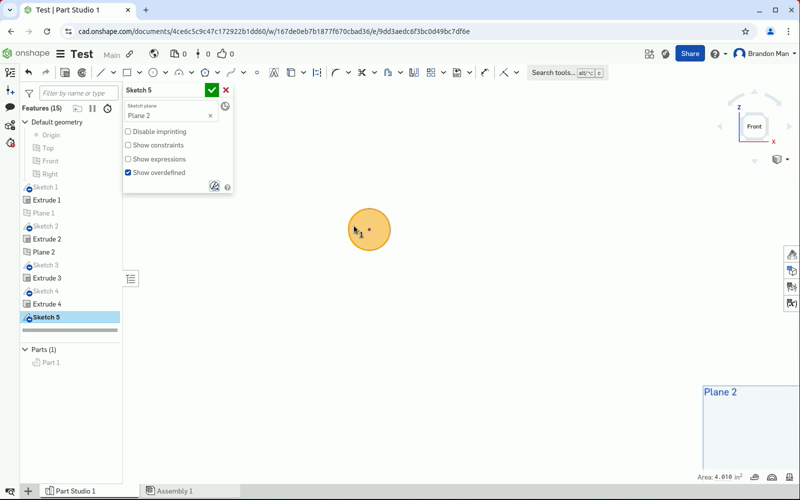
scroll(-6)
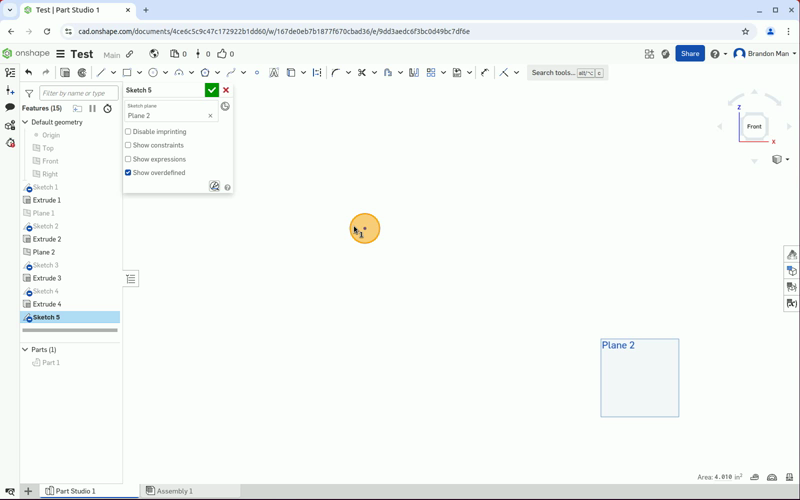
scroll(-6)
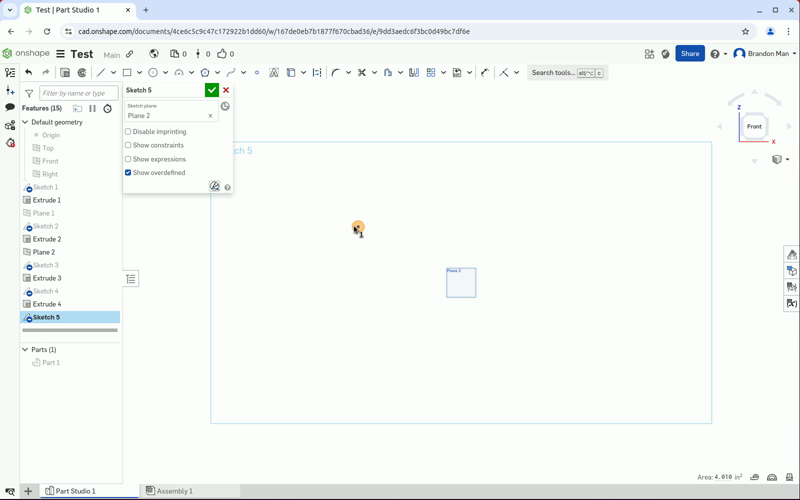
mouse_move(73, 352)
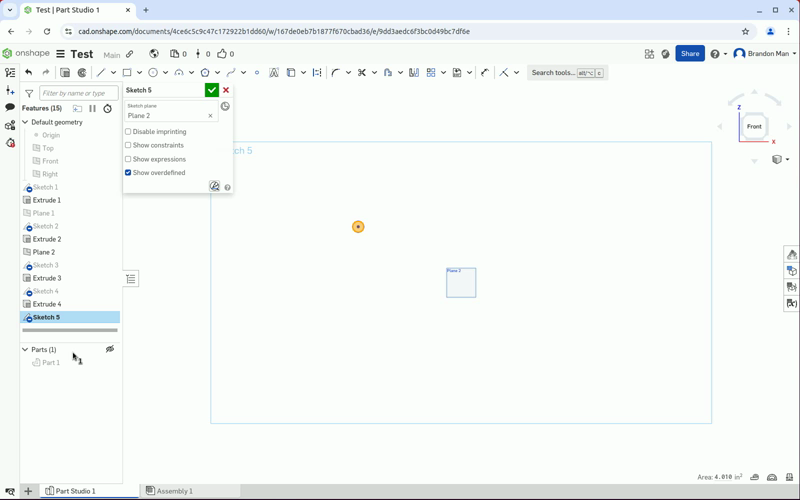
key(shift+y)
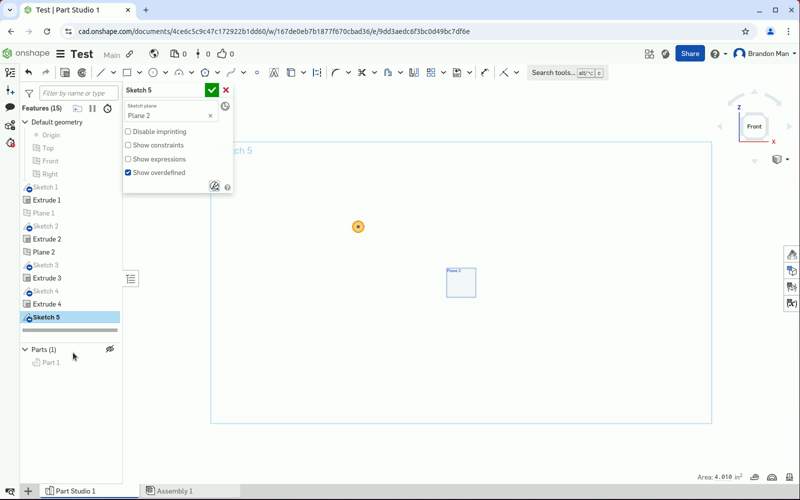
key(shift+e)
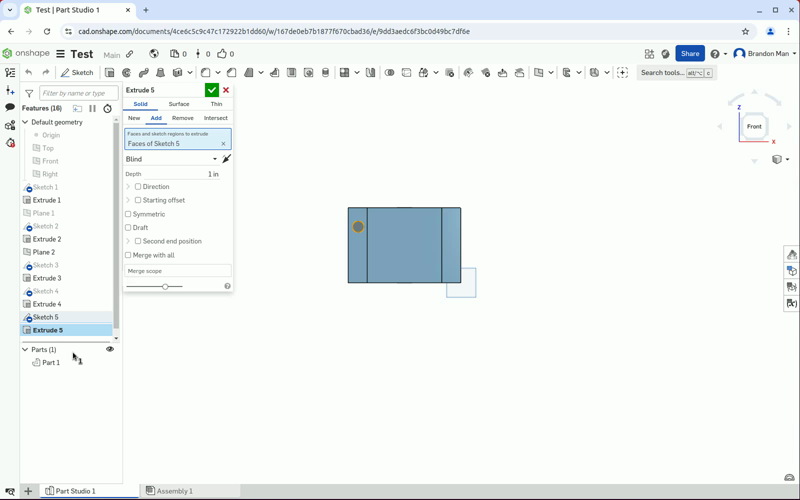
mouse_move(143, 106)
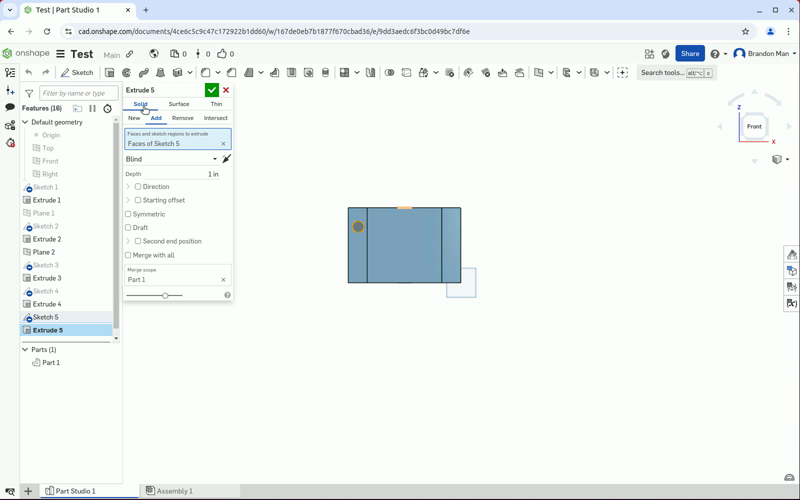
click(143, 106)
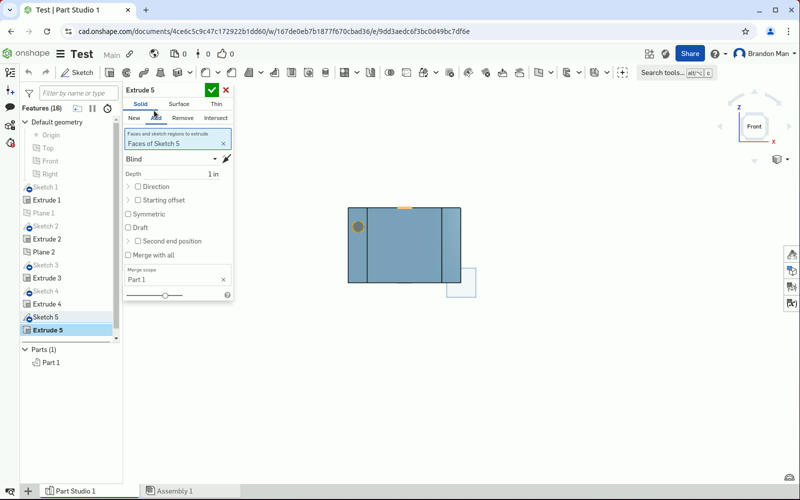
mouse_move(186, 120)
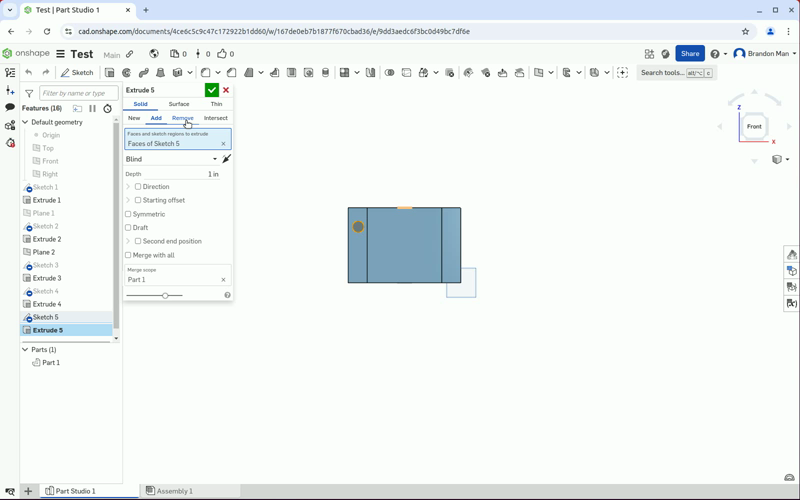
click(186, 120)
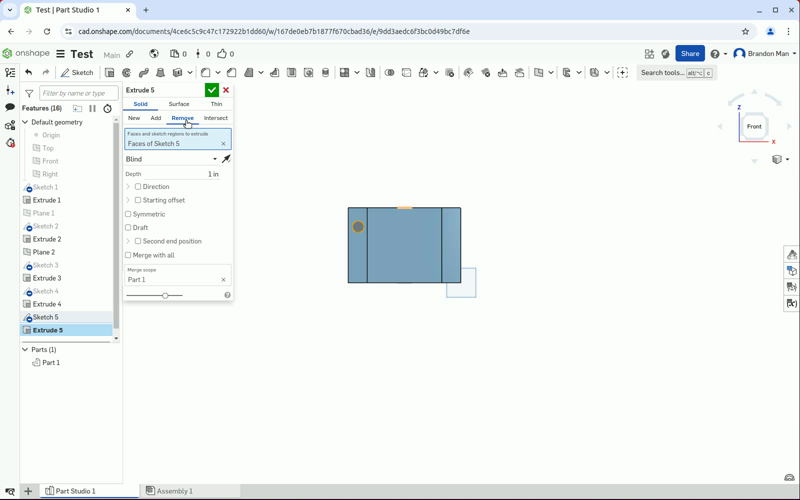
key(tab, 4)
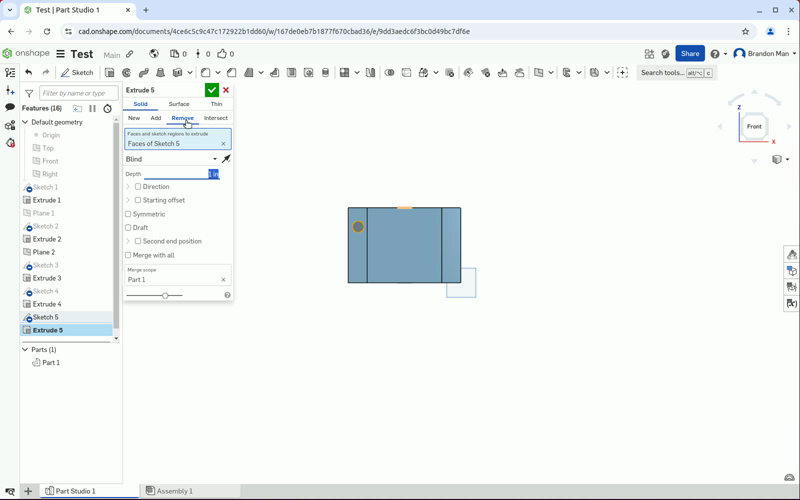
text(7.703)
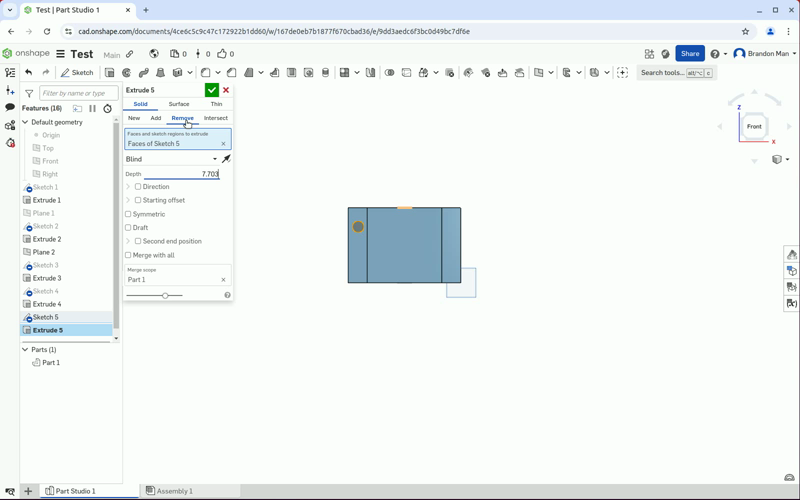
key(tab, 6)
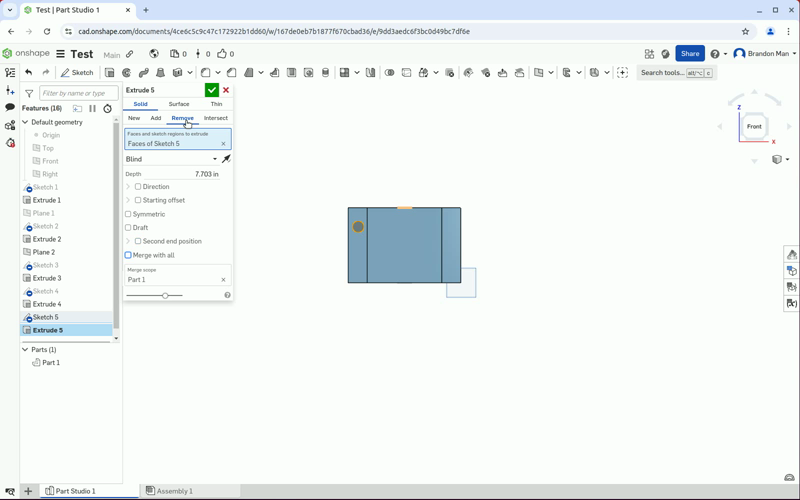
key(space)
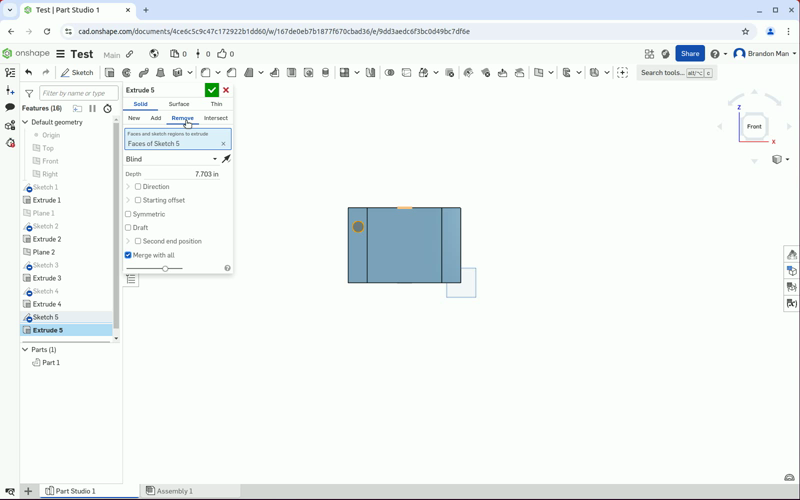
key(enter)
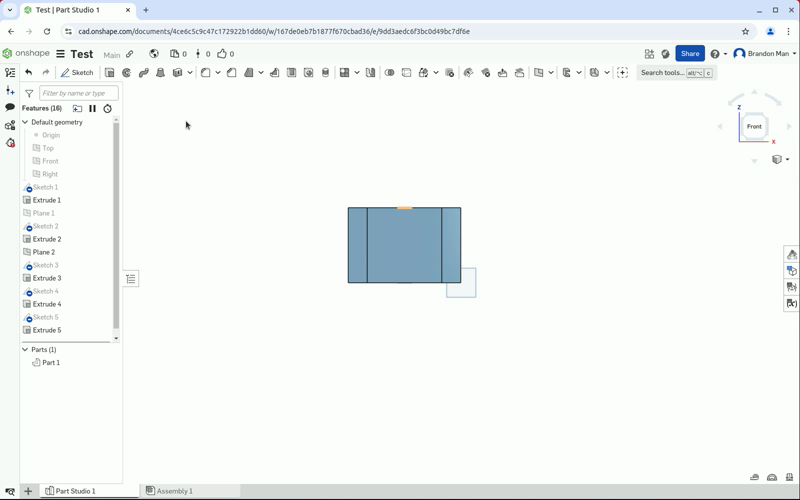
key(shift+h)
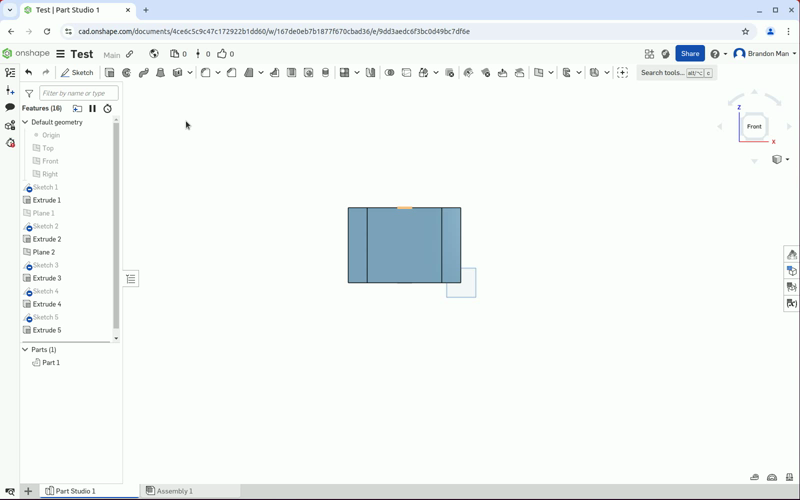
key(shift+h)
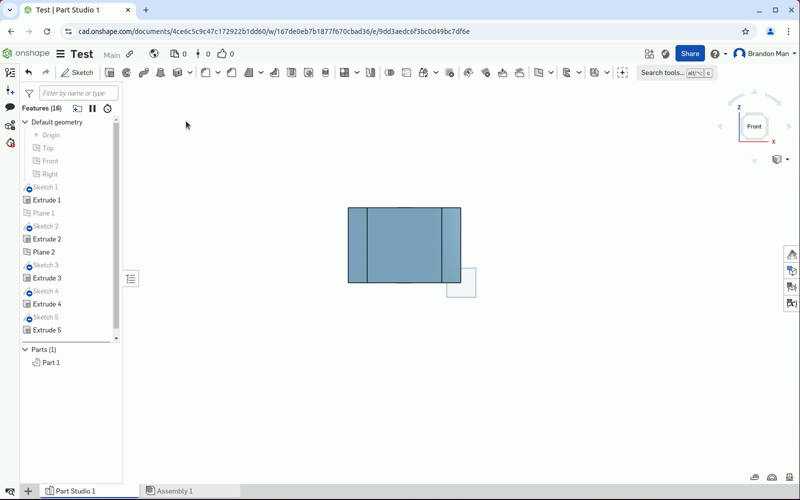
mouse_move(69, 189)
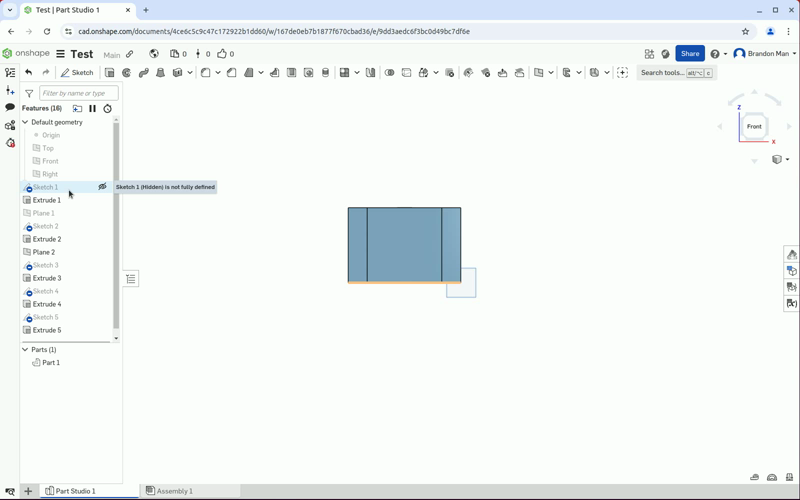
click(69, 189)
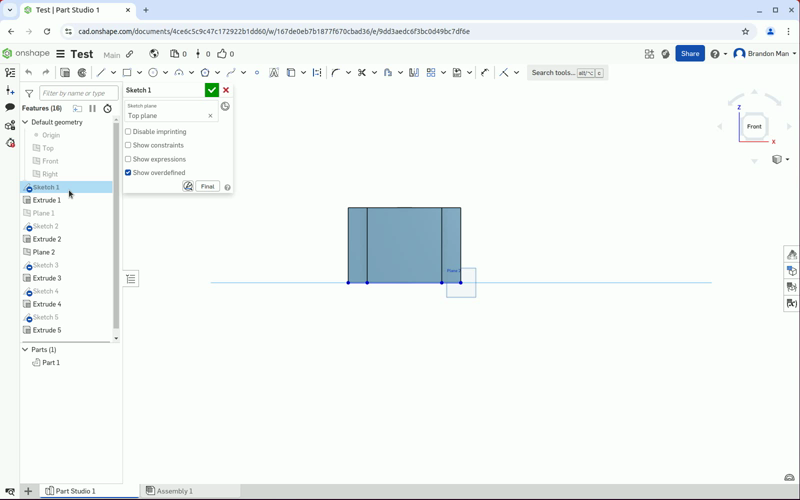
mouse_move(229, 92)
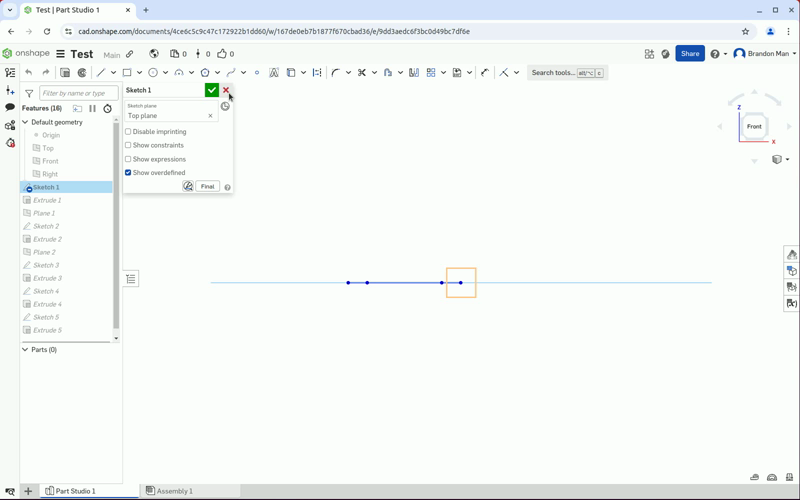
click(229, 92)
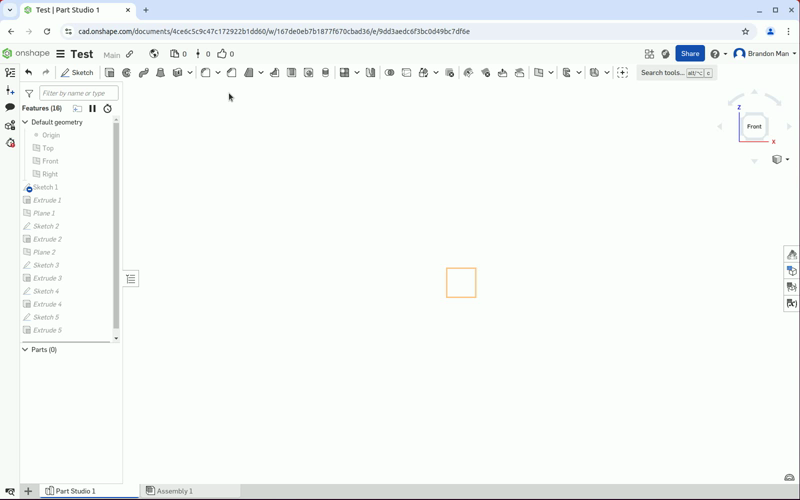
key(shift+s)
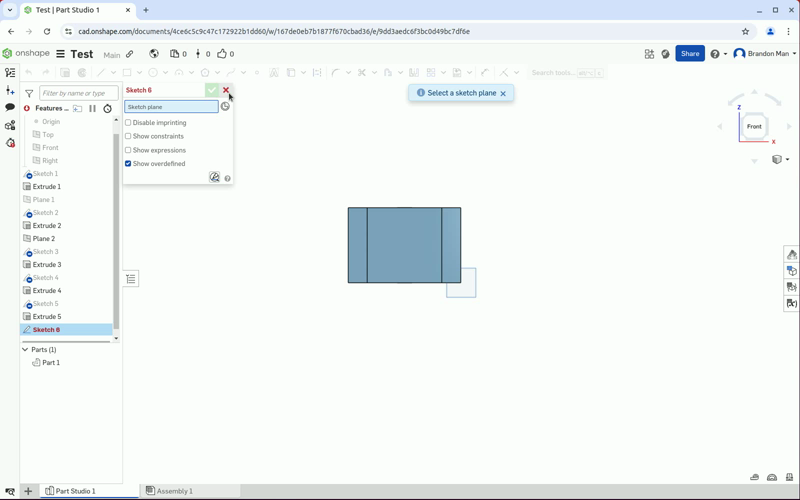
mouse_move(69, 241)
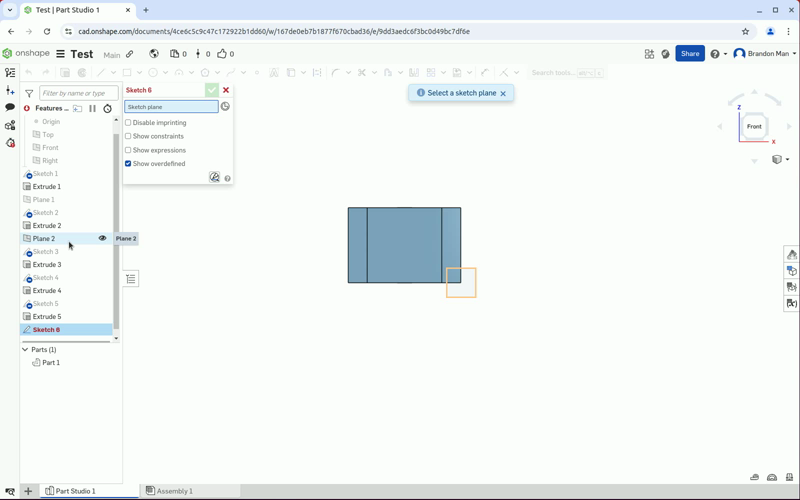
click(69, 241)
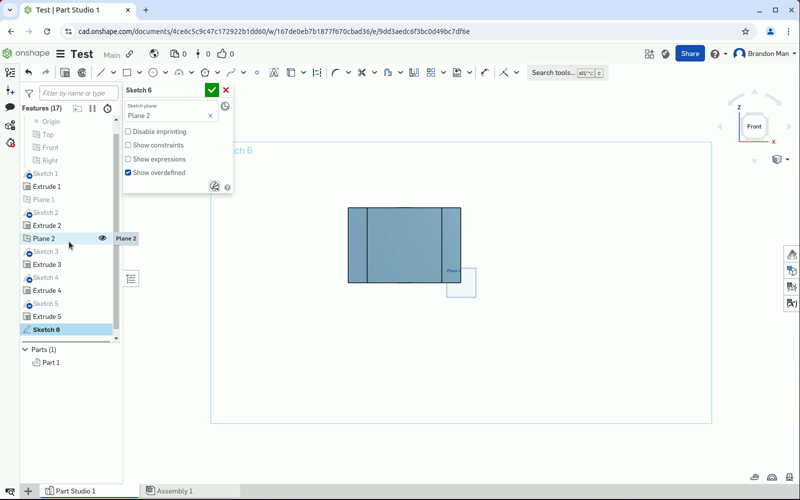
mouse_move(73, 352)
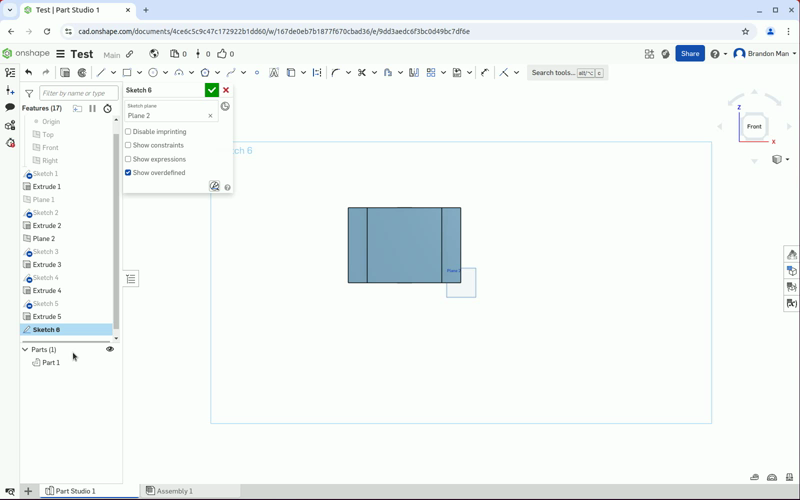
key(y)
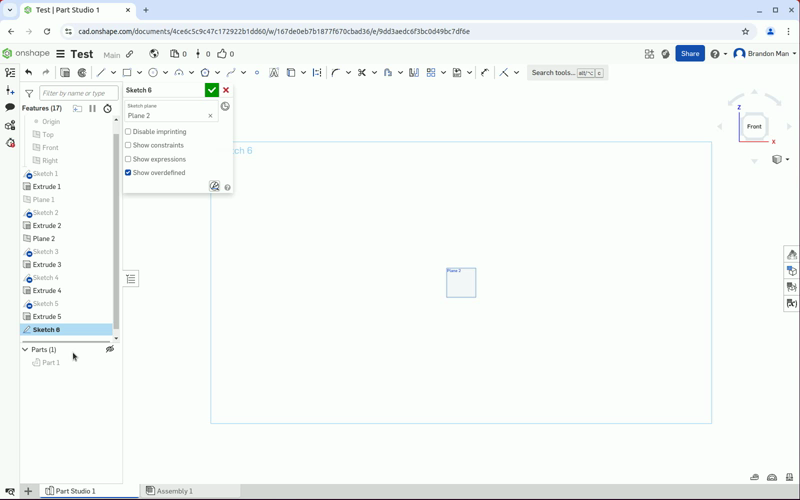
key(c)
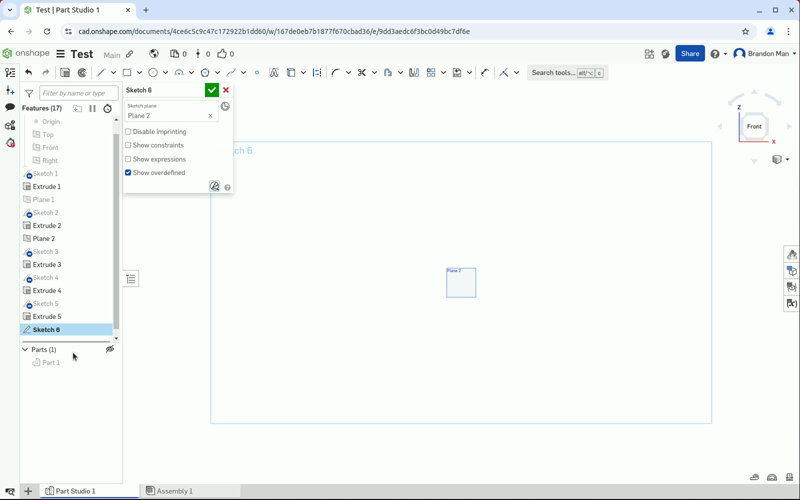
key_down(shift)
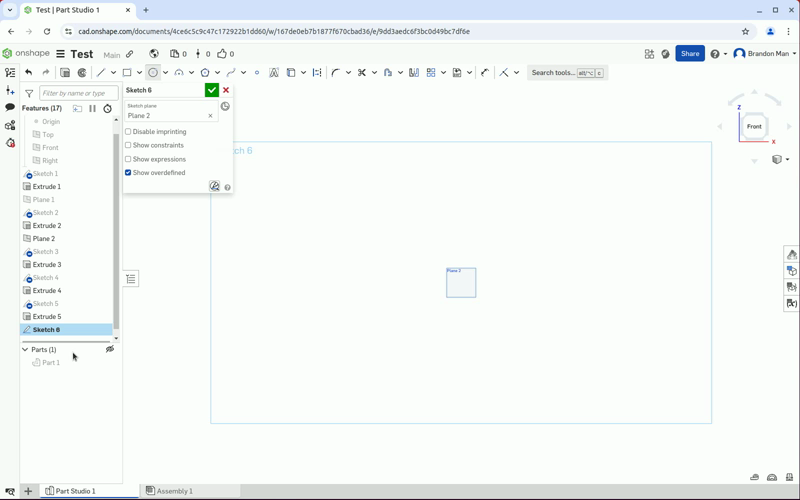
mouse_move(452, 226)
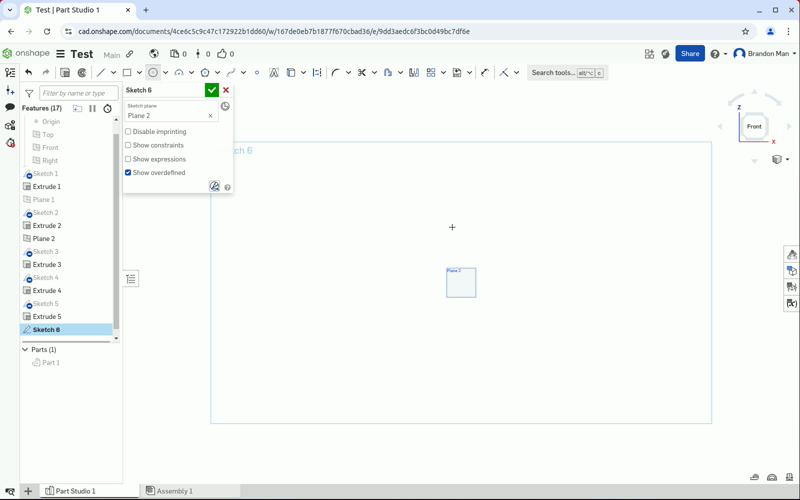
click(452, 226)
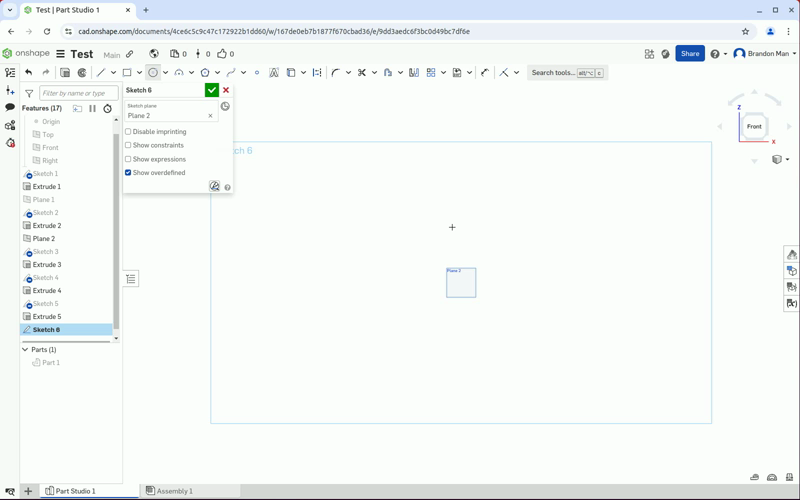
key_up(shift)
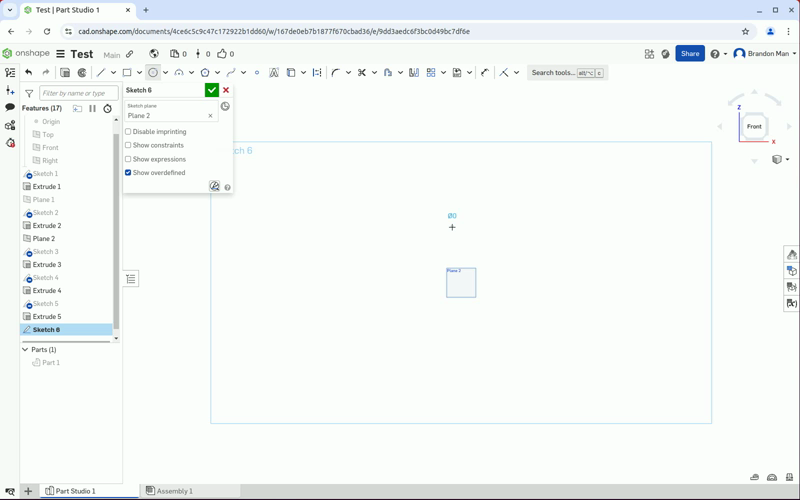
mouse_move(457, 226)
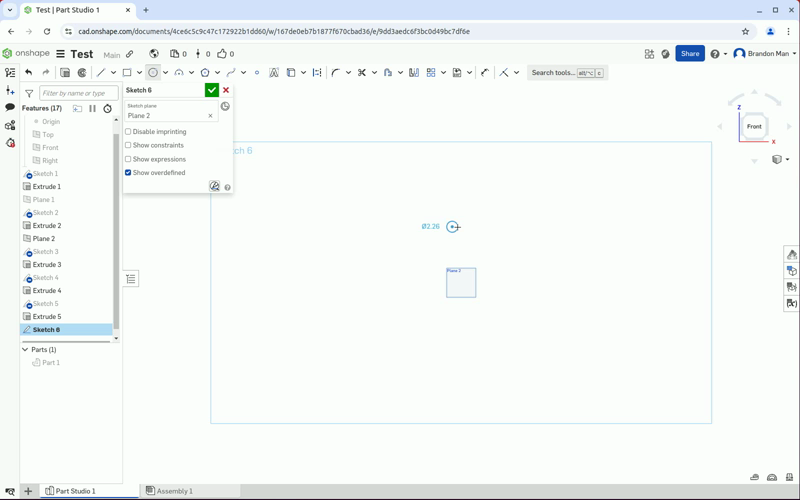
click(457, 226)
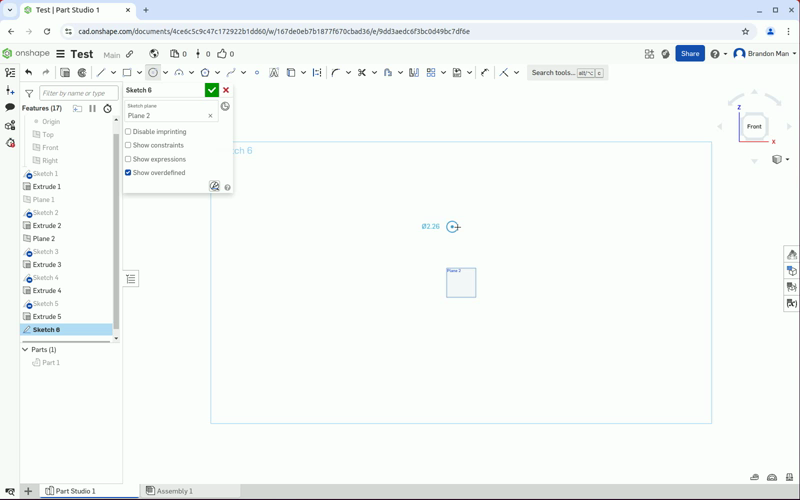
key(esc)
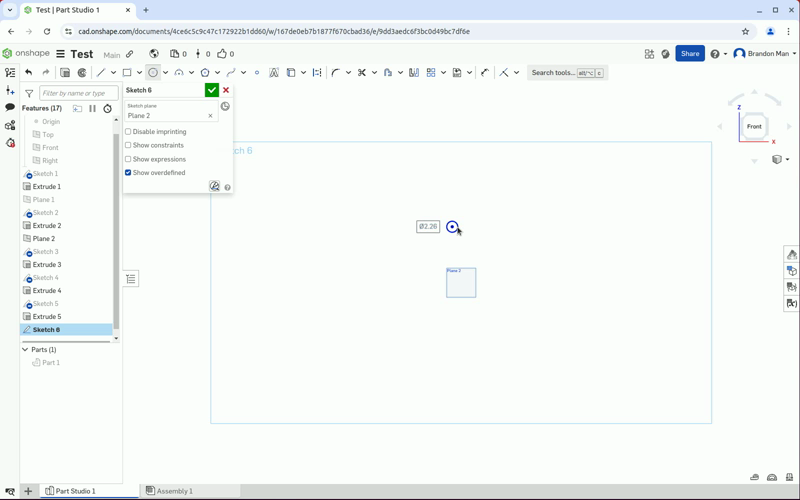
mouse_move(451, 224)
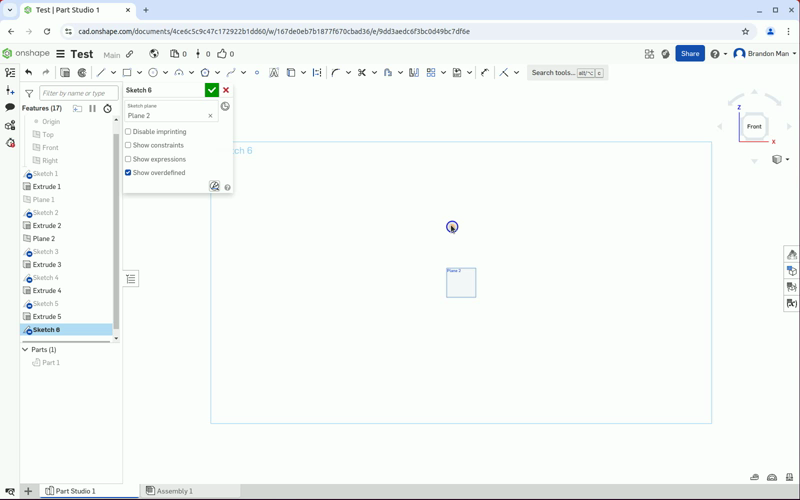
scroll(6)
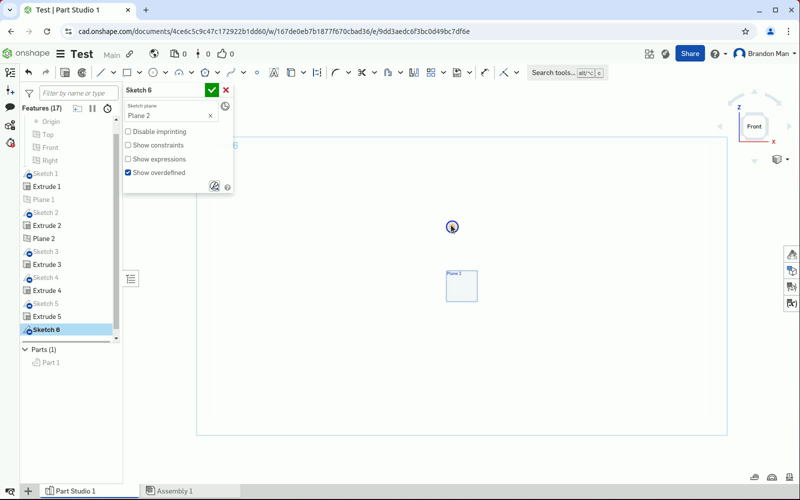
scroll(6)
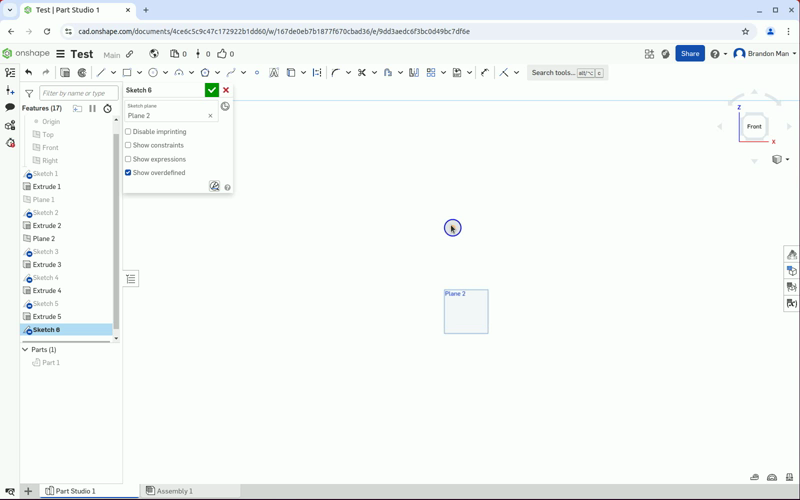
scroll(6)
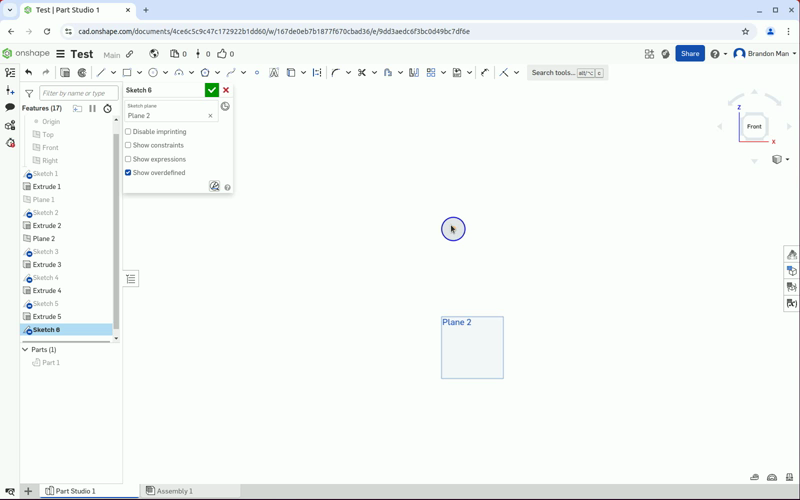
scroll(6)
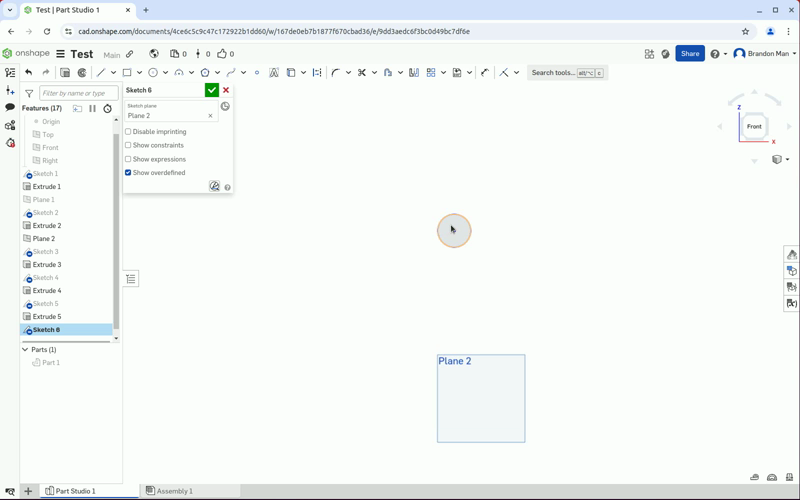
scroll(6)
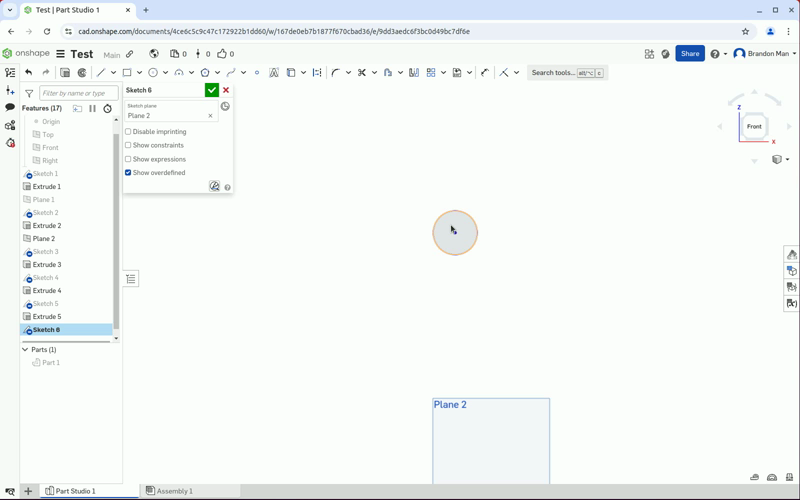
scroll(6)
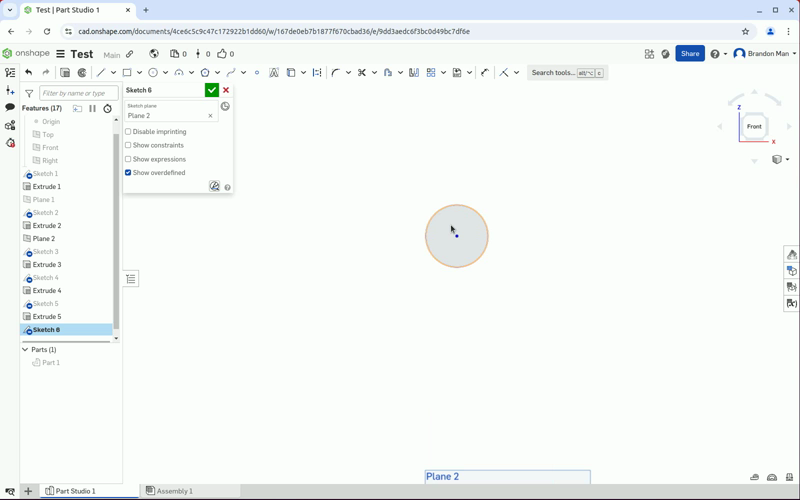
scroll(6)
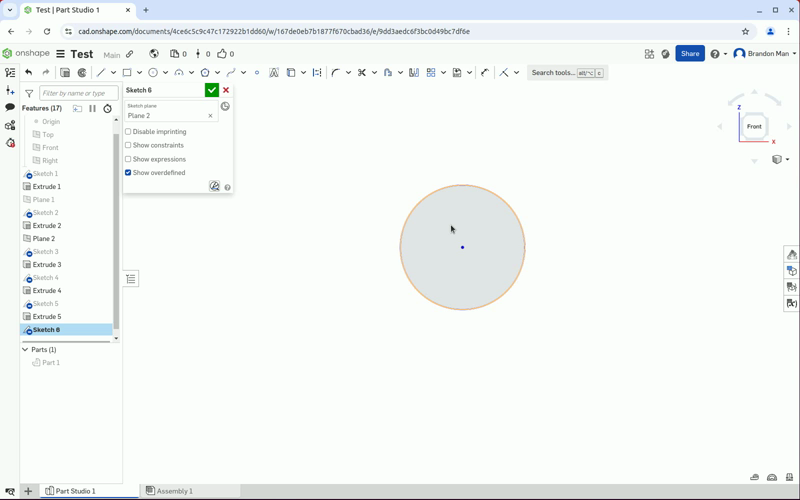
click(451, 224)
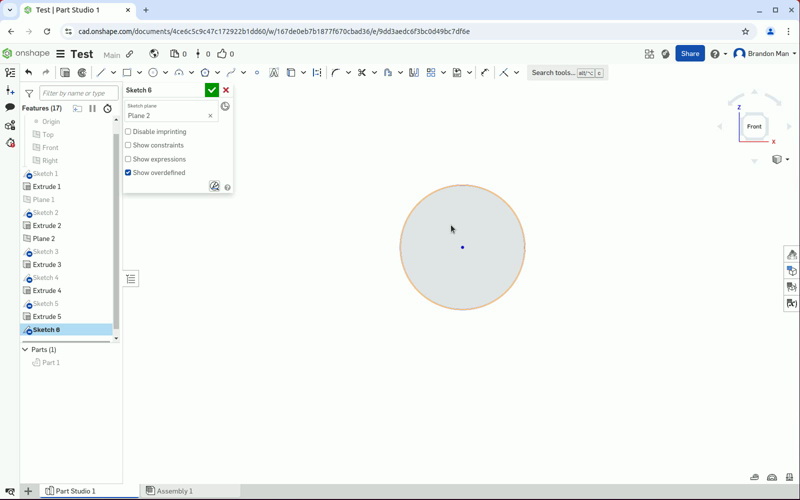
scroll(-6)
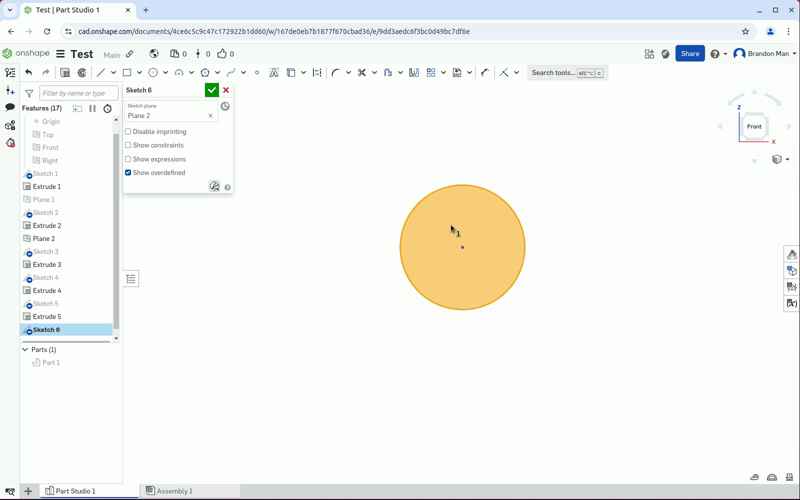
scroll(-6)
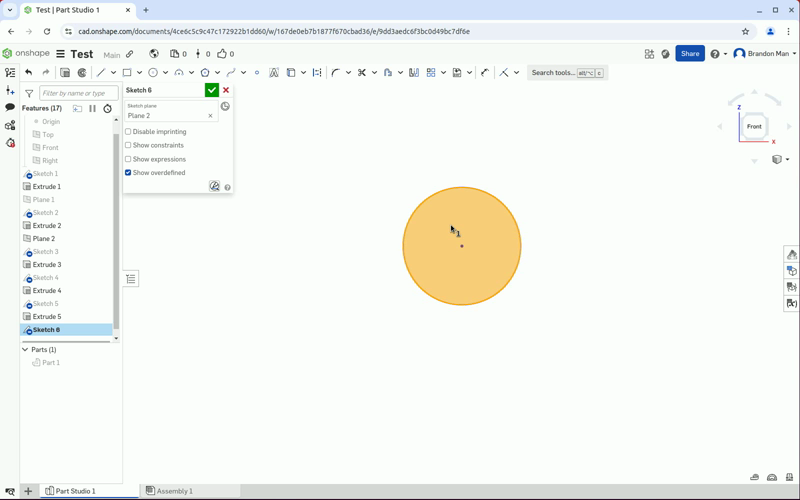
scroll(-6)
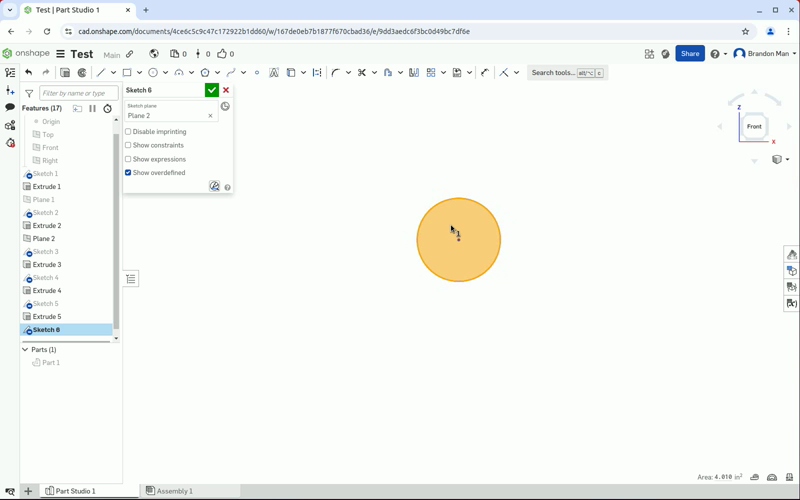
scroll(-6)
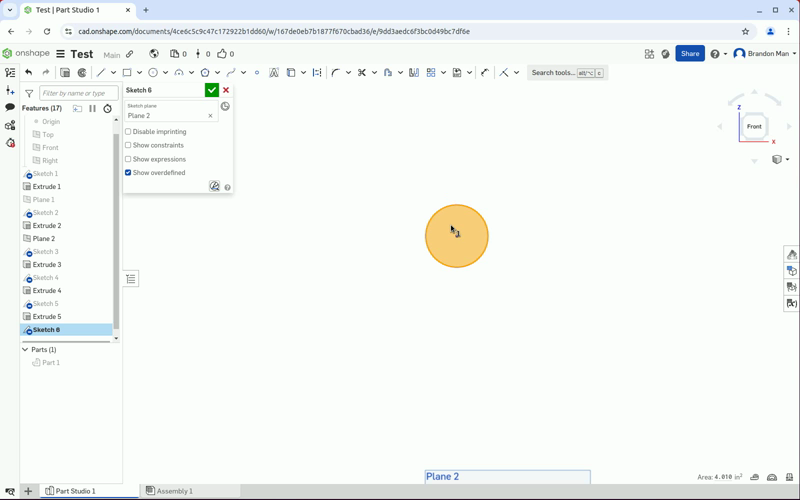
scroll(-6)
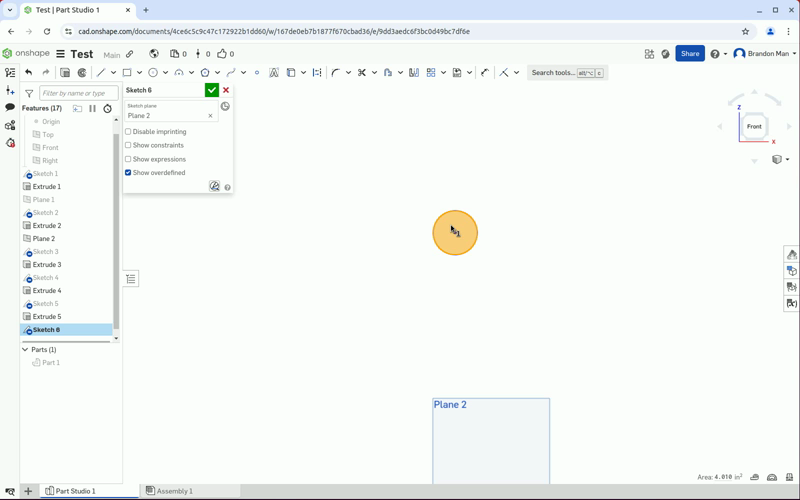
scroll(-6)
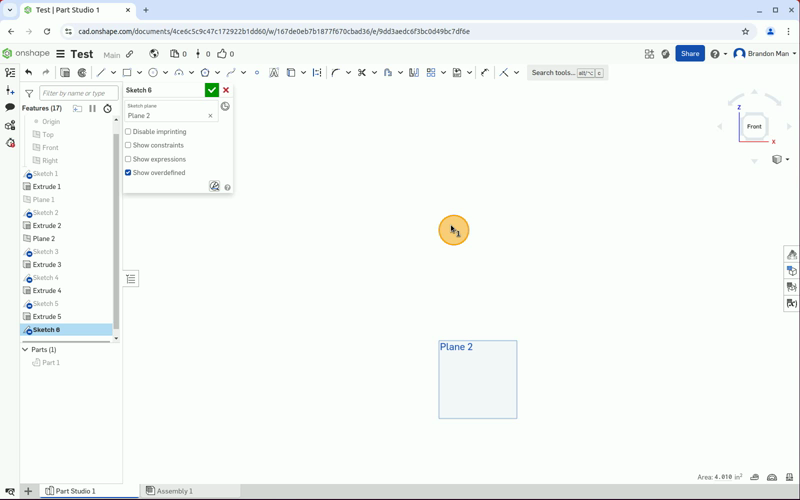
scroll(-6)
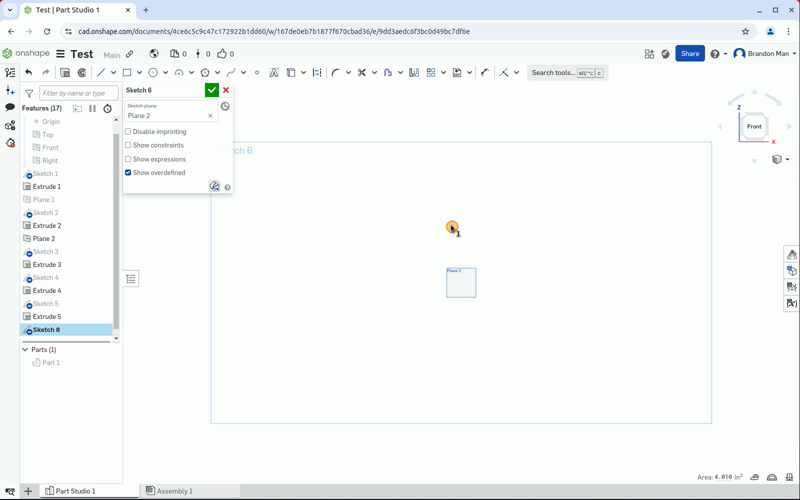
mouse_move(73, 352)
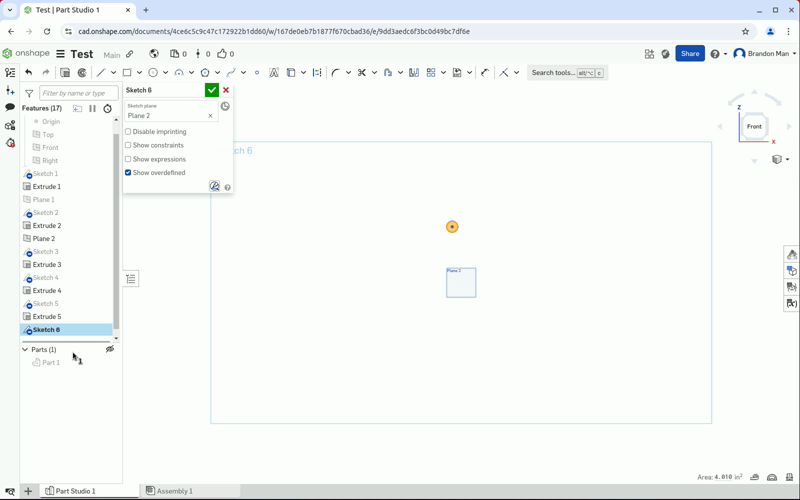
key(shift+y)
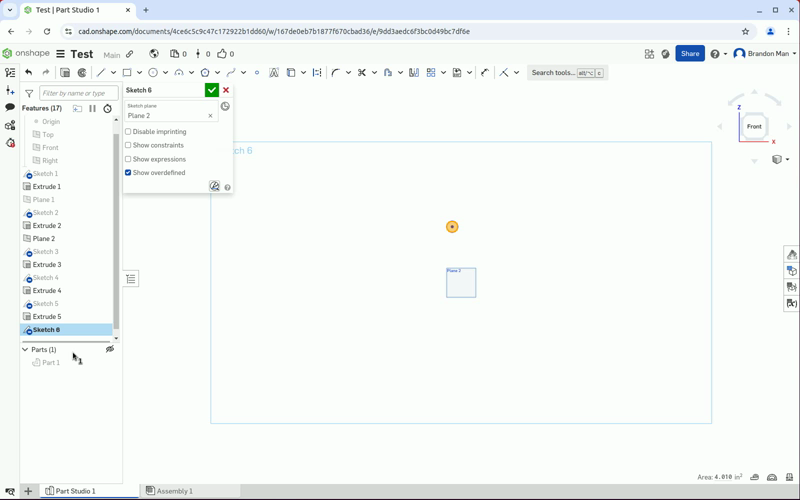
key(shift+e)
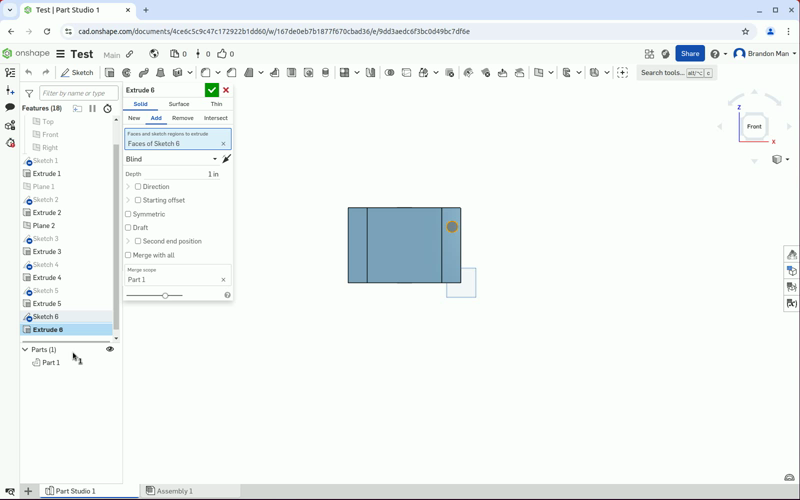
mouse_move(143, 106)
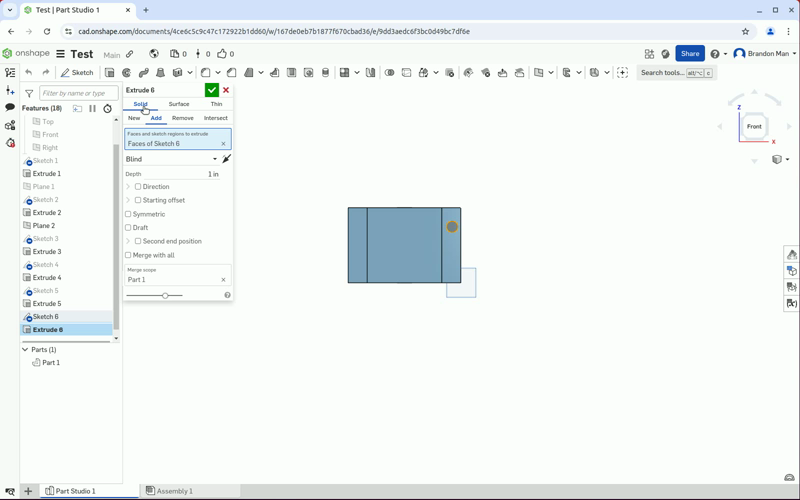
click(143, 106)
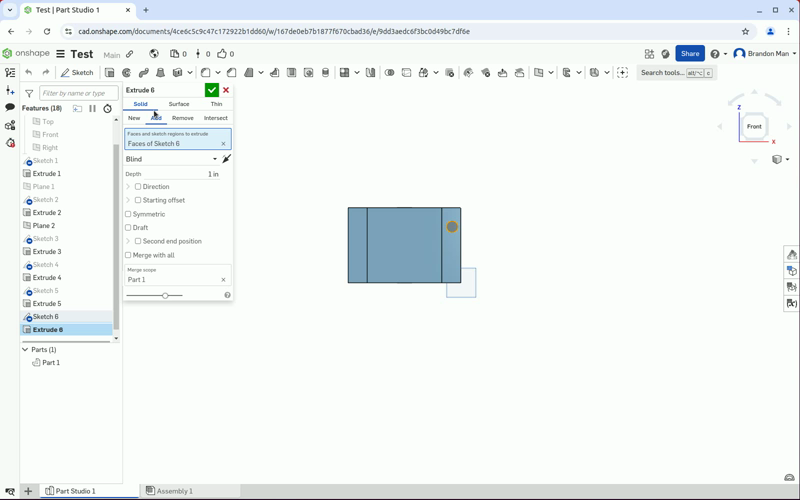
mouse_move(186, 120)
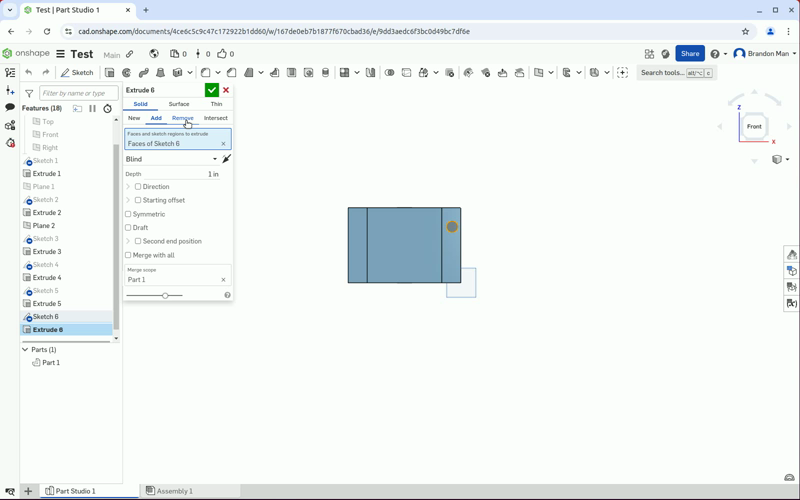
click(186, 120)
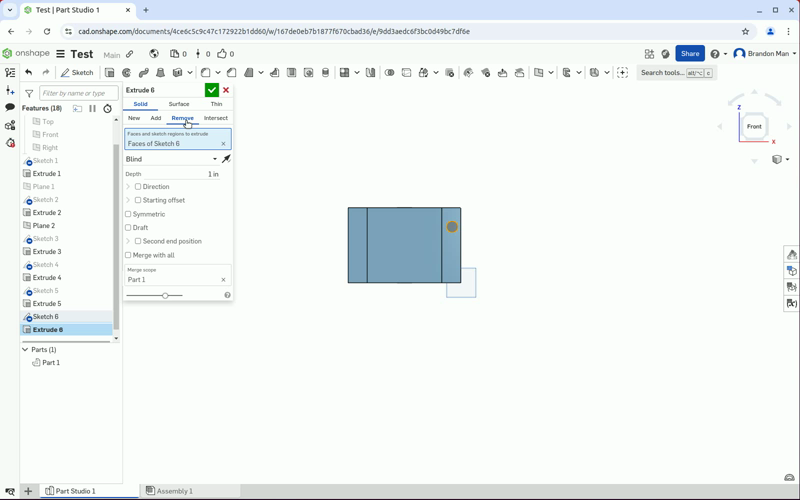
key(tab, 4)
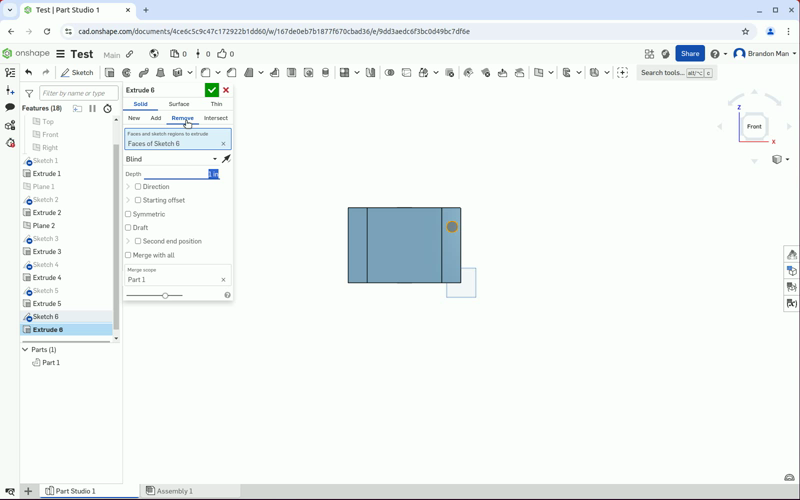
text(7.703)
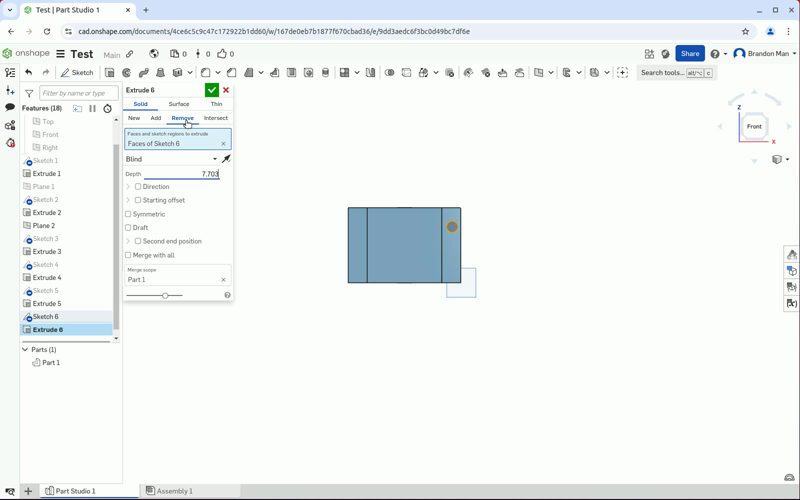
key(tab, 6)
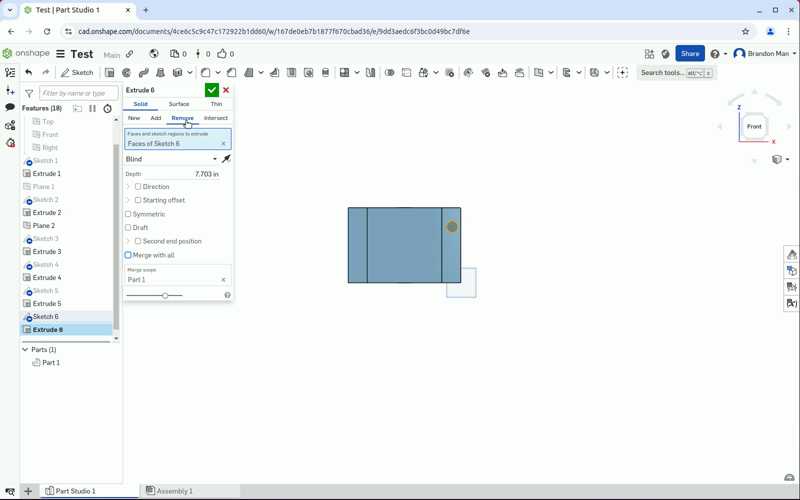
key(space)
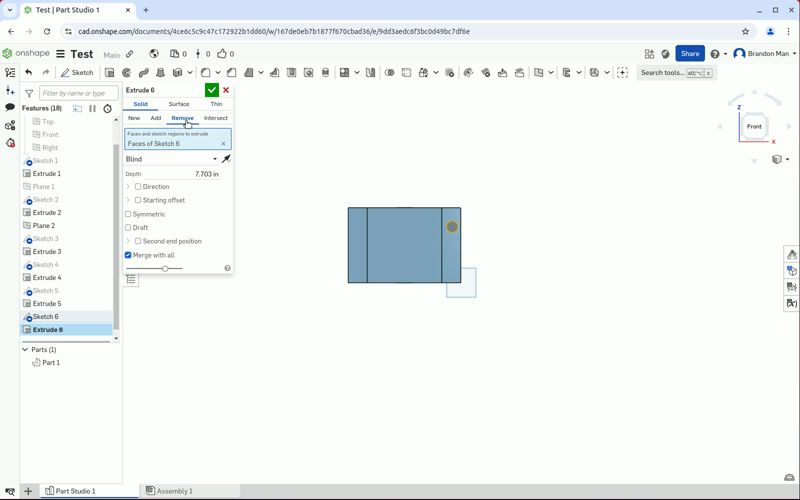
key(enter)
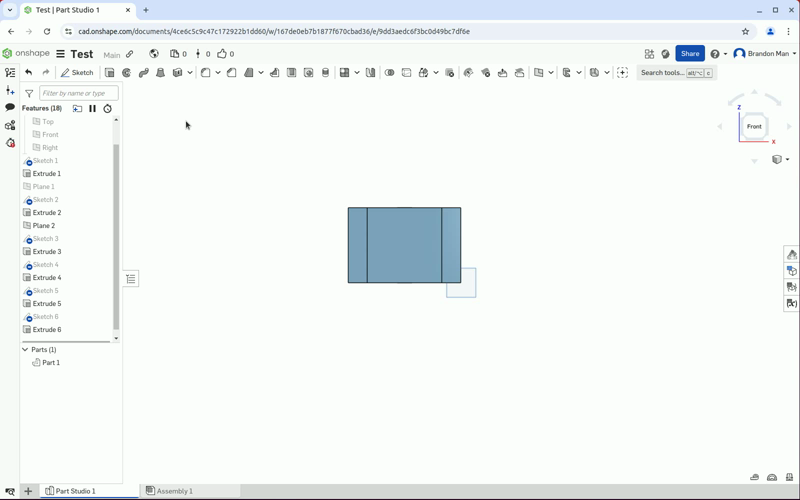
key(shift+h)
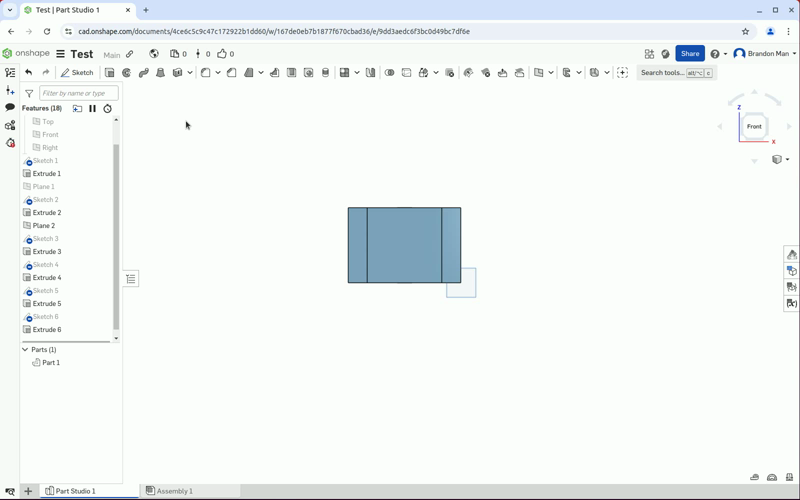
key(shift+h)
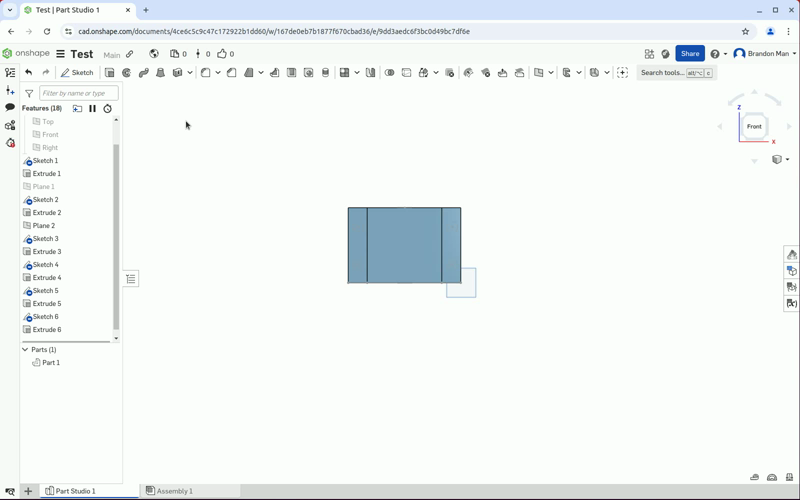
key(shift+7)
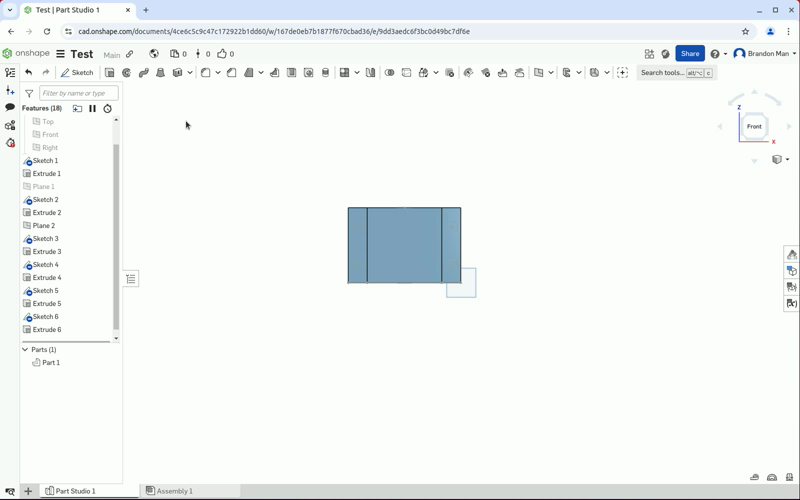
key(left, 2)
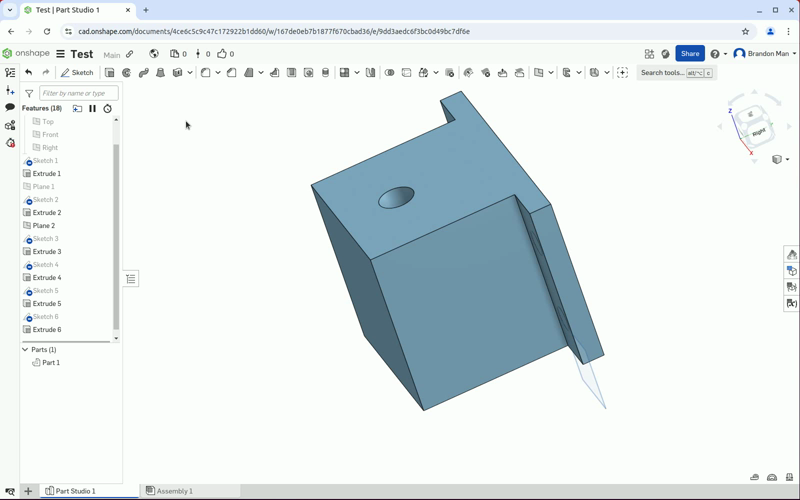
key(down, 2)
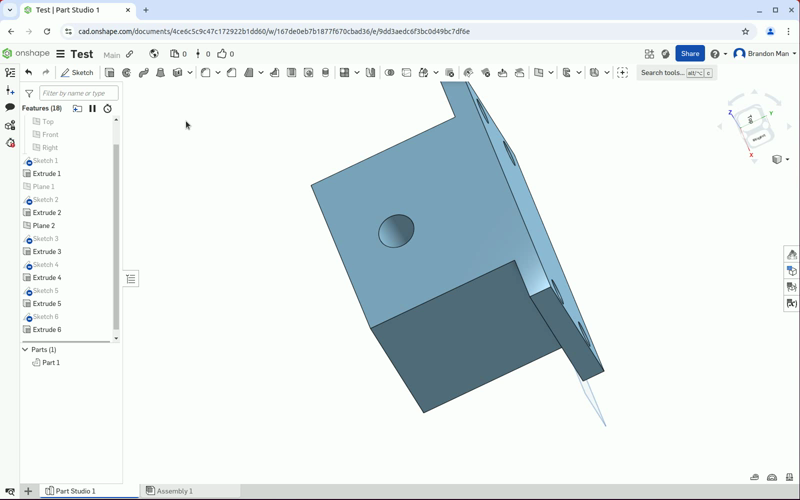
key(up, 2)
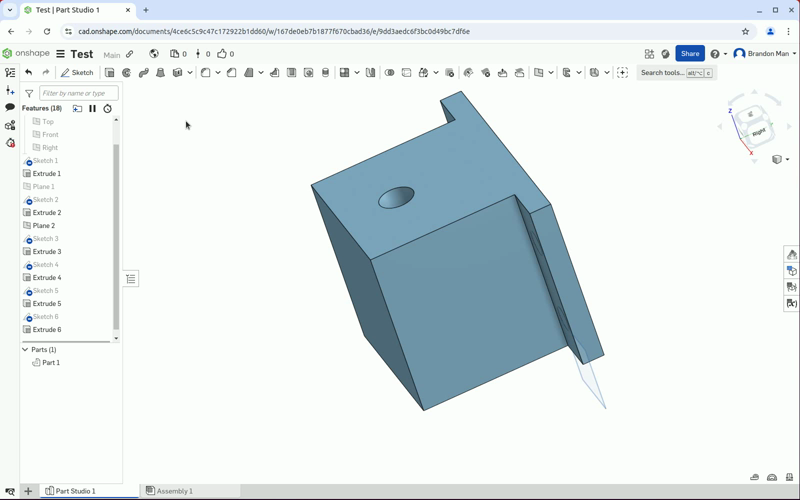
key(right, 2)
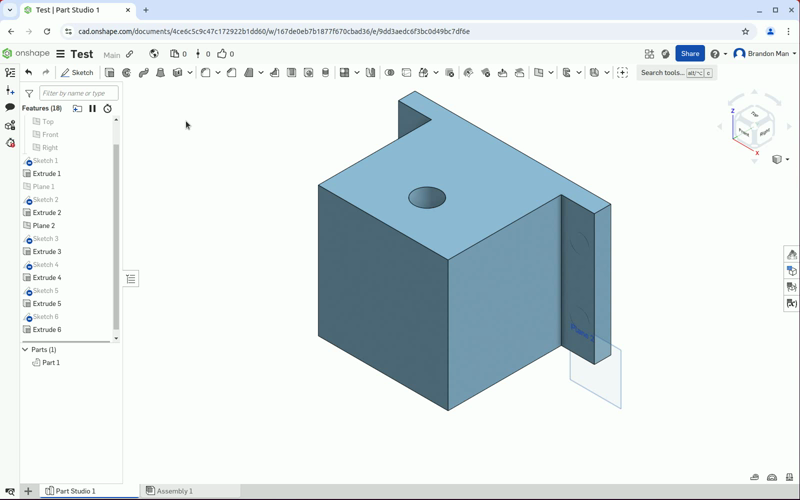
mouse_move(69, 163)
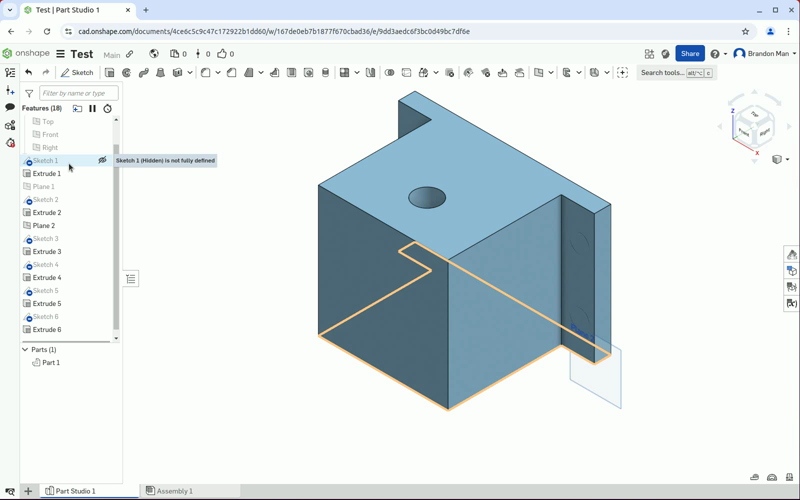
click(69, 163)